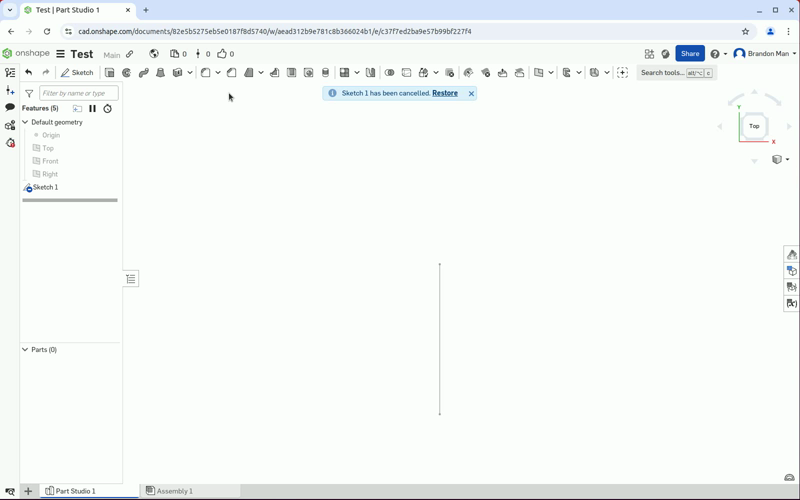
key(shift+h)
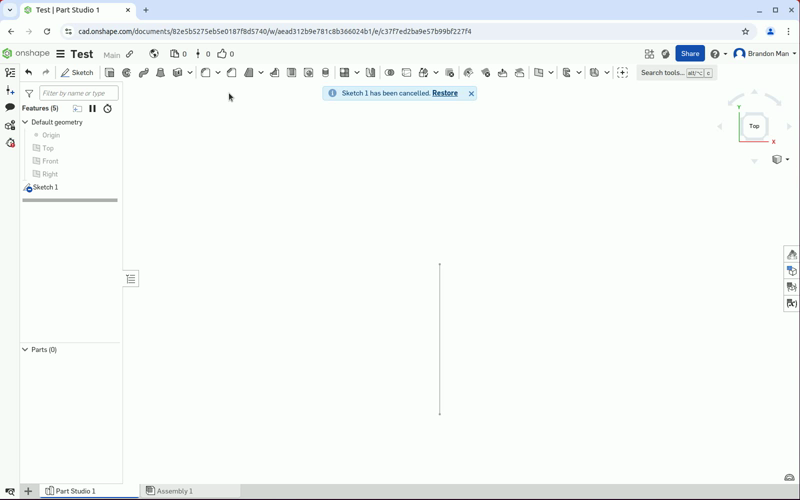
key(shift+s)
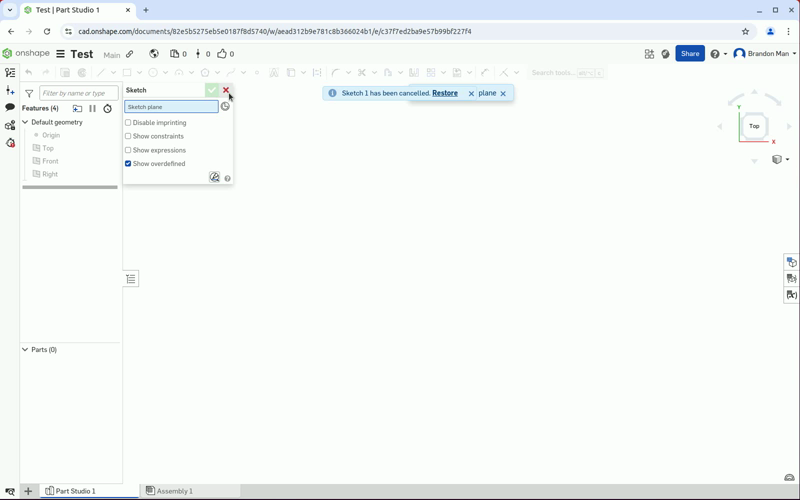
mouse_move(73, 150)
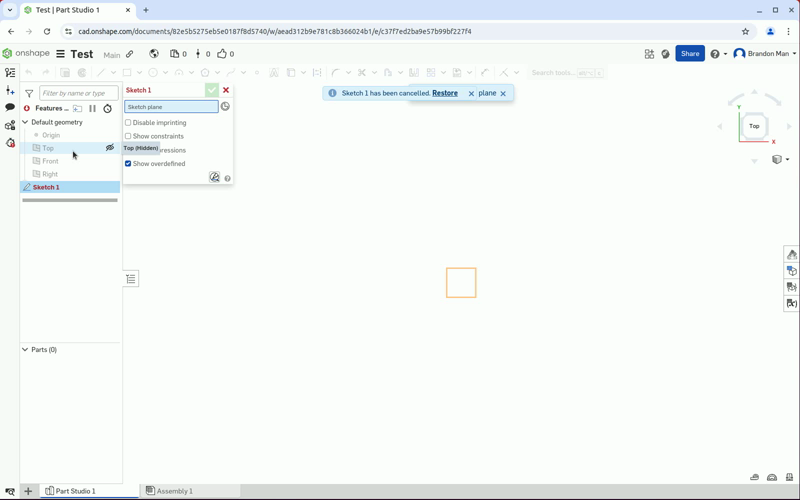
click(73, 150)
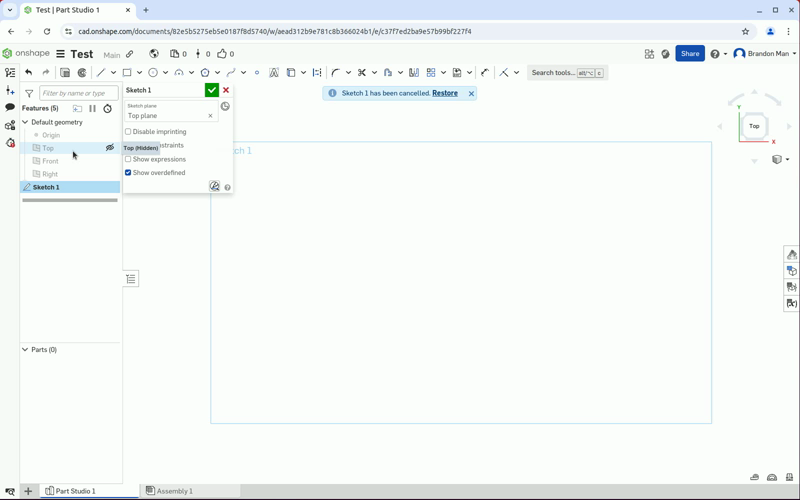
mouse_move(73, 352)
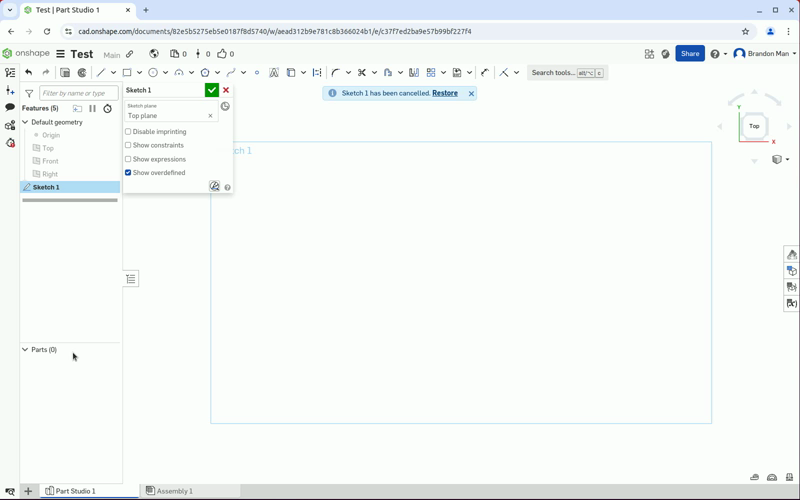
key(y)
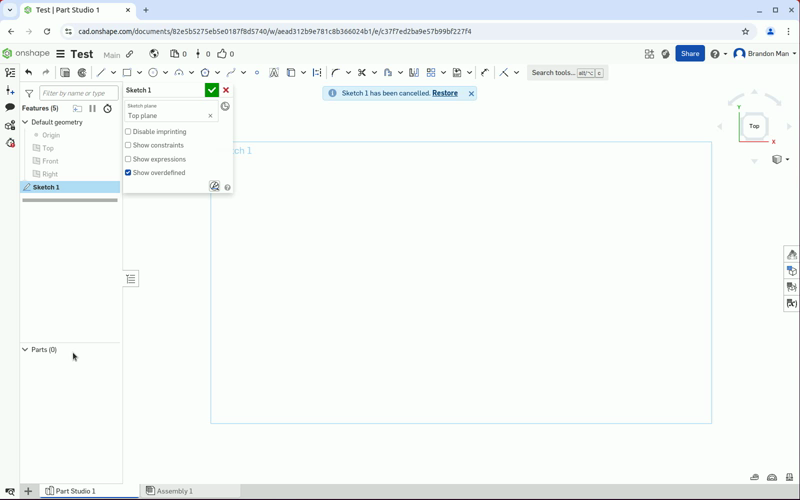
key(l)
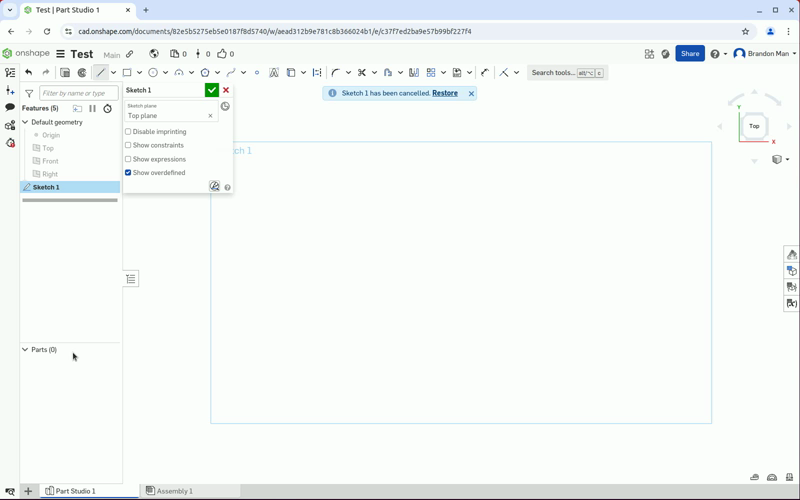
key_down(shift)
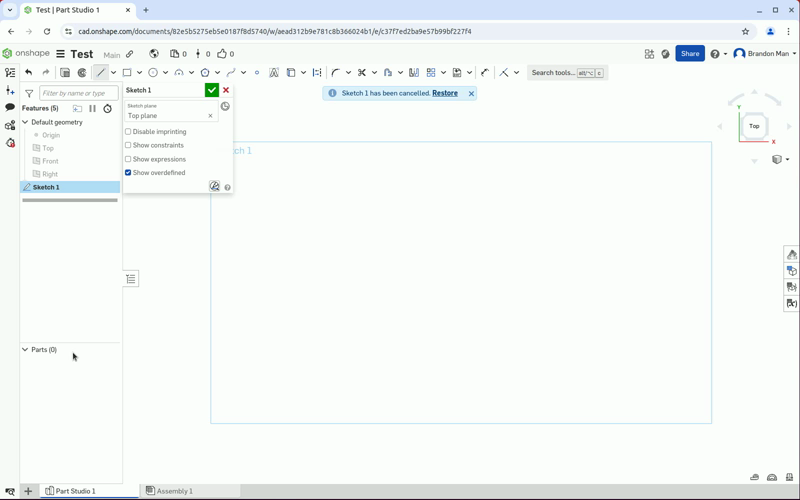
mouse_move(392, 282)
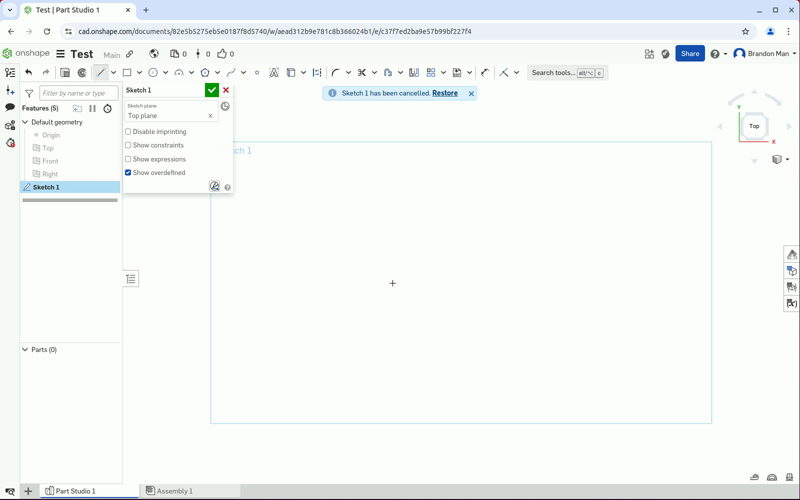
click(392, 282)
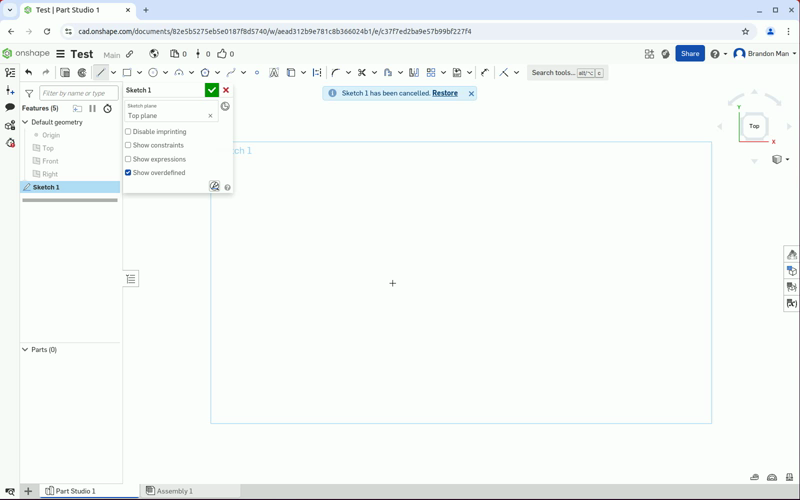
key_up(shift)
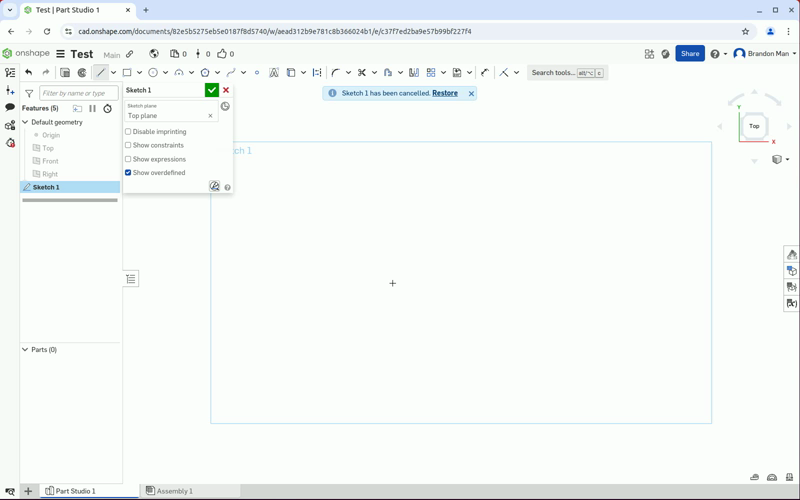
key_down(shift)
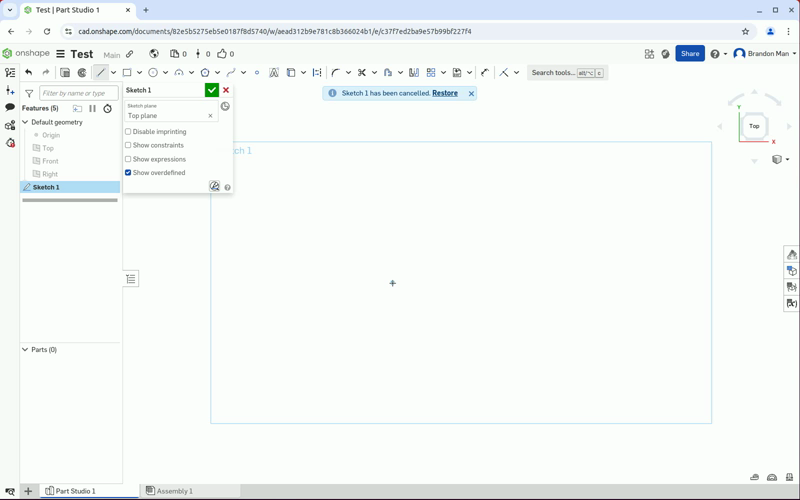
mouse_move(422, 282)
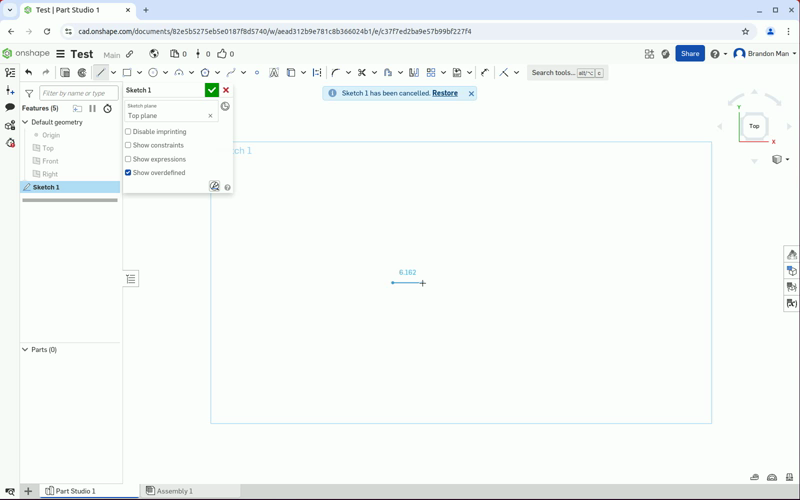
mouse_move(424, 282)
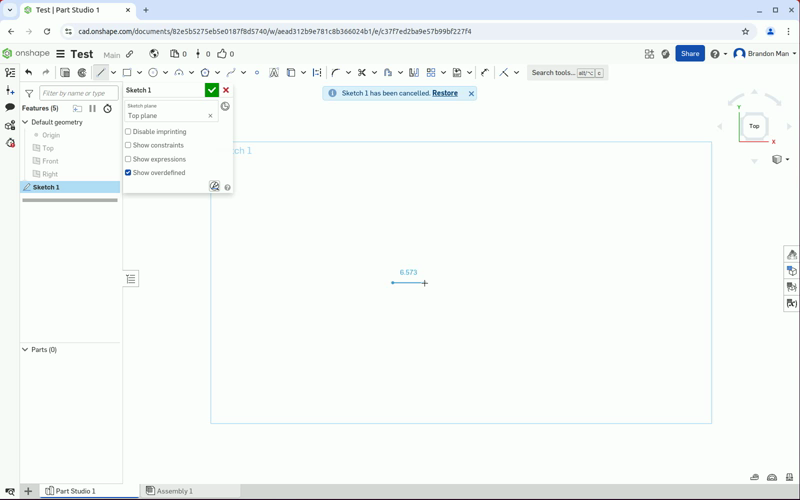
click(424, 282)
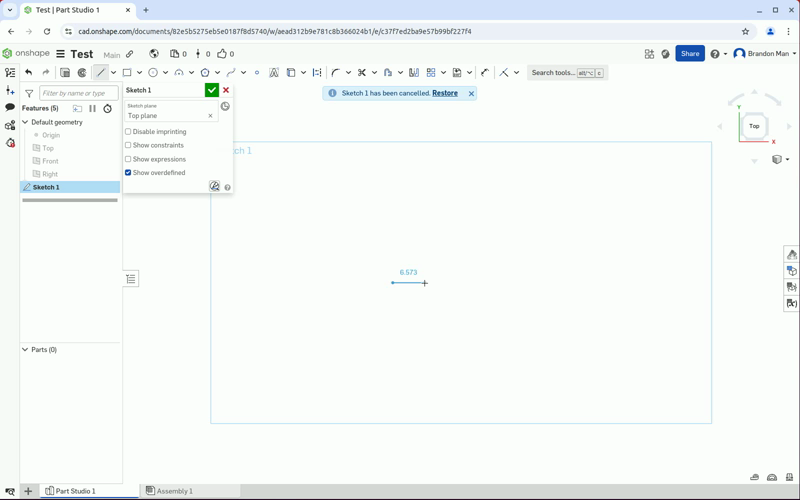
key_up(shift)
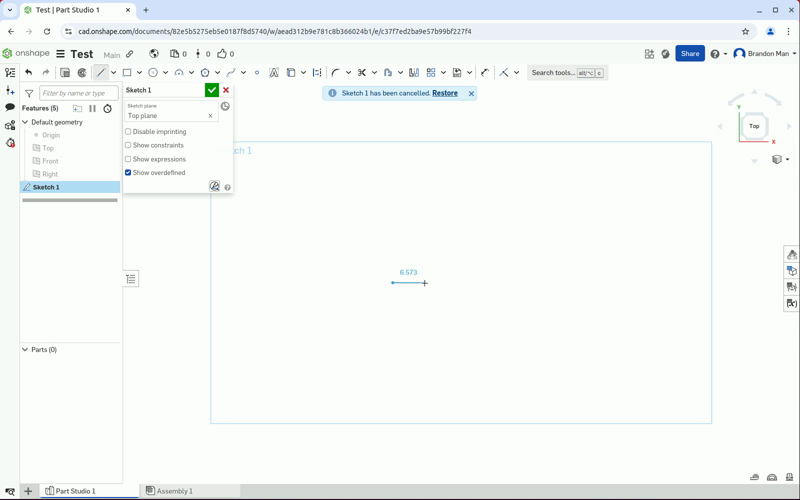
key_down(shift)
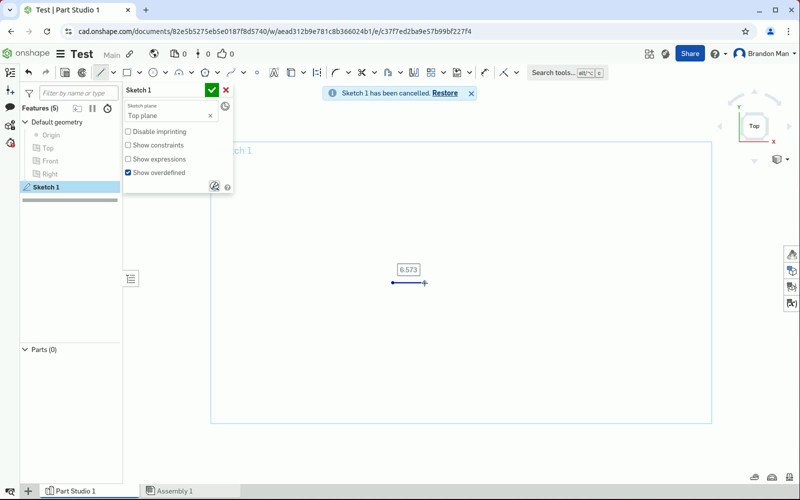
mouse_move(498, 282)
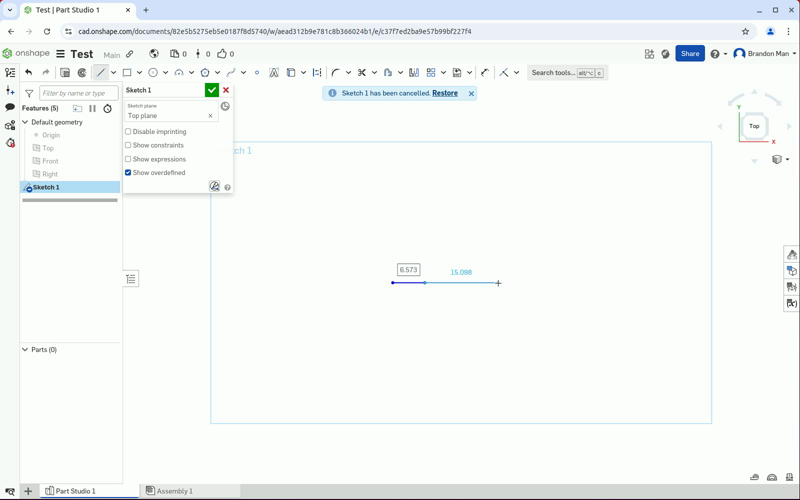
click(498, 282)
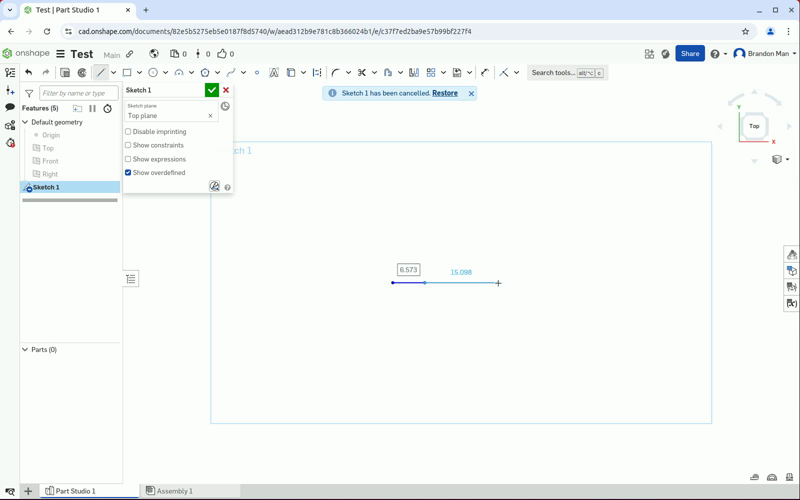
key_up(shift)
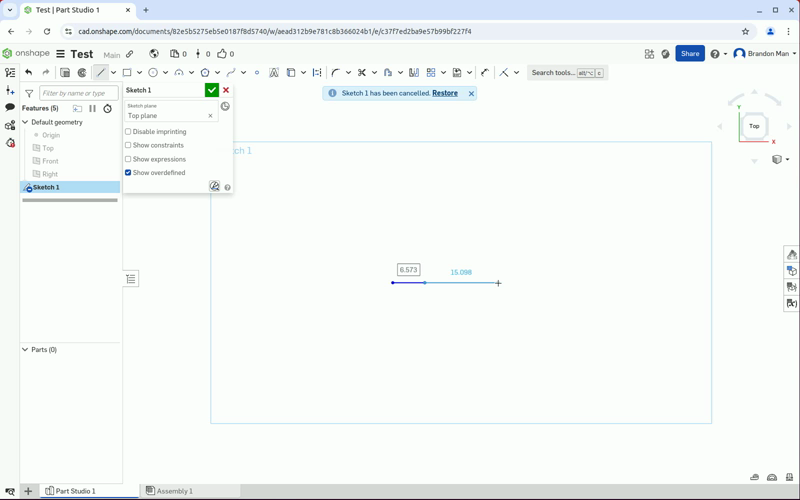
key_down(shift)
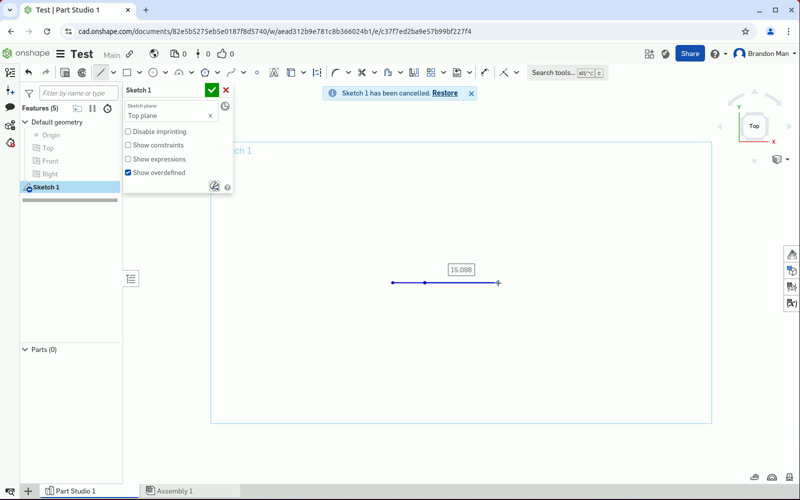
mouse_move(528, 282)
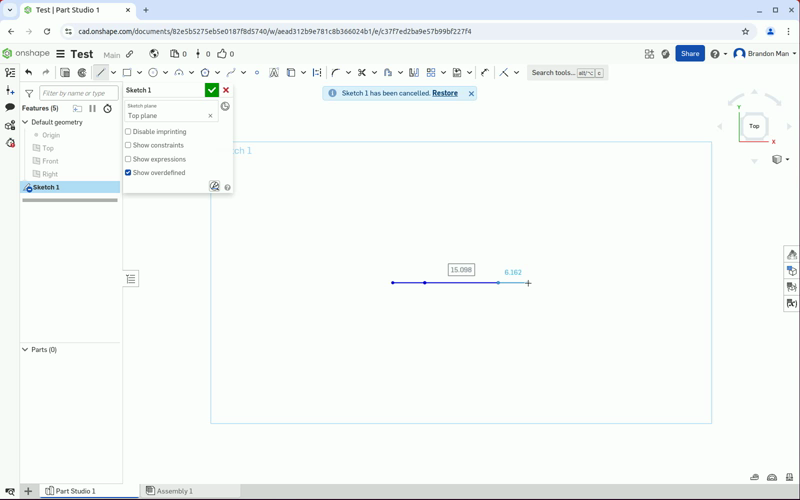
mouse_move(529, 282)
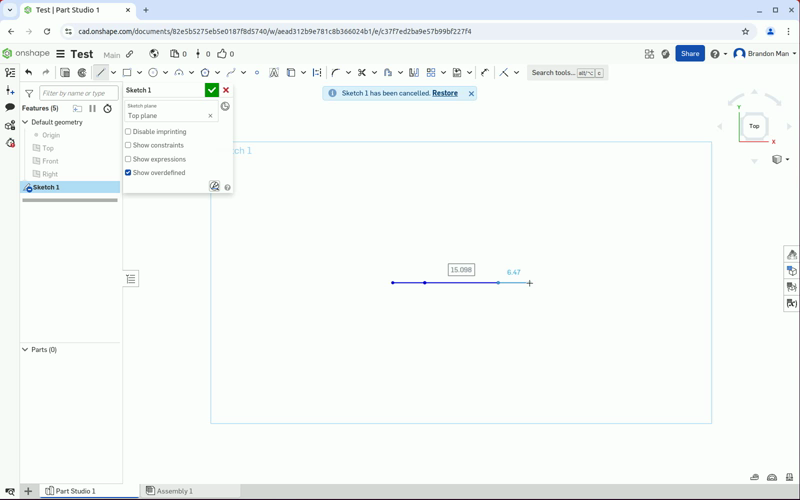
click(529, 282)
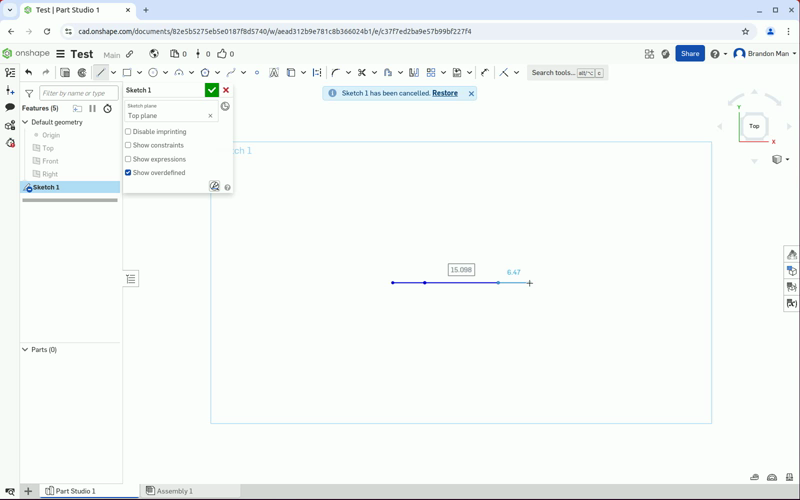
key_up(shift)
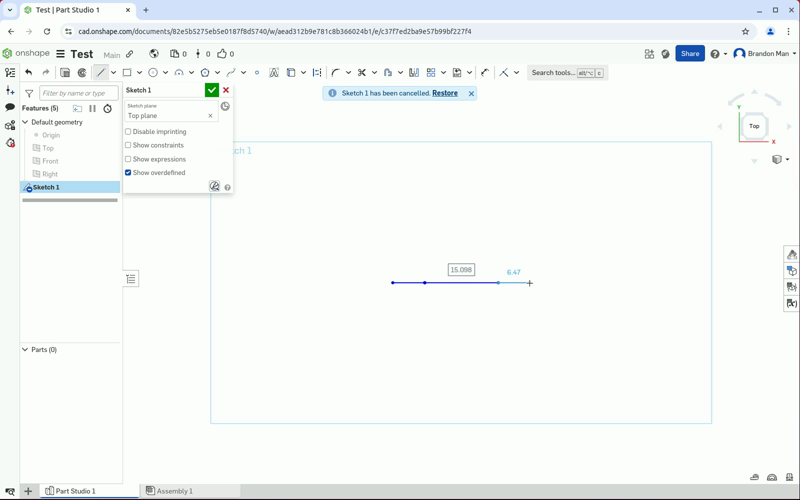
key_down(shift)
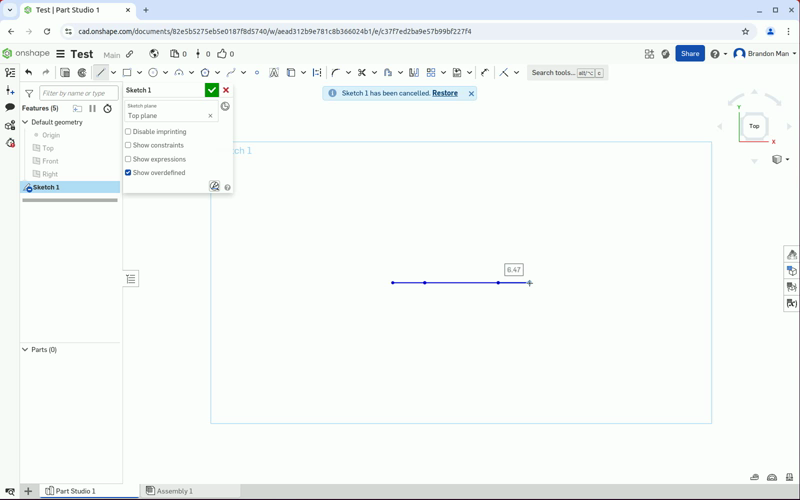
mouse_move(529, 170)
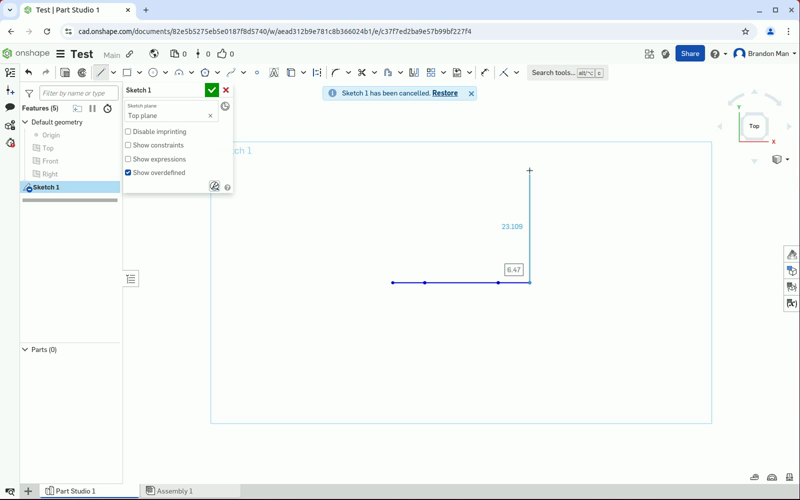
click(529, 170)
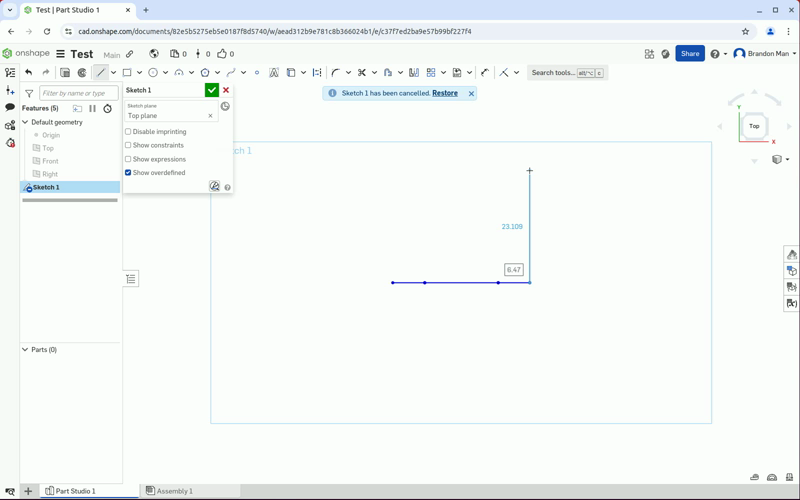
key_up(shift)
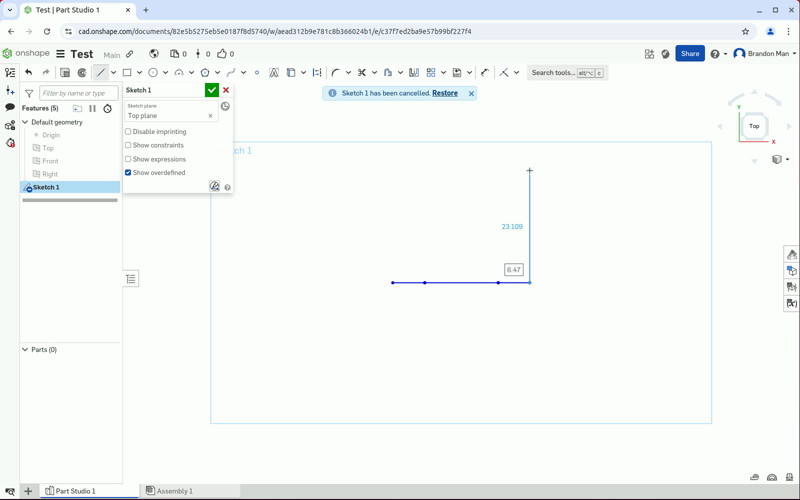
key_down(shift)
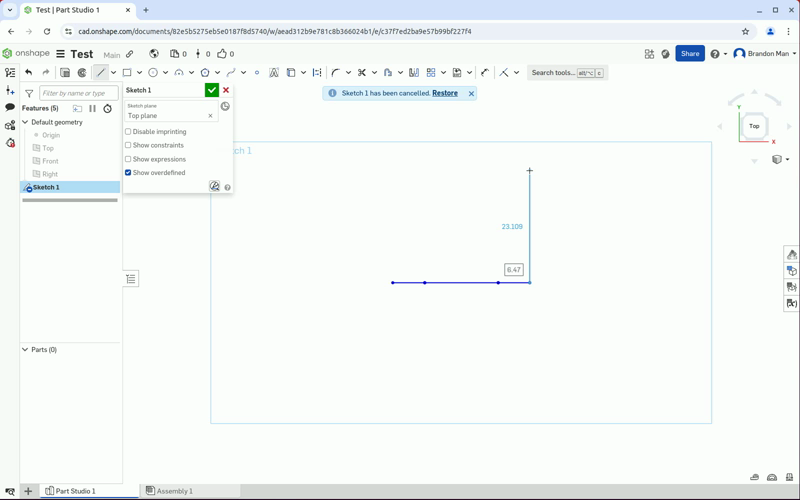
mouse_move(559, 170)
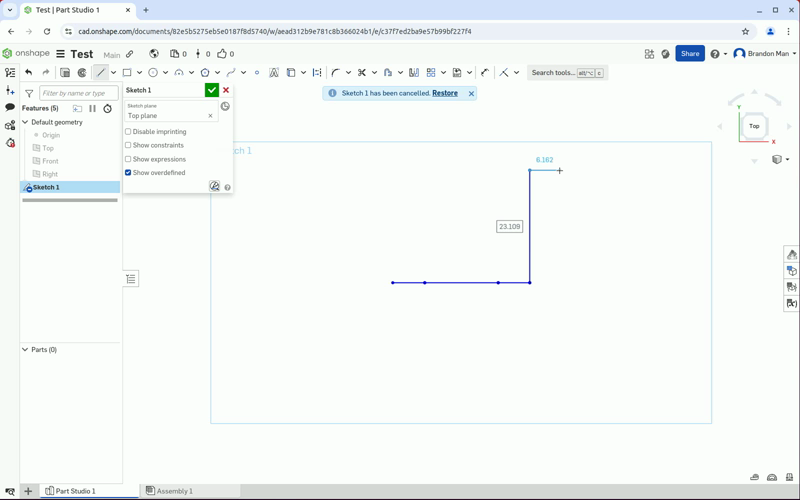
mouse_move(498, 170)
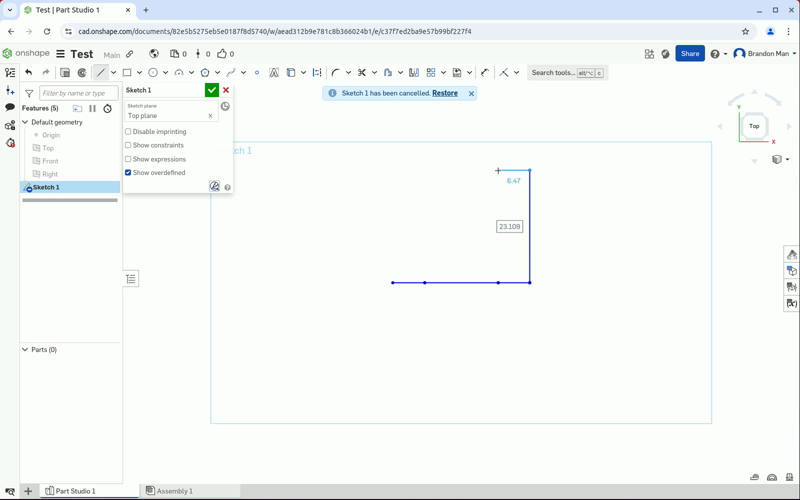
click(498, 170)
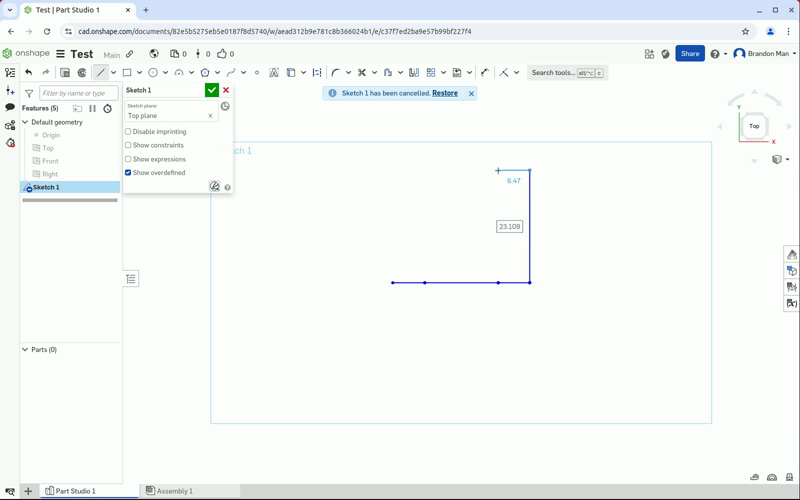
key_up(shift)
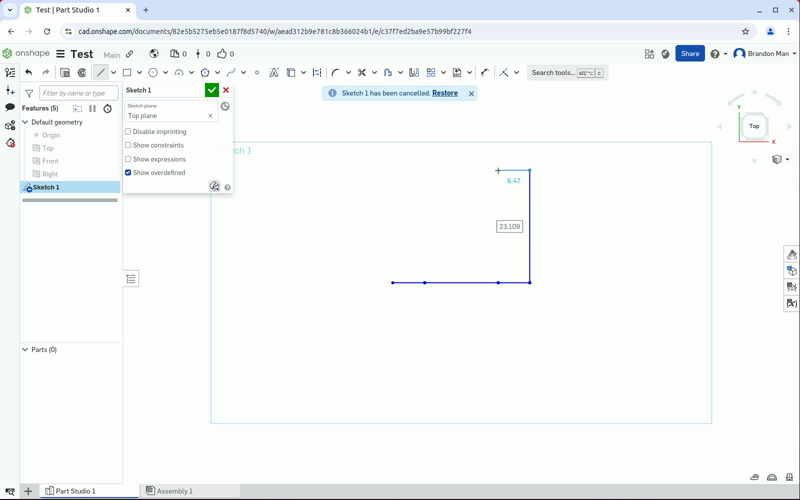
key_down(shift)
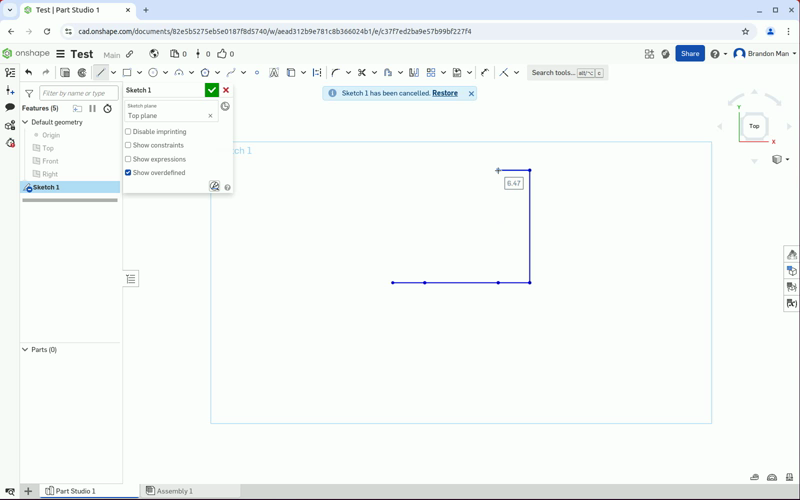
mouse_move(498, 251)
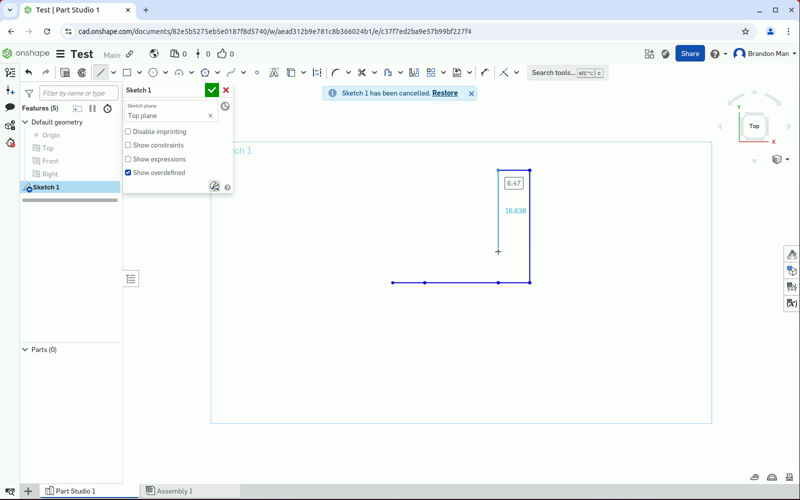
click(498, 251)
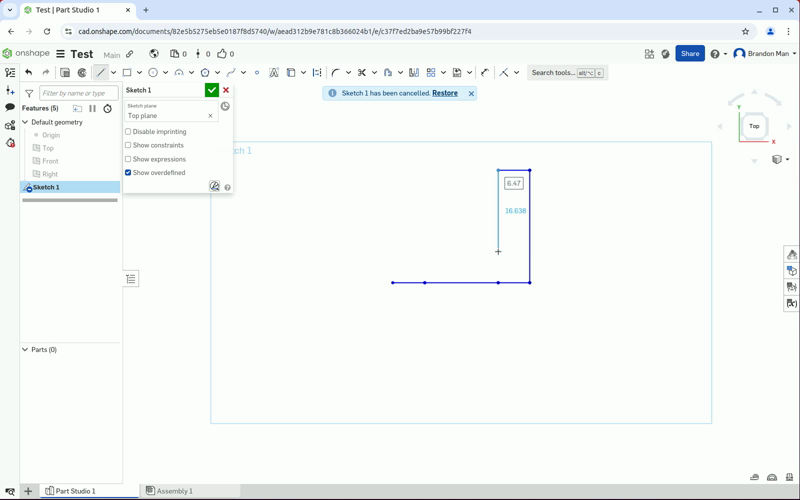
key_up(shift)
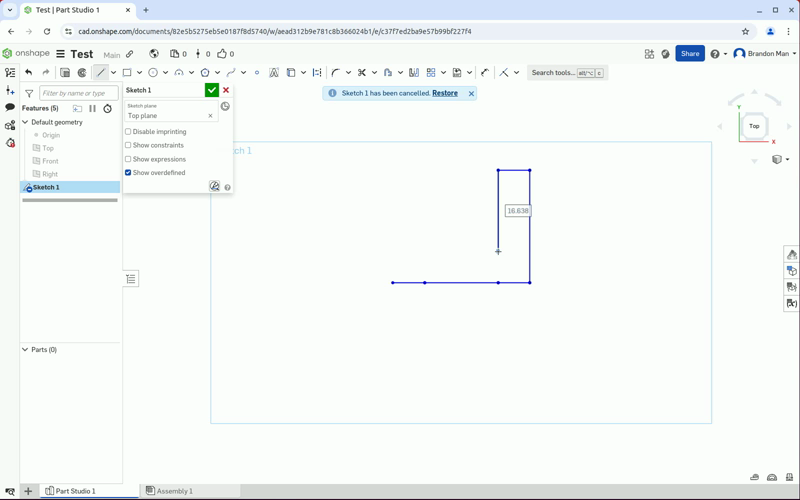
key_down(shift)
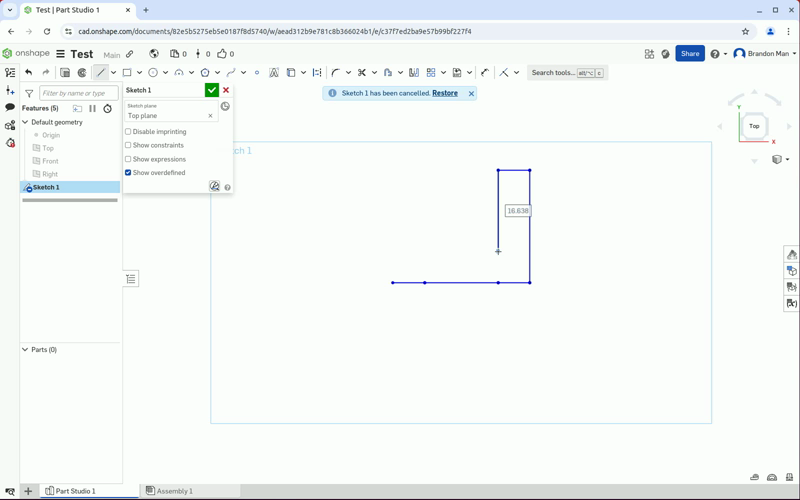
mouse_move(528, 251)
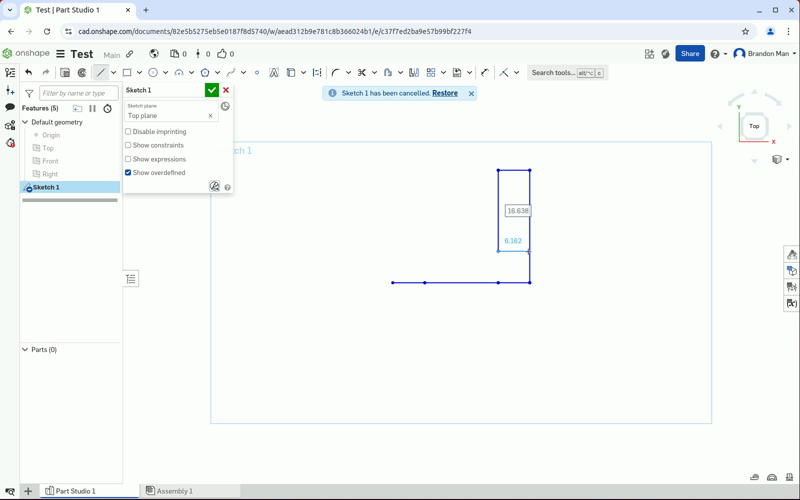
mouse_move(461, 251)
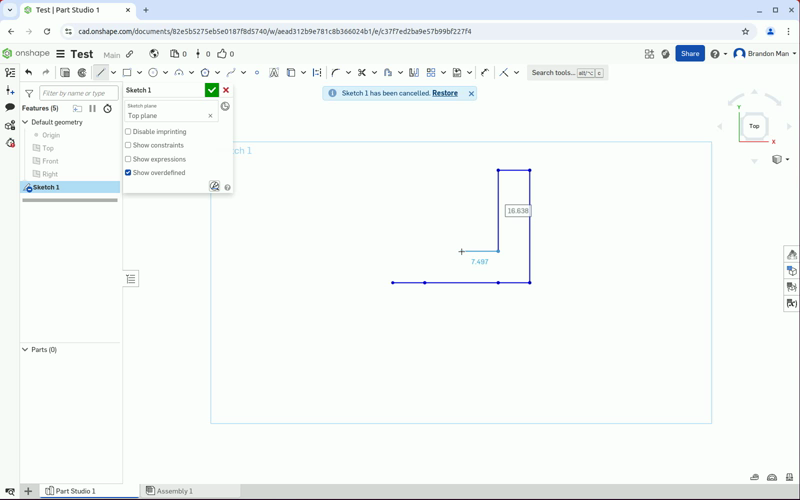
click(461, 251)
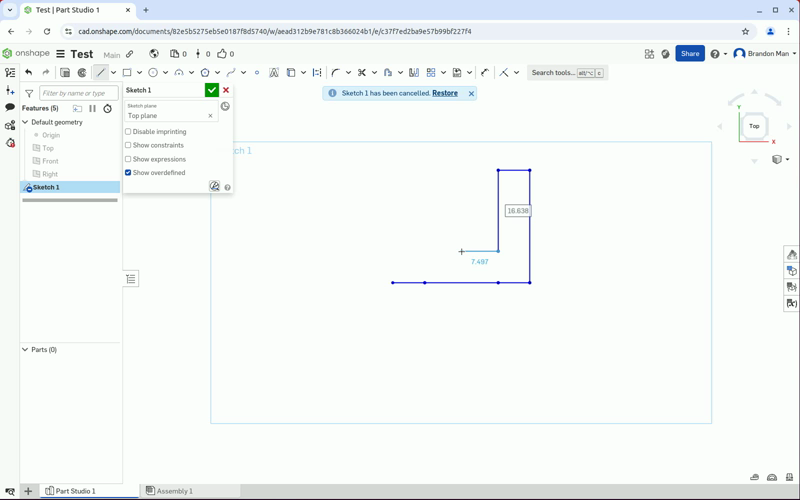
key_up(shift)
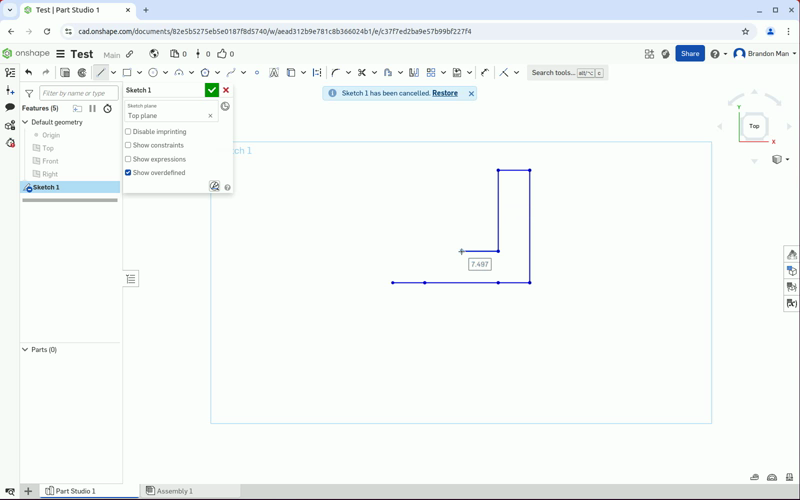
key_down(shift)
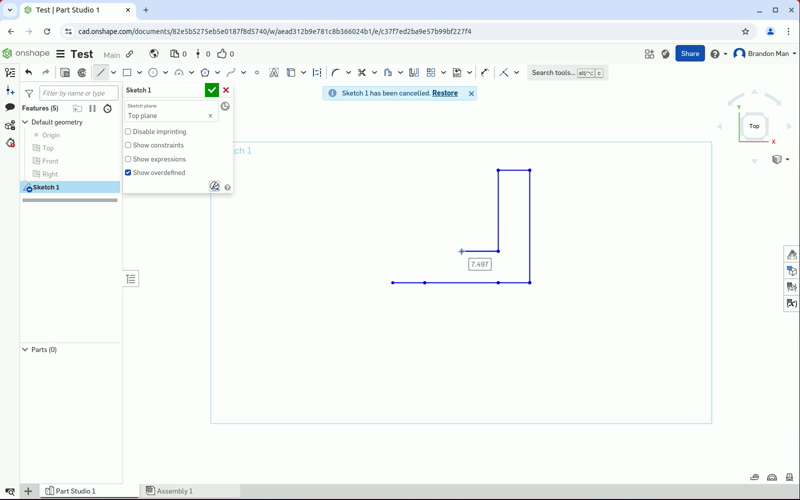
mouse_move(492, 251)
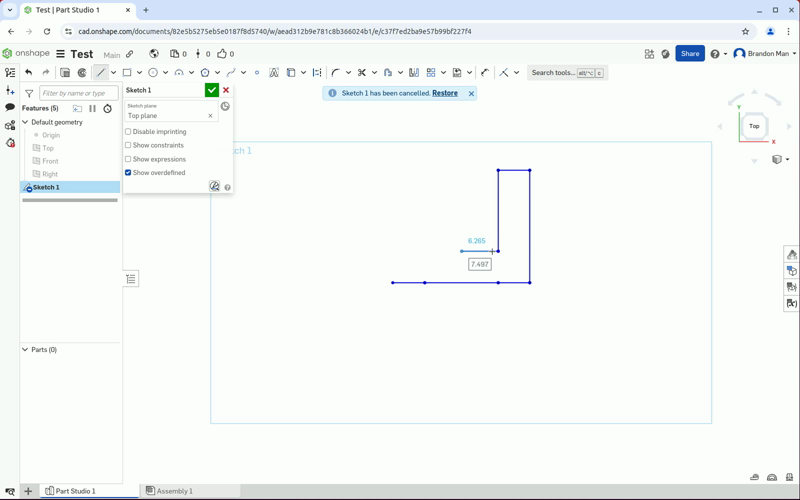
mouse_move(424, 251)
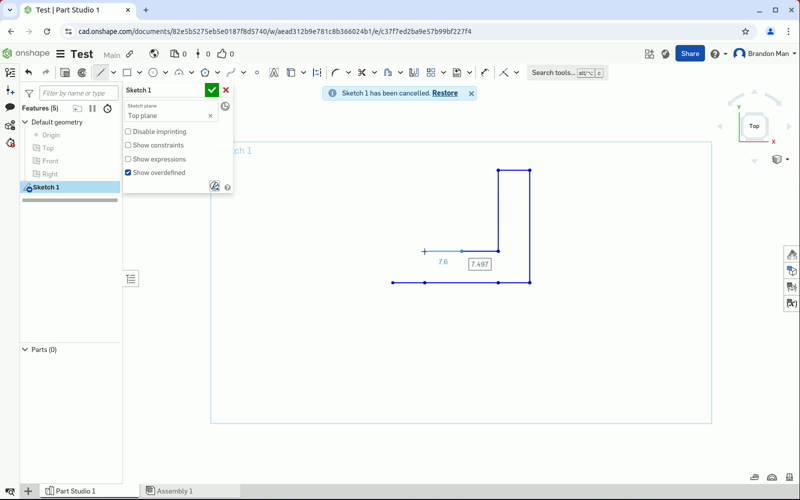
click(424, 251)
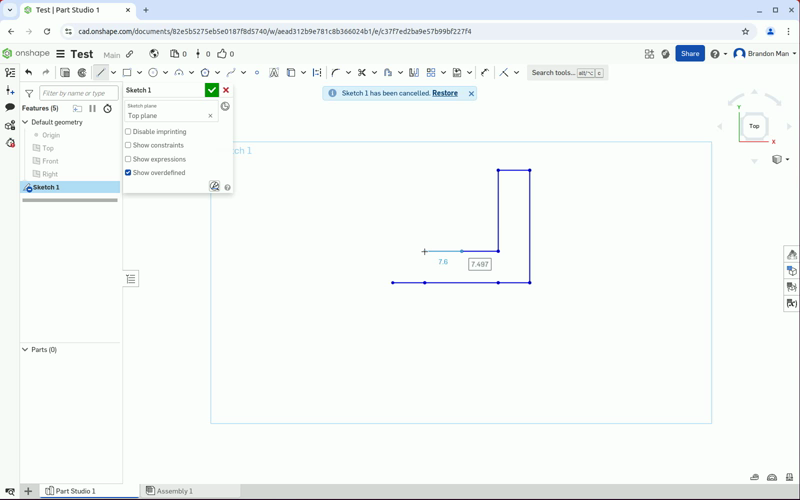
key_up(shift)
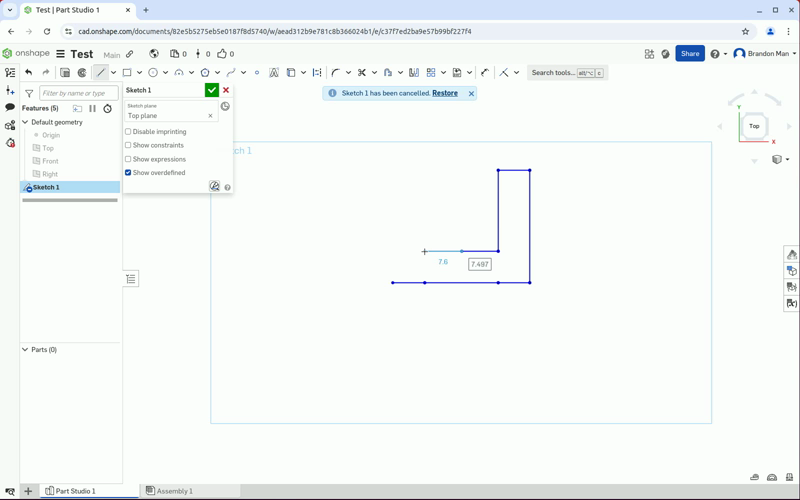
key_down(shift)
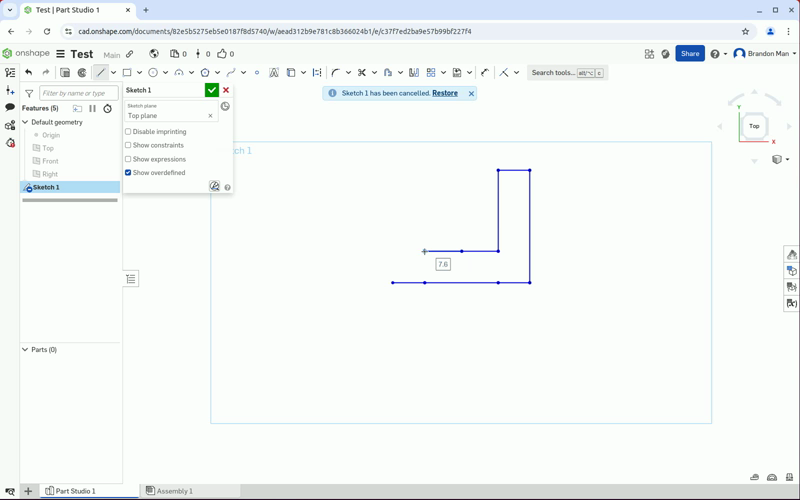
mouse_move(424, 170)
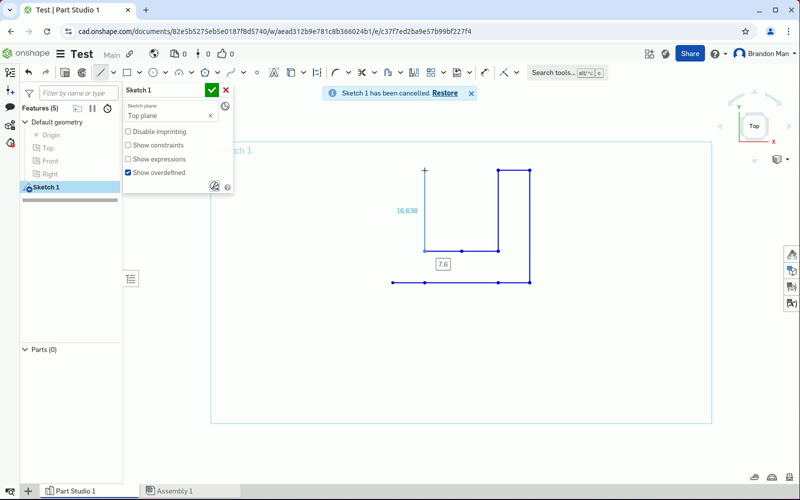
click(424, 170)
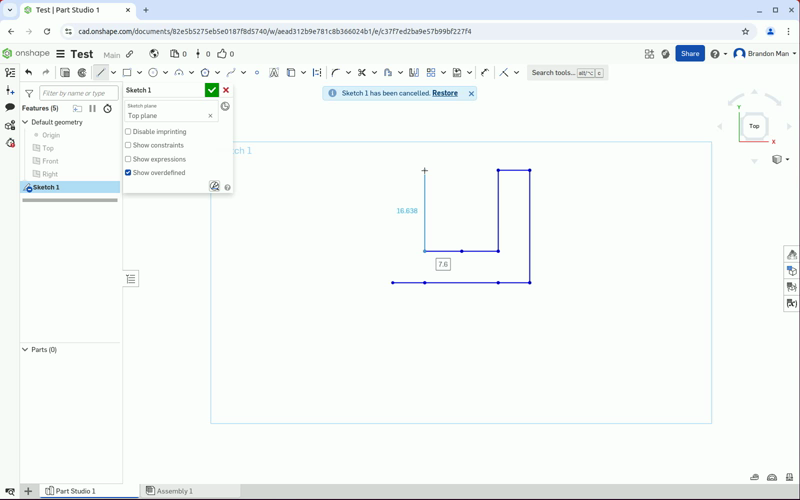
key_up(shift)
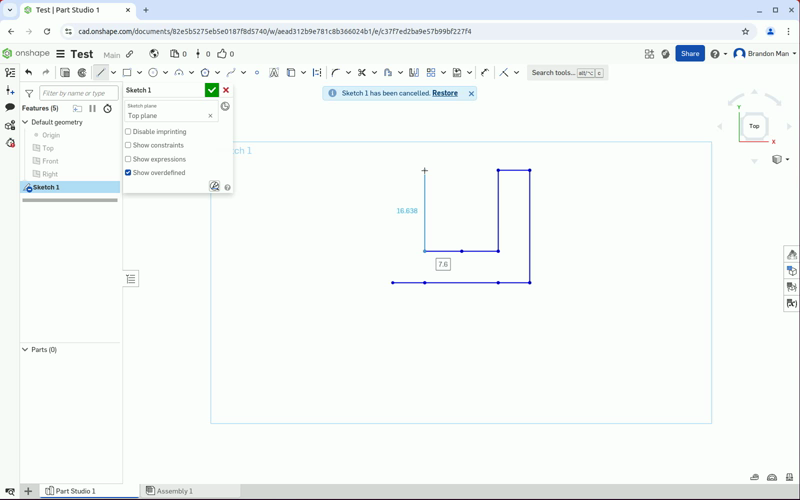
key_down(shift)
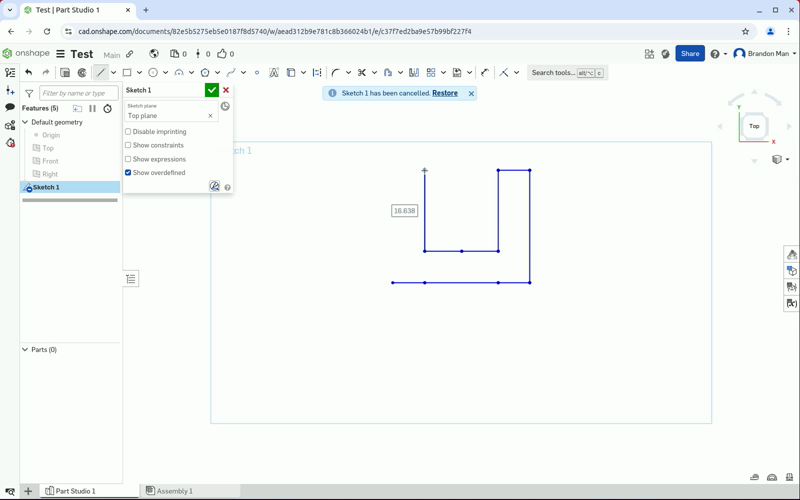
mouse_move(454, 170)
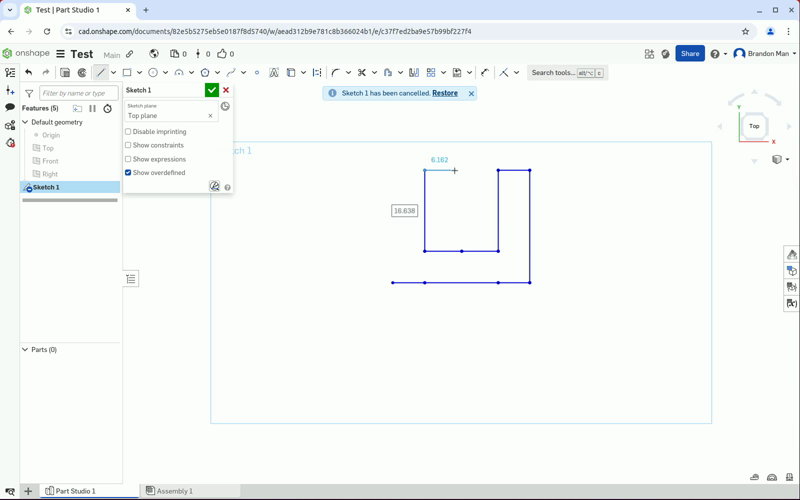
mouse_move(392, 170)
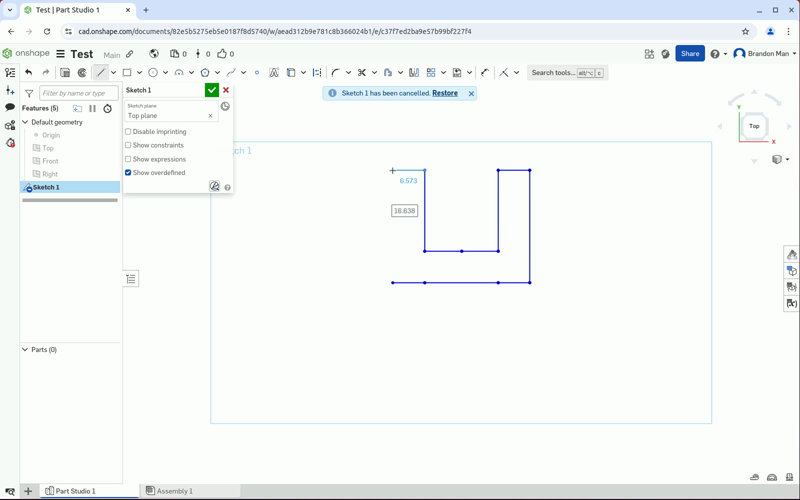
click(392, 170)
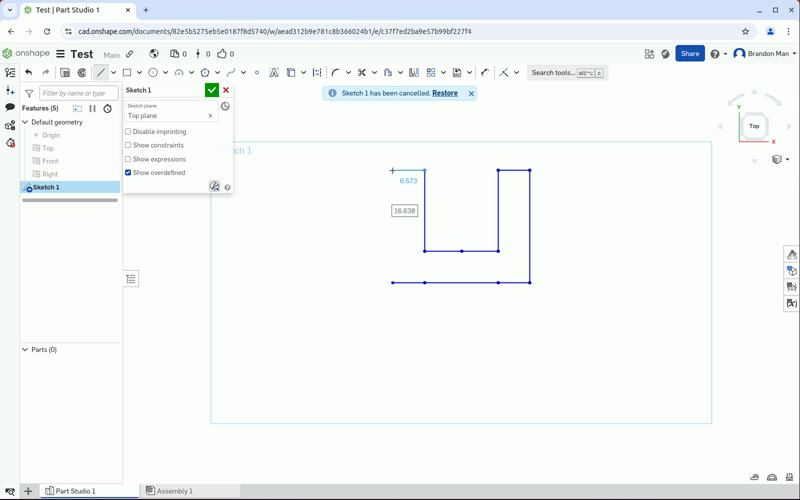
key_up(shift)
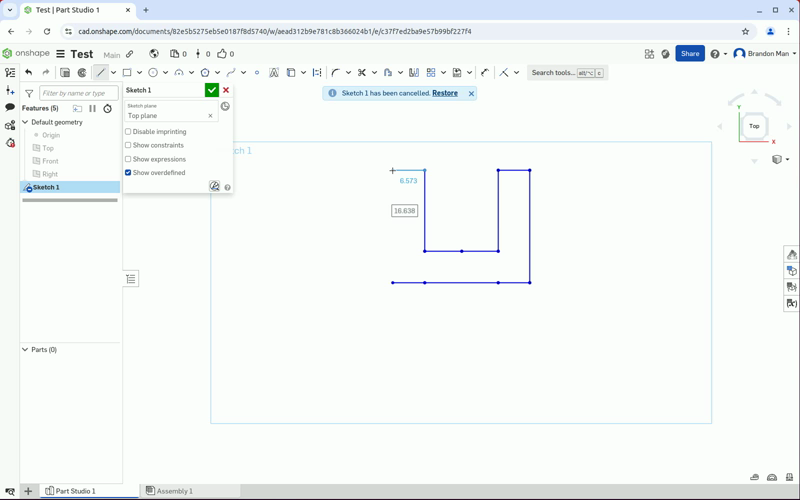
key_down(shift)
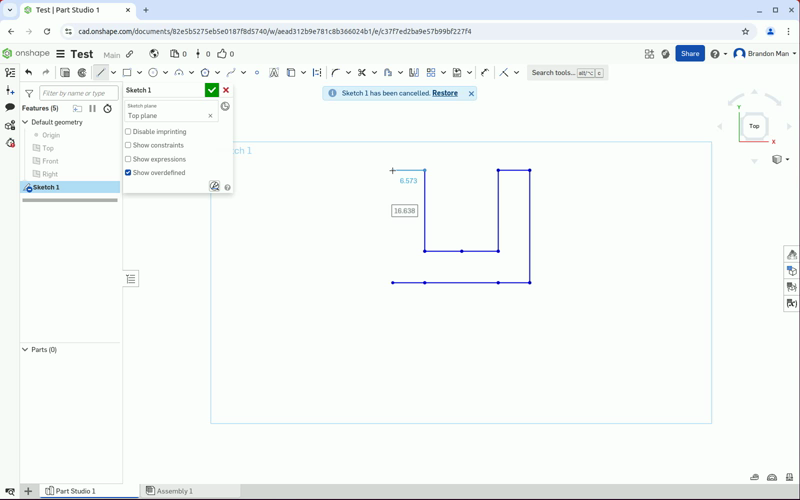
mouse_move(392, 282)
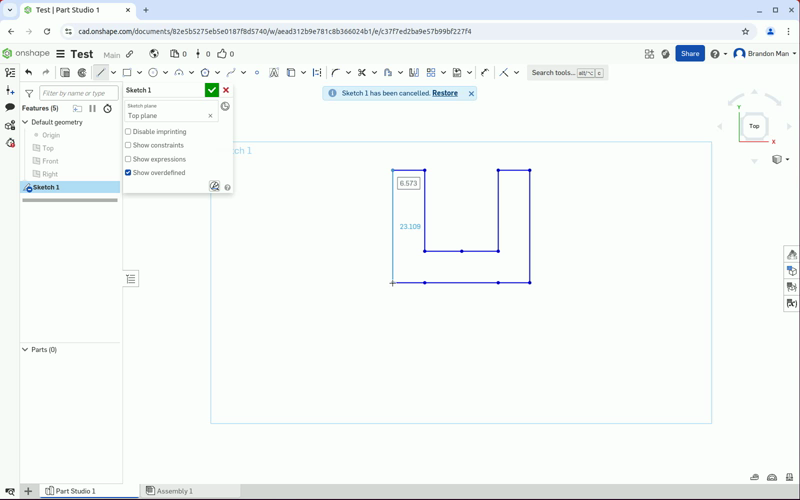
key_up(shift)
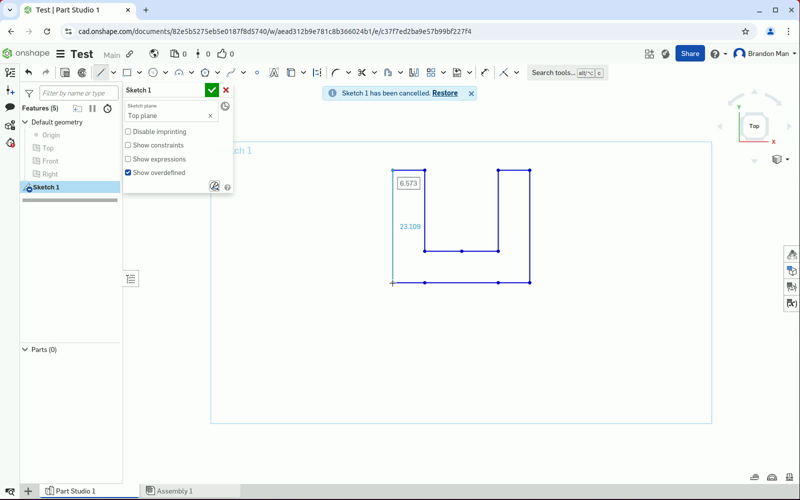
click(392, 282)
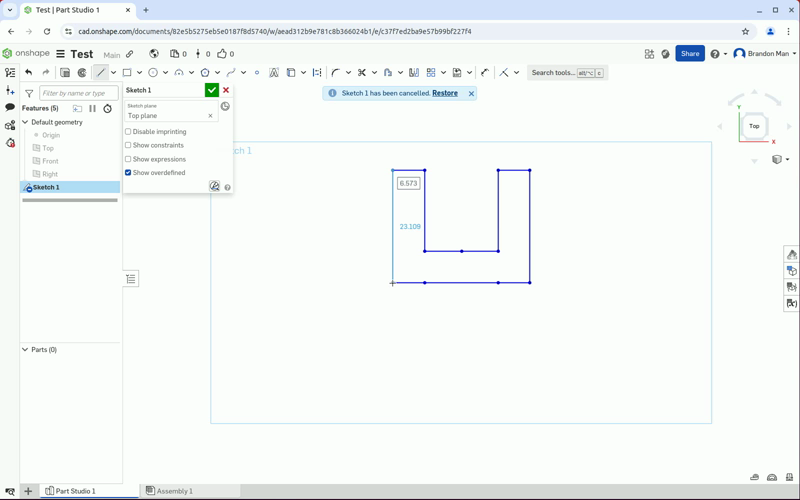
key(esc)
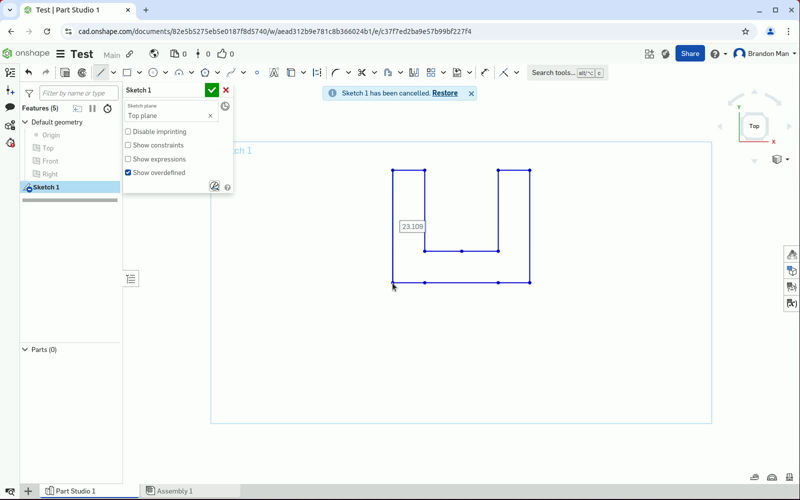
mouse_move(505, 219)
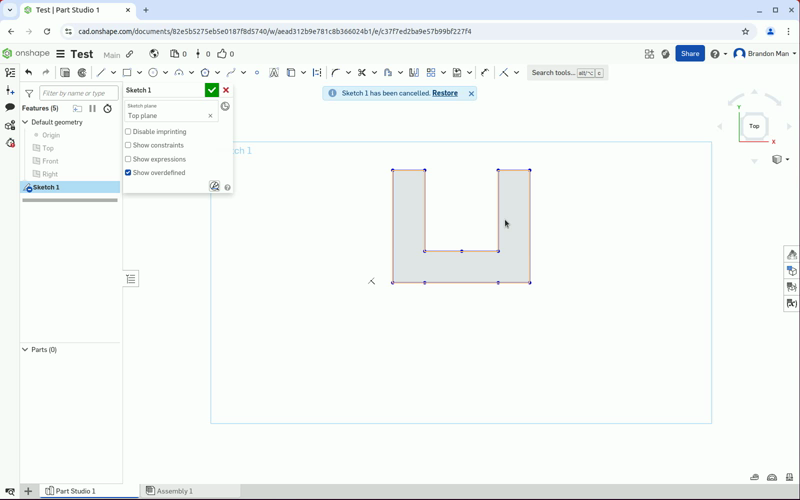
click(505, 219)
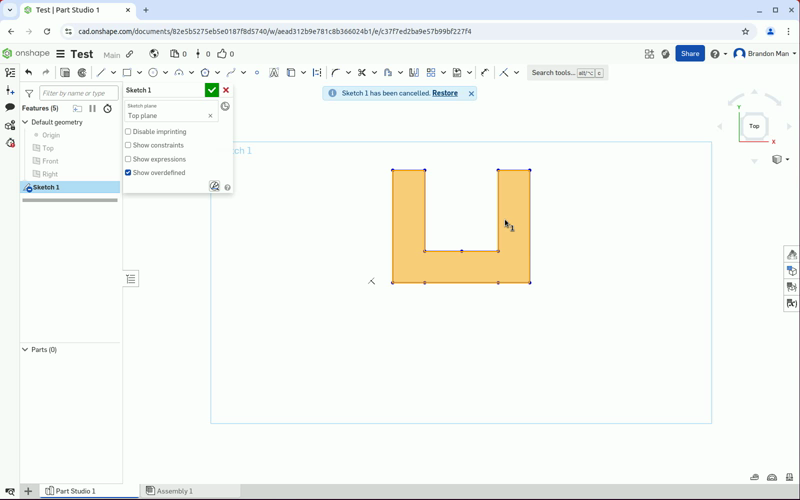
mouse_move(73, 352)
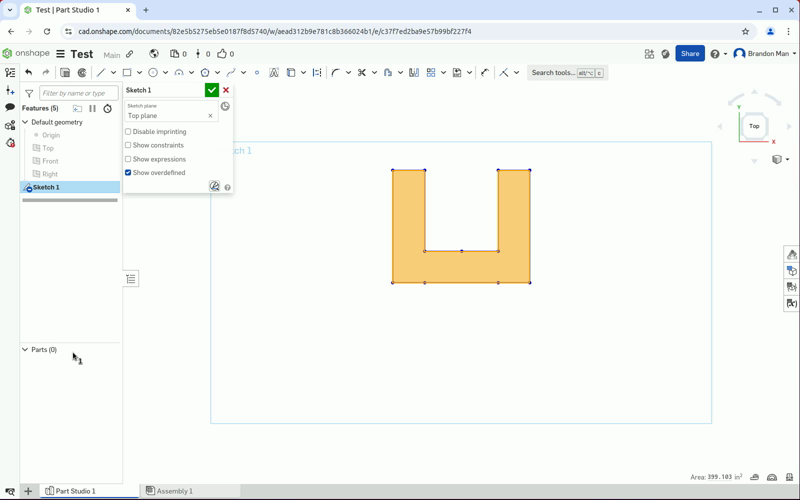
key(shift+y)
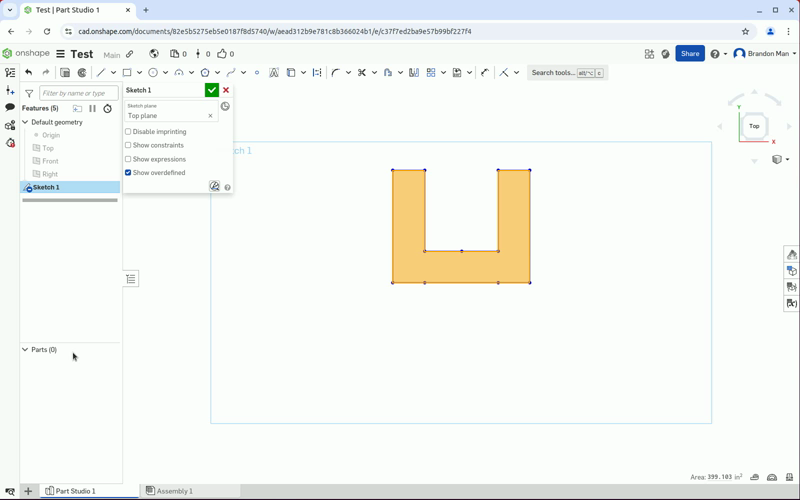
key(shift+e)
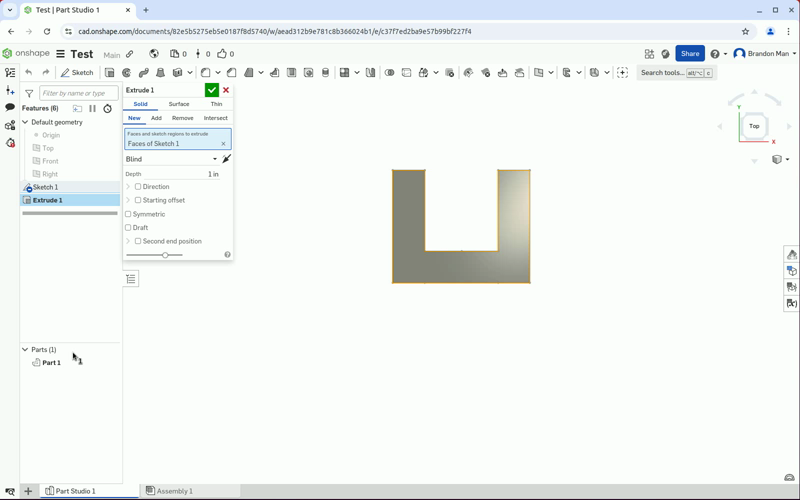
mouse_move(143, 106)
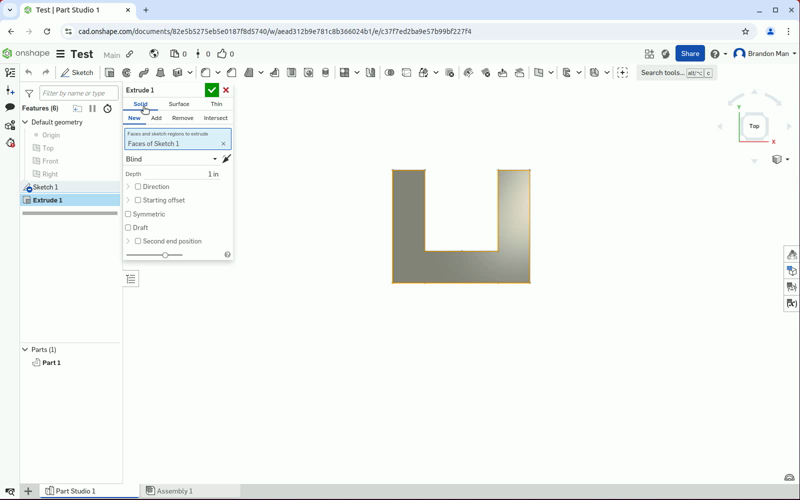
click(143, 106)
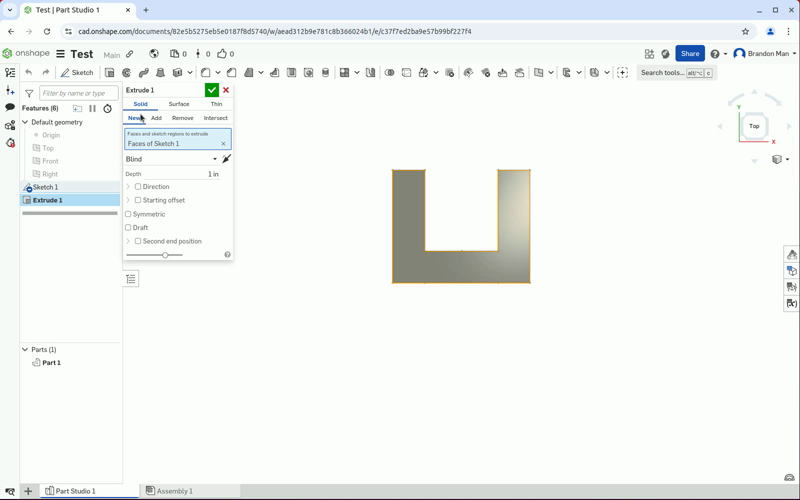
mouse_move(137, 120)
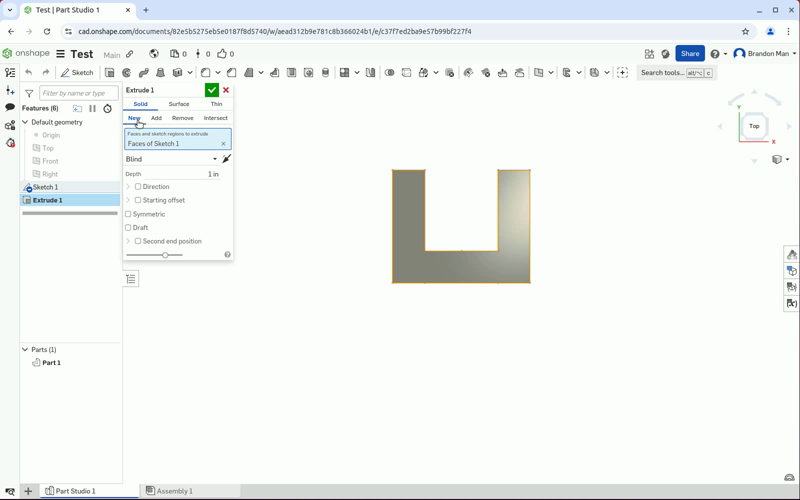
click(137, 120)
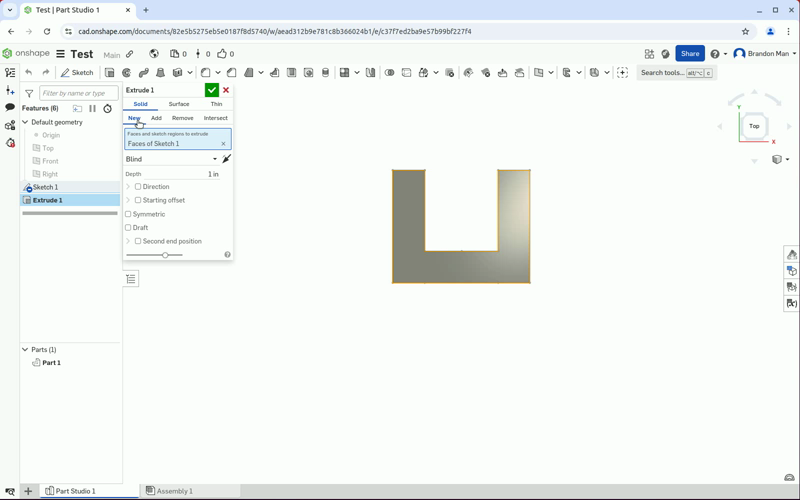
key(tab, 4)
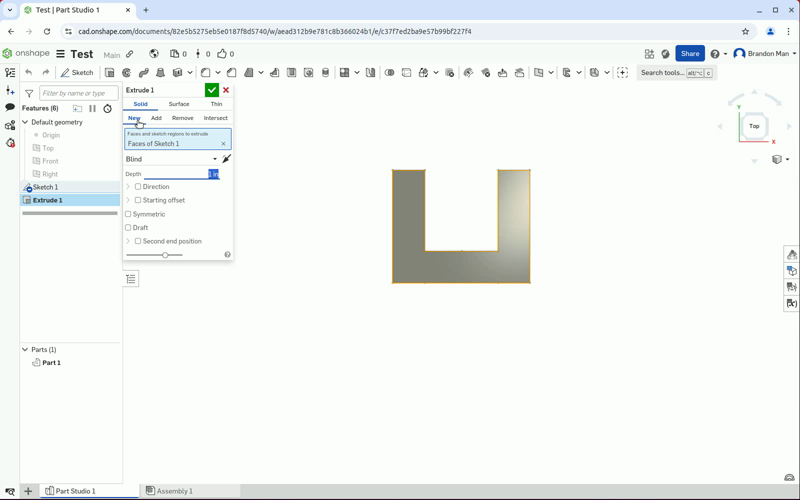
text(8.184)
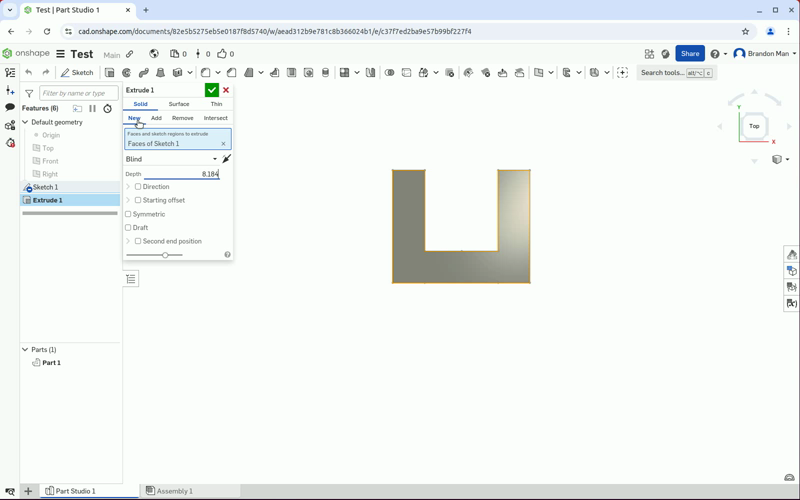
key(enter)
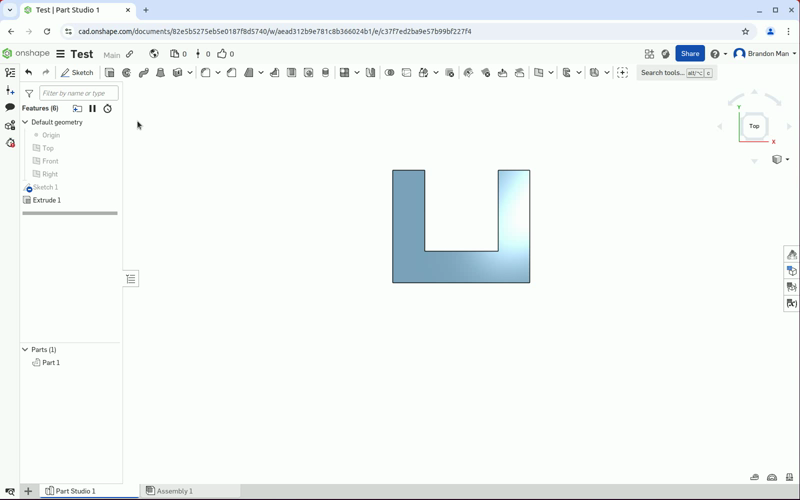
key(shift+h)
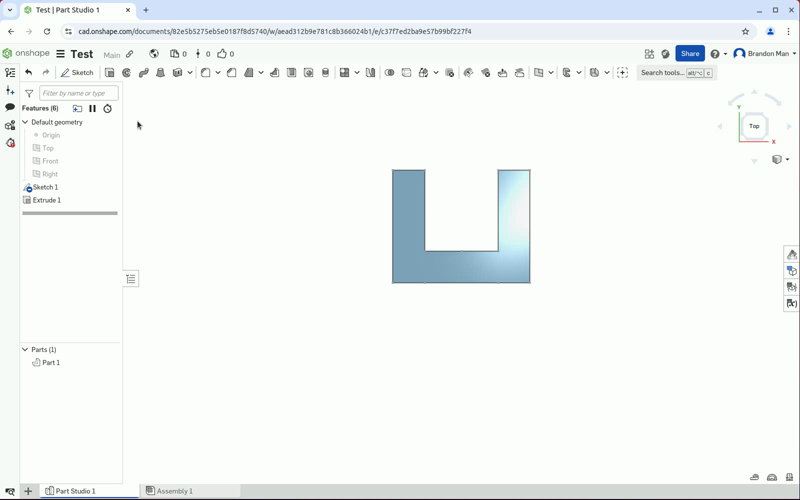
key(shift+h)
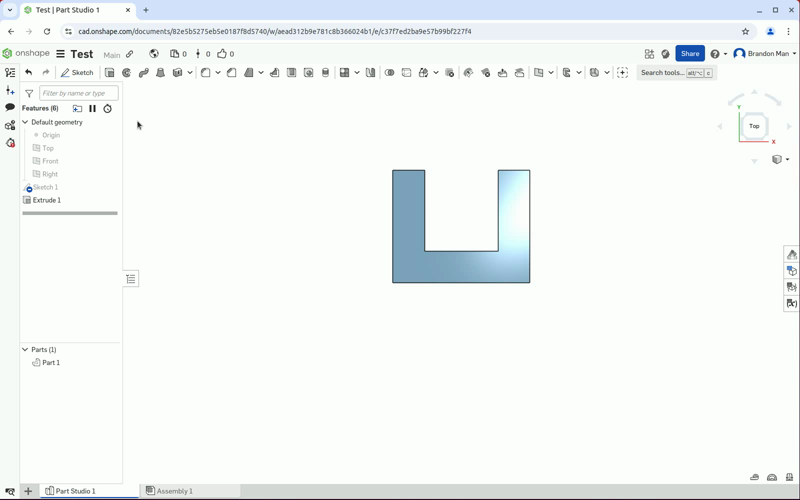
mouse_move(73, 189)
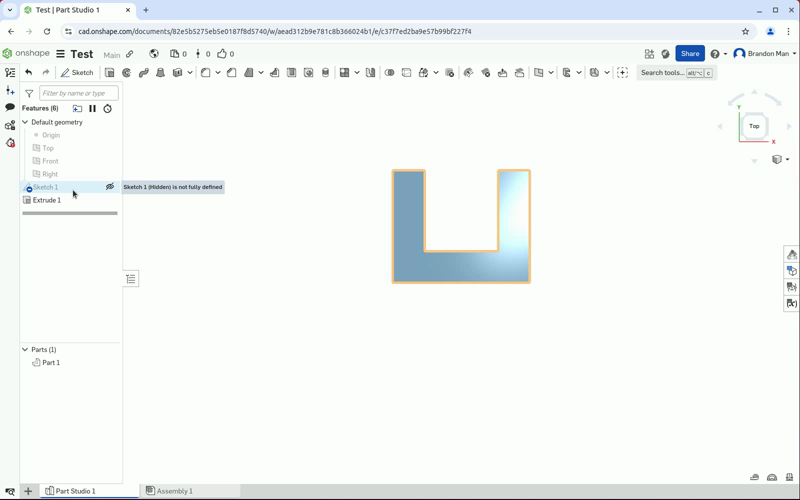
click(73, 189)
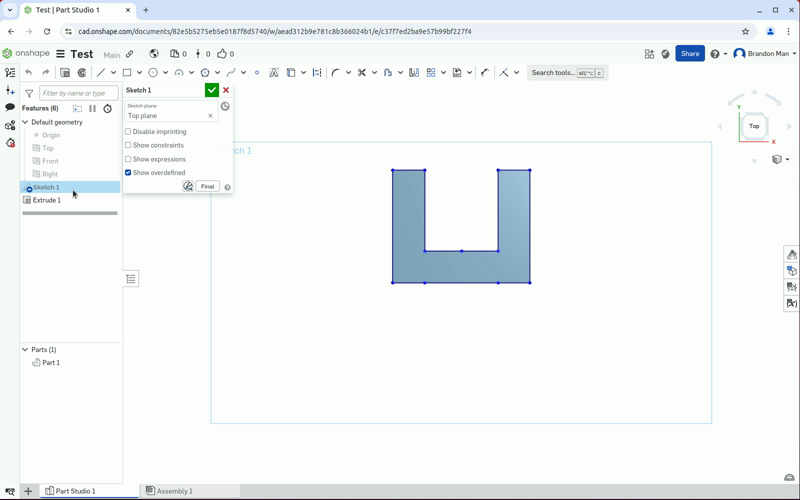
mouse_move(229, 92)
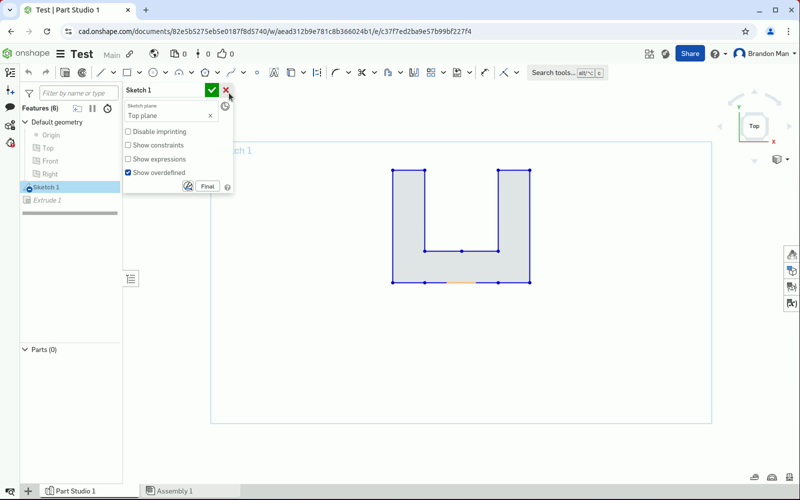
click(229, 92)
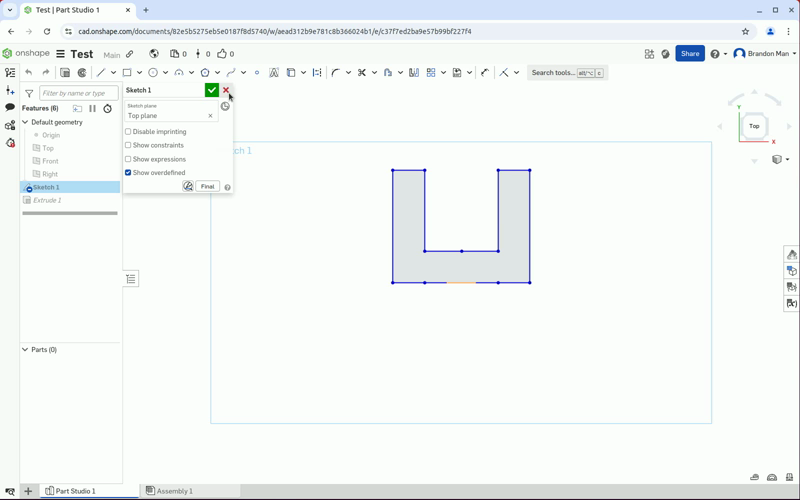
key(shift+s)
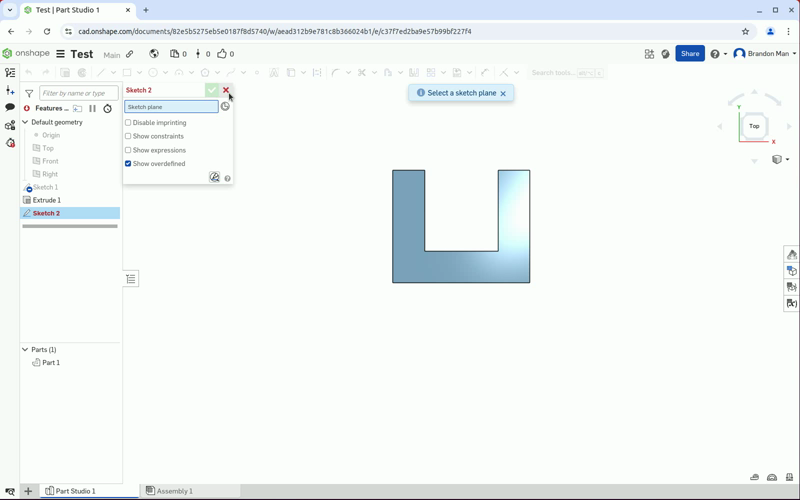
mouse_move(73, 150)
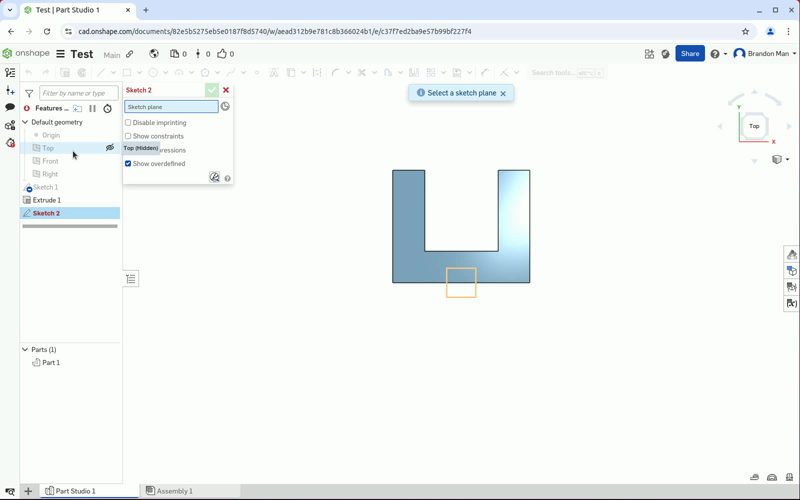
click(73, 150)
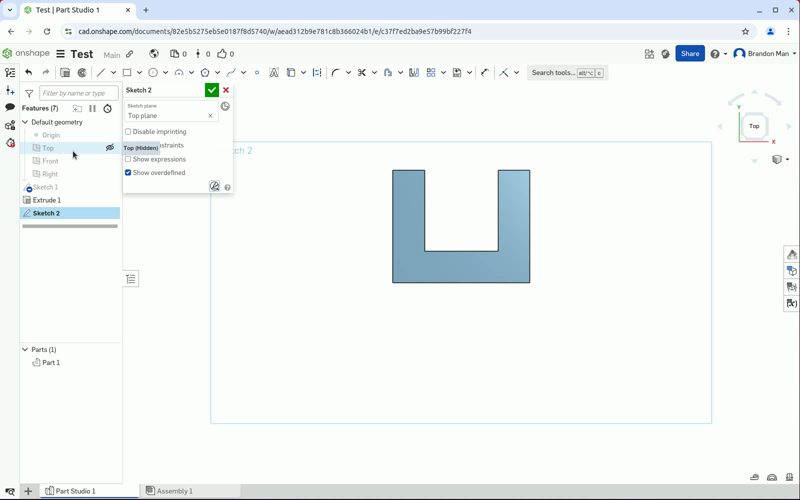
mouse_move(73, 352)
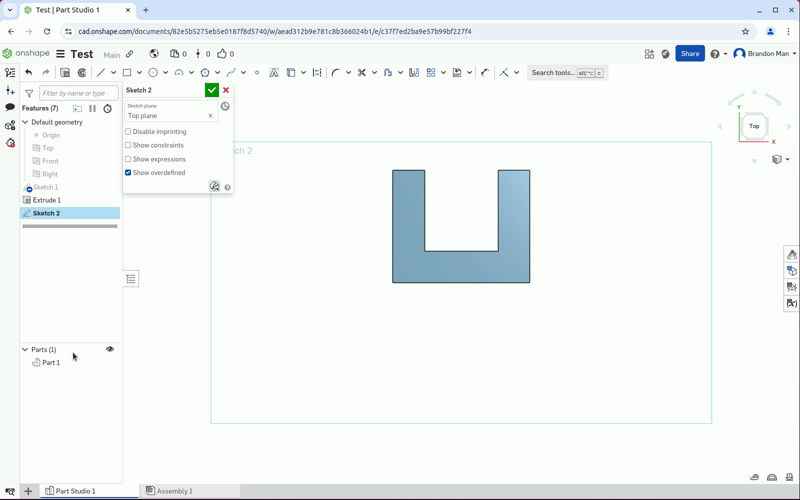
key(y)
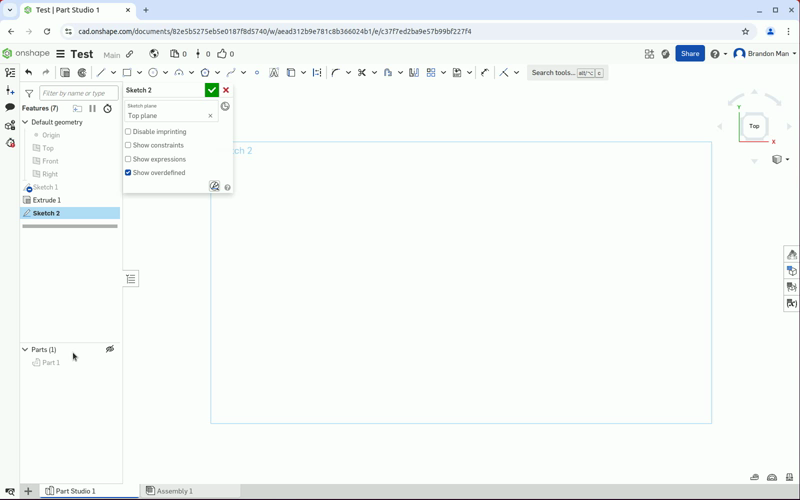
key(l)
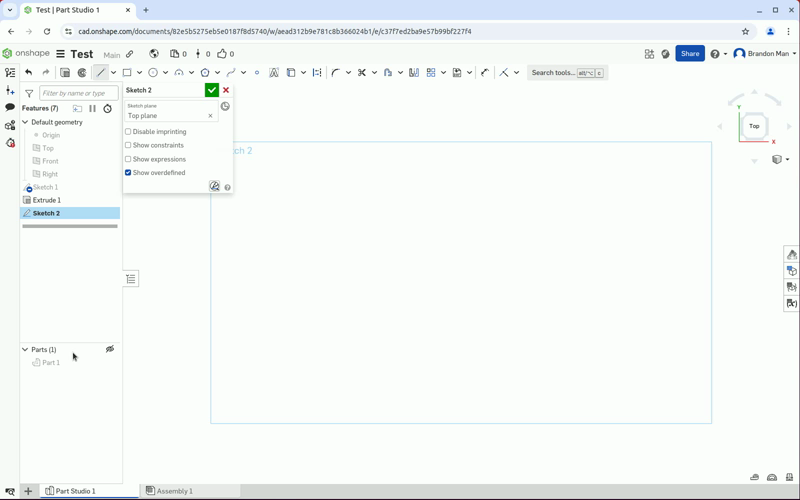
key_down(shift)
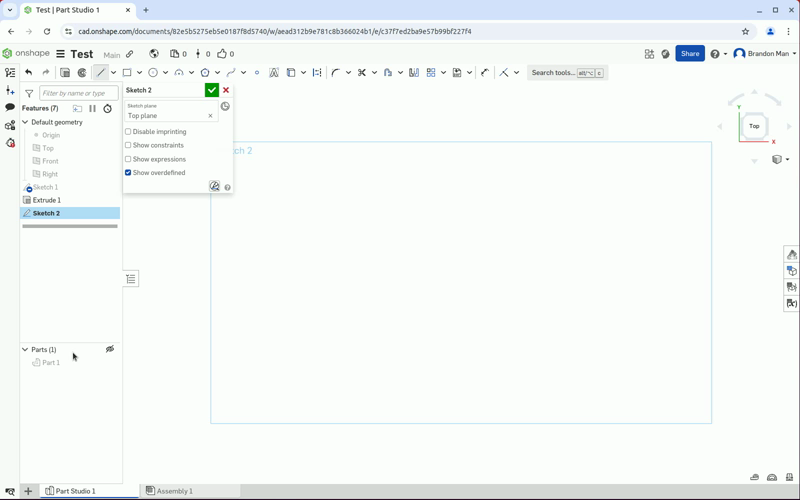
mouse_move(392, 395)
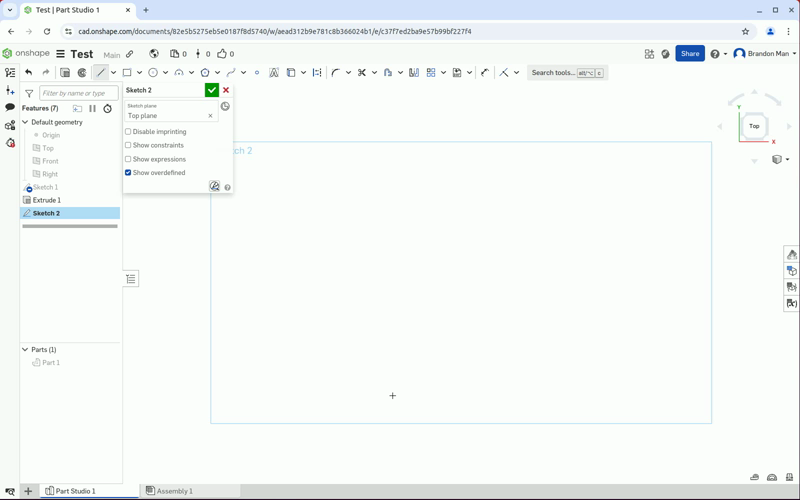
click(392, 395)
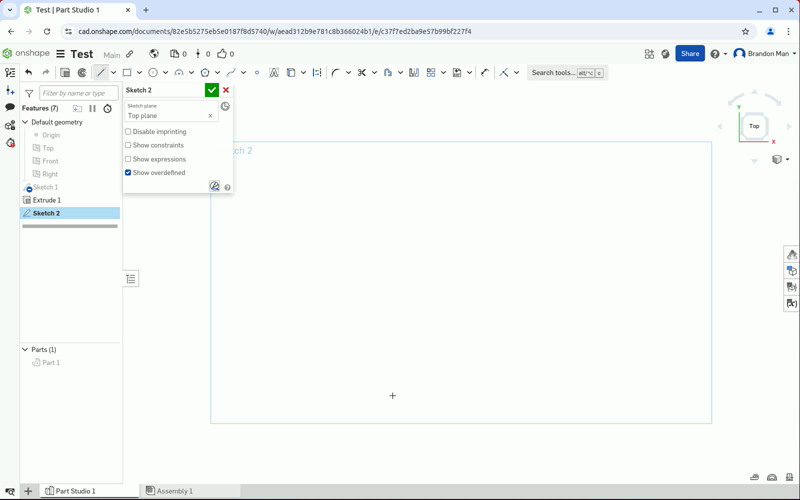
key_up(shift)
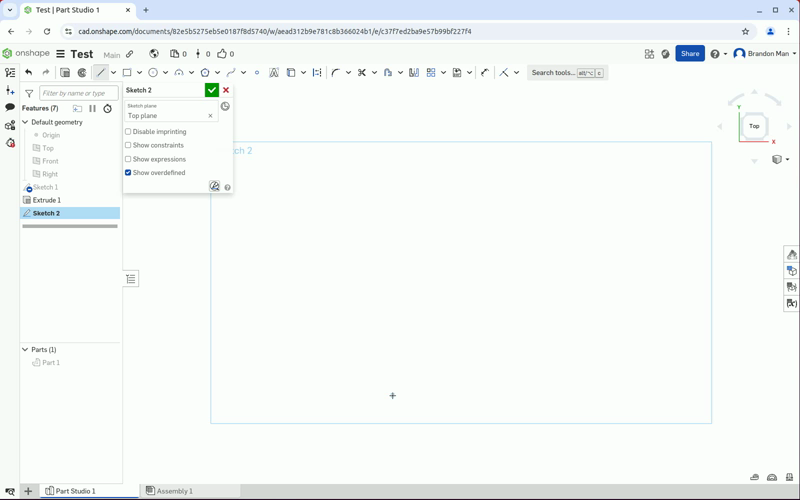
key_down(shift)
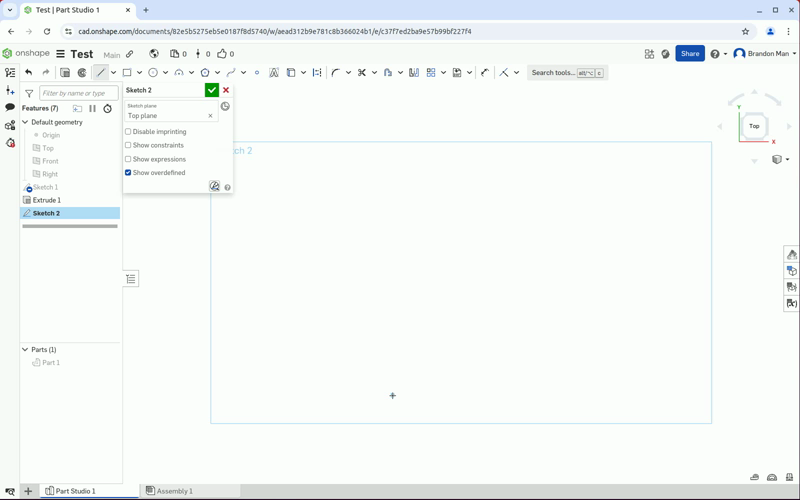
mouse_move(422, 395)
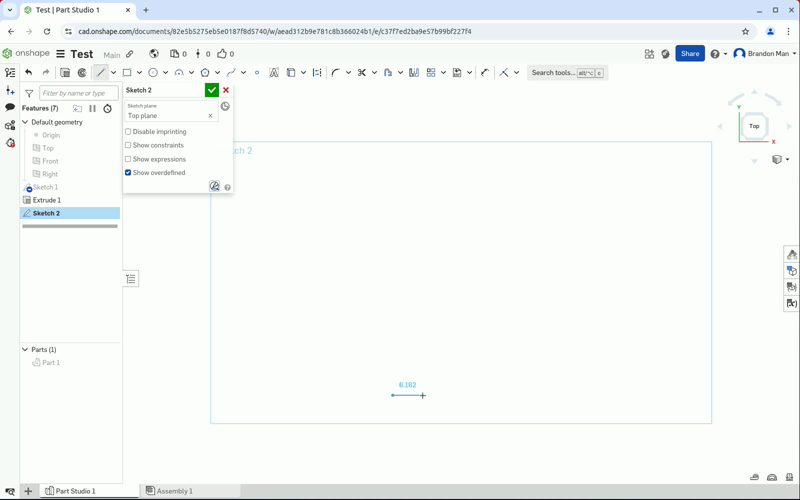
mouse_move(424, 395)
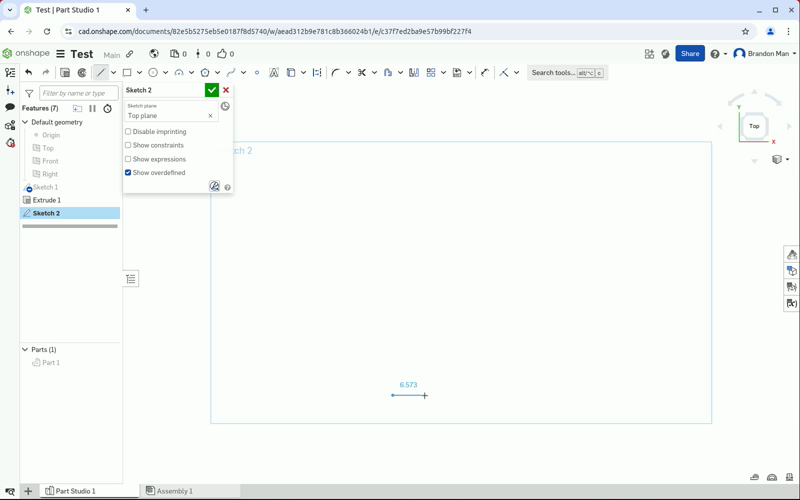
click(424, 395)
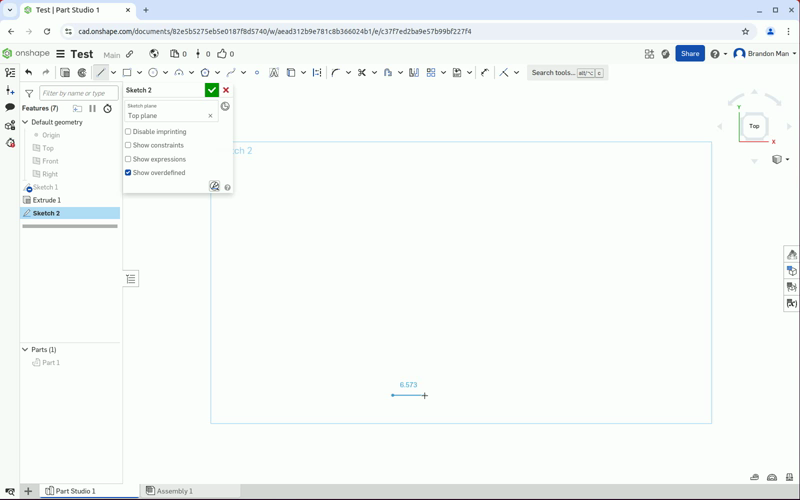
key_up(shift)
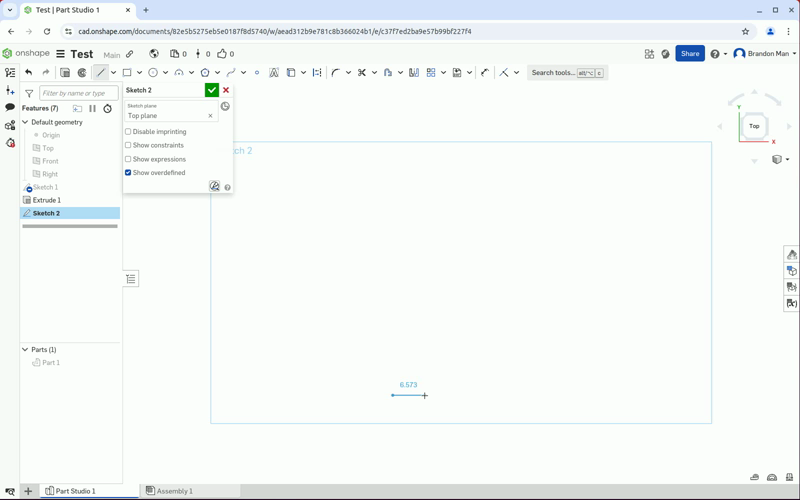
key(esc)
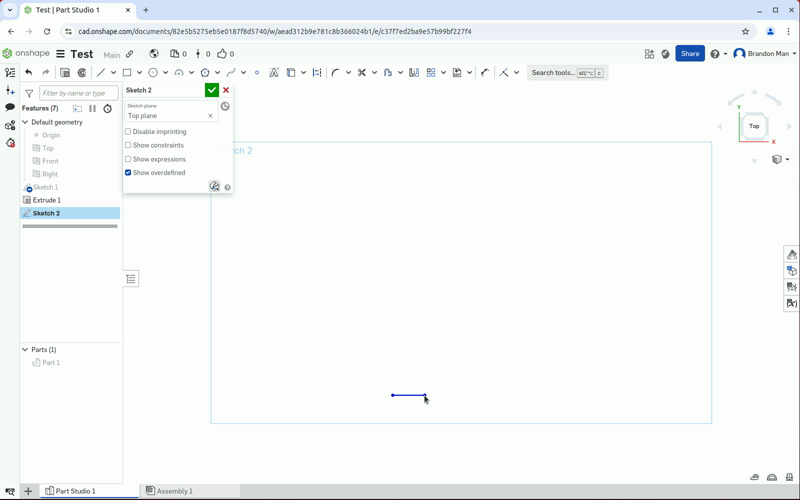
key(a)
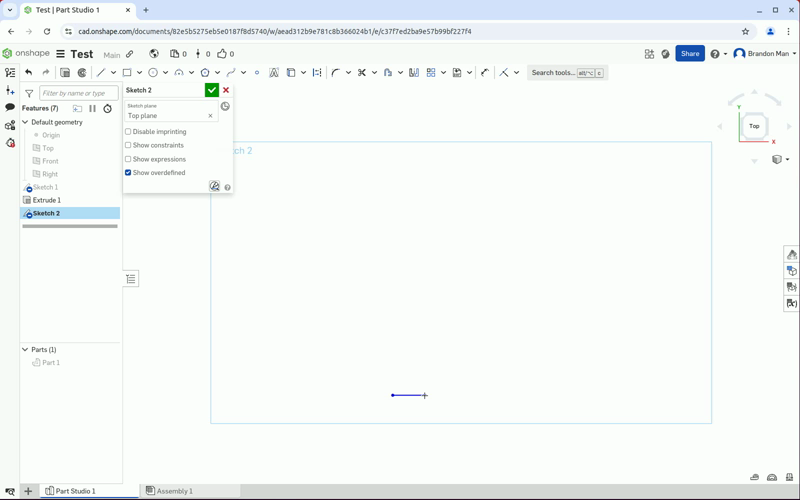
mouse_move(424, 395)
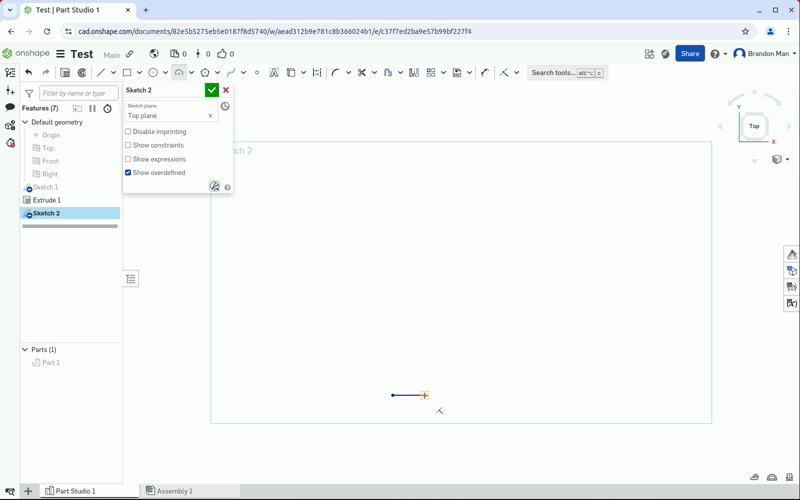
click(424, 395)
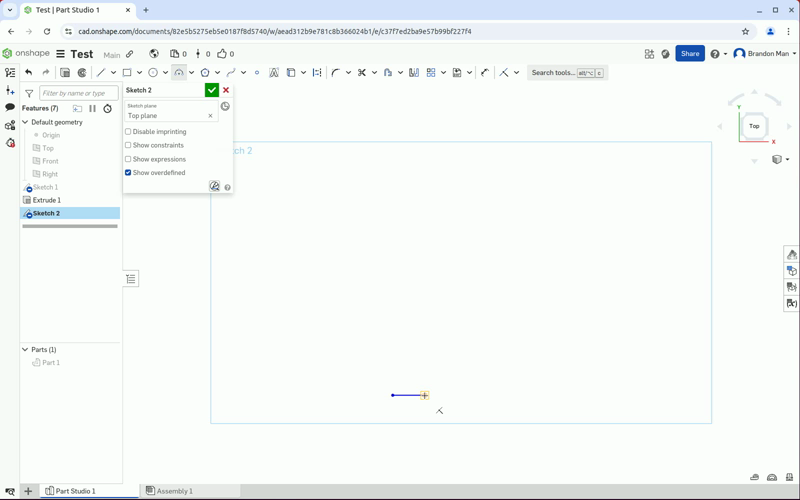
key_down(shift)
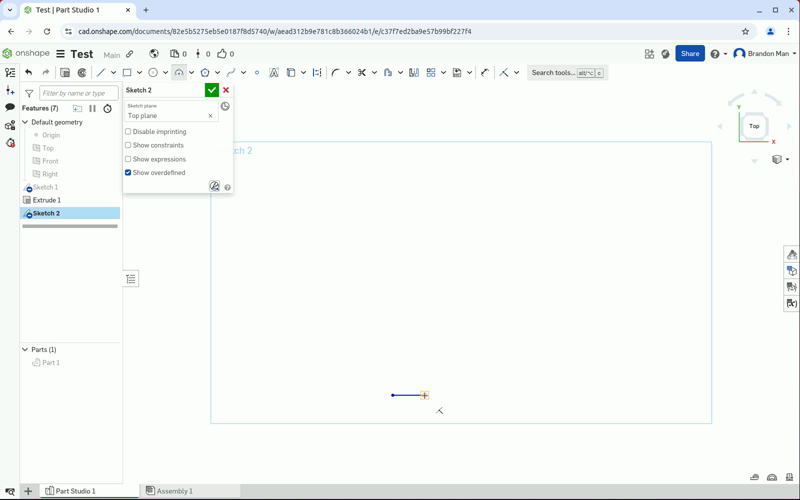
mouse_move(424, 282)
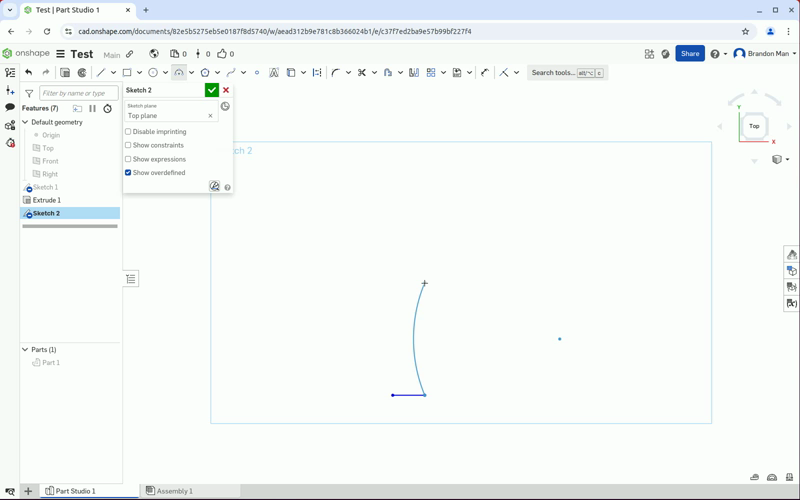
click(424, 282)
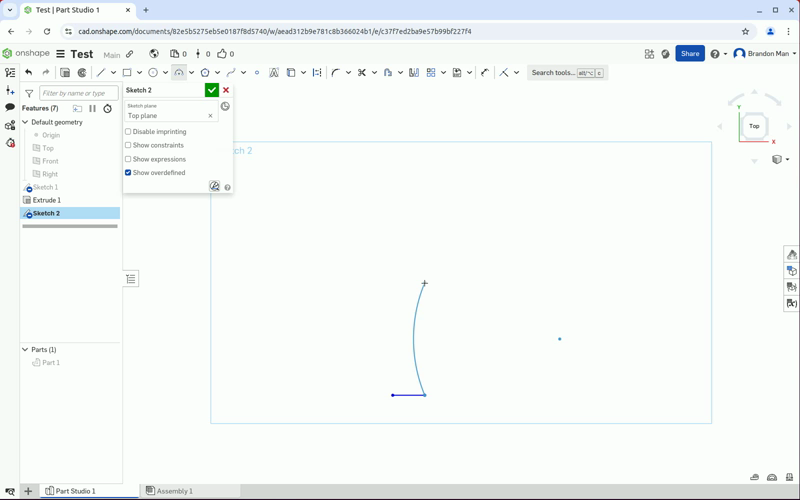
mouse_move(412, 339)
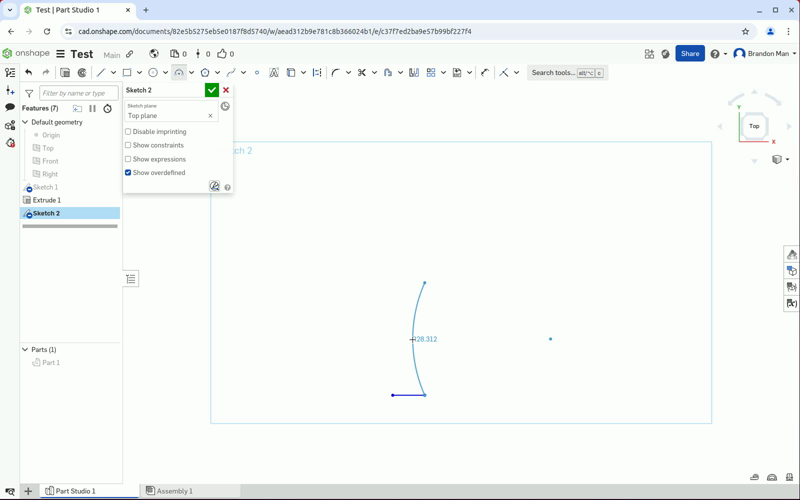
click(412, 339)
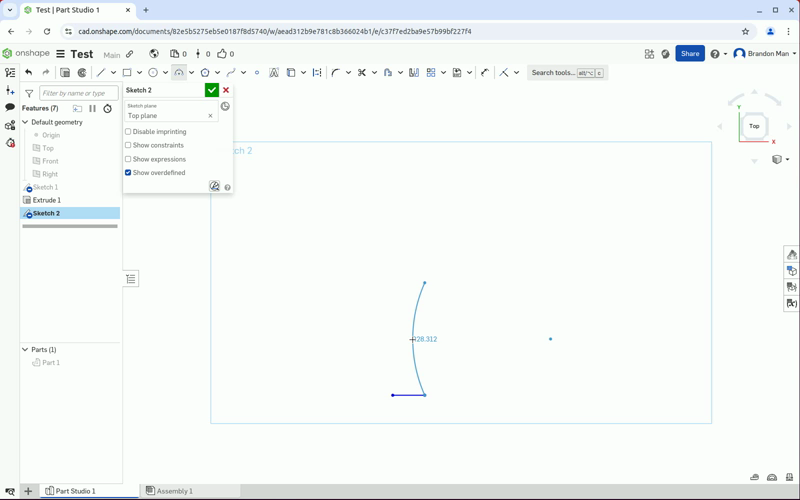
key_up(shift)
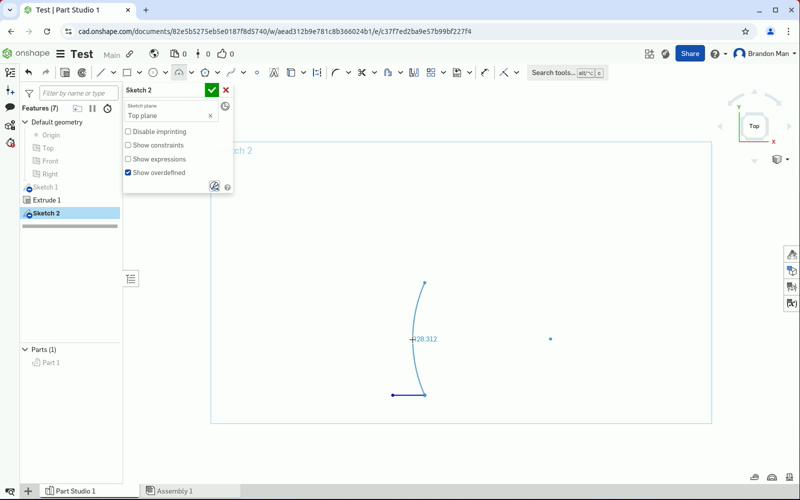
key(esc)
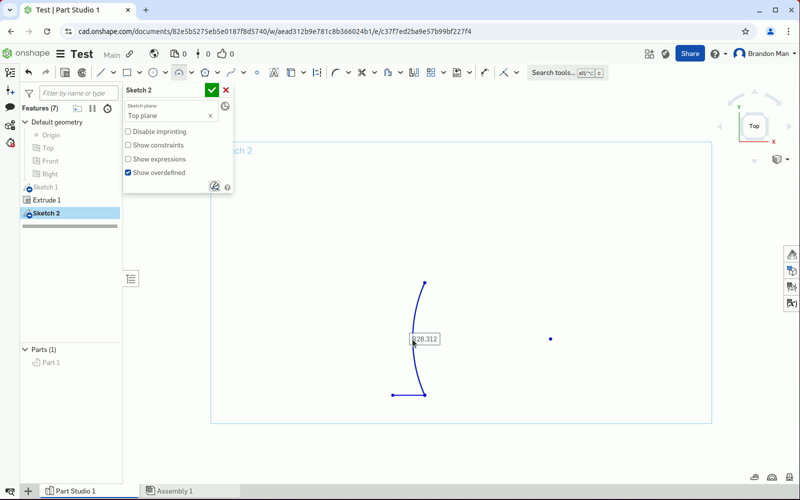
key(l)
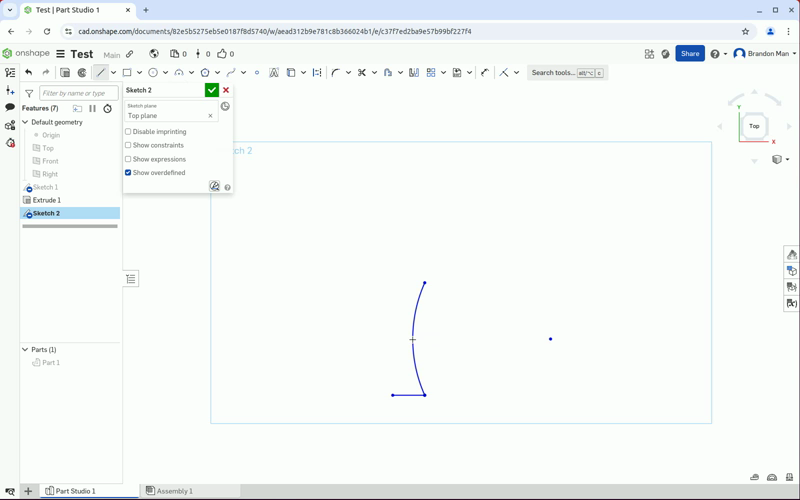
mouse_move(424, 282)
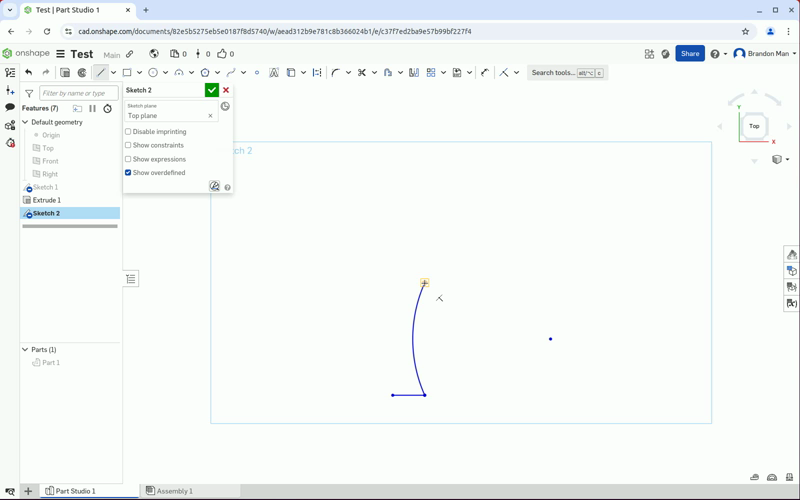
click(424, 282)
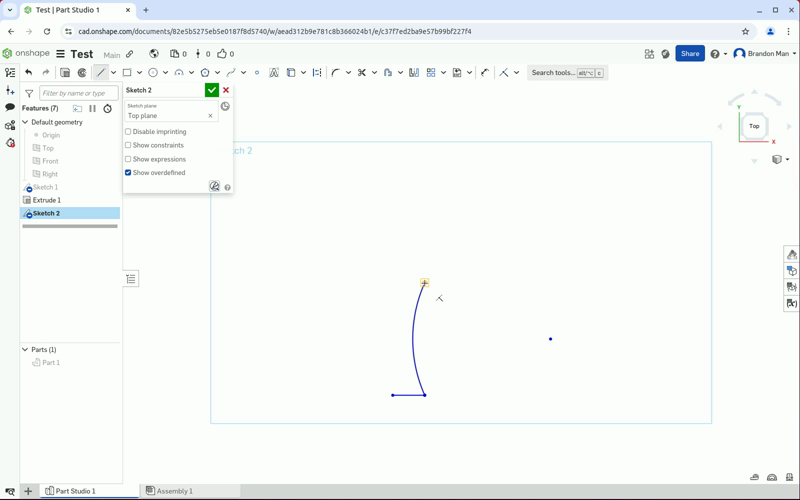
key_down(shift)
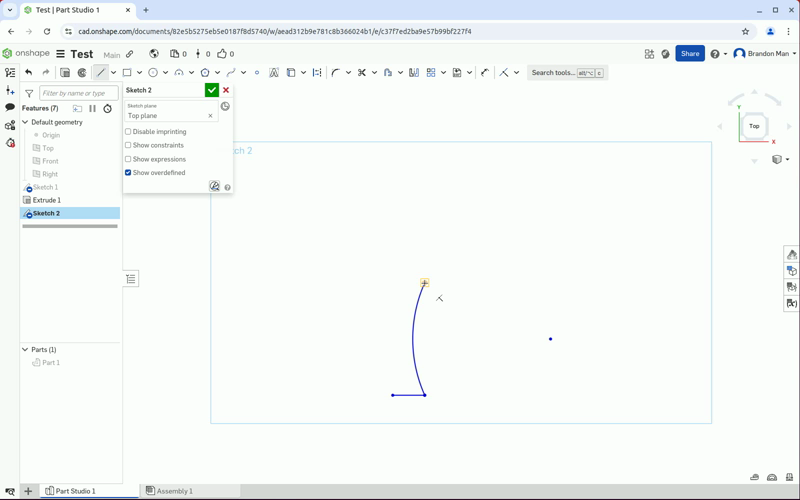
mouse_move(454, 282)
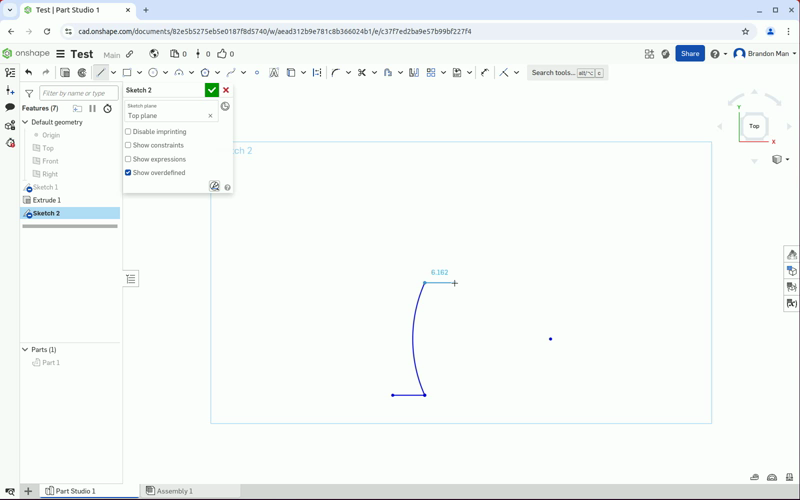
mouse_move(392, 282)
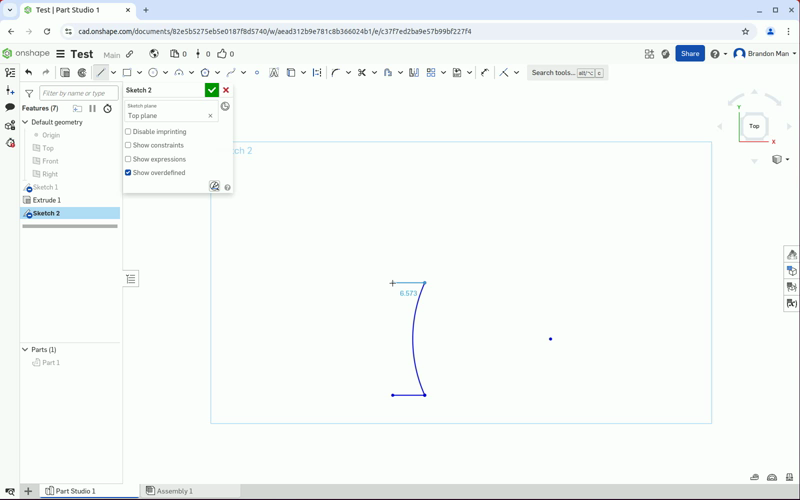
click(392, 282)
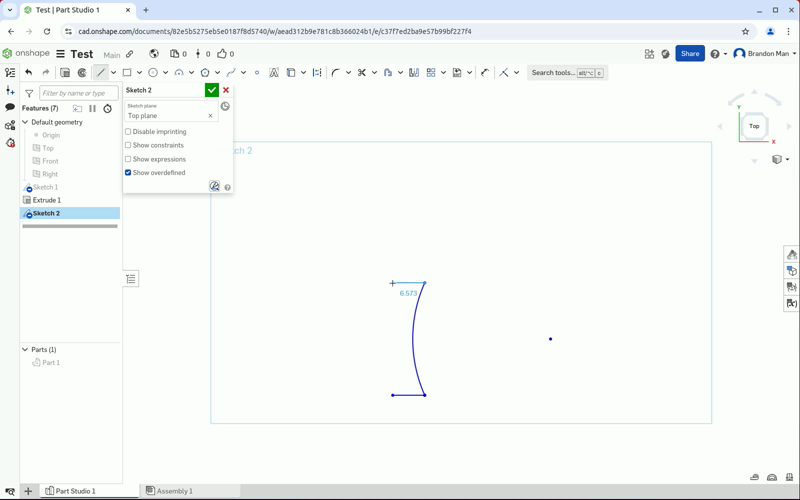
key_up(shift)
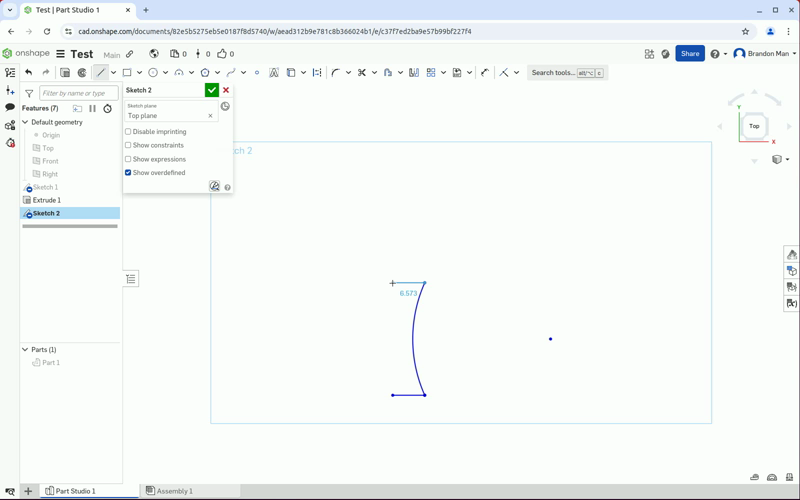
key_down(shift)
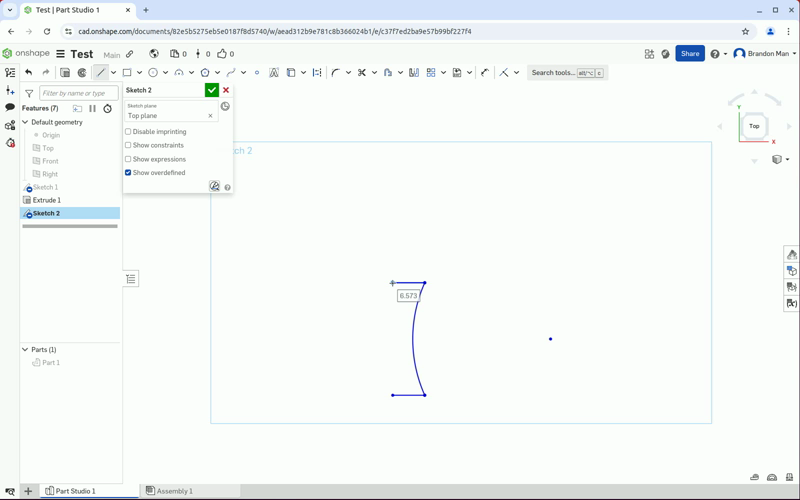
mouse_move(392, 395)
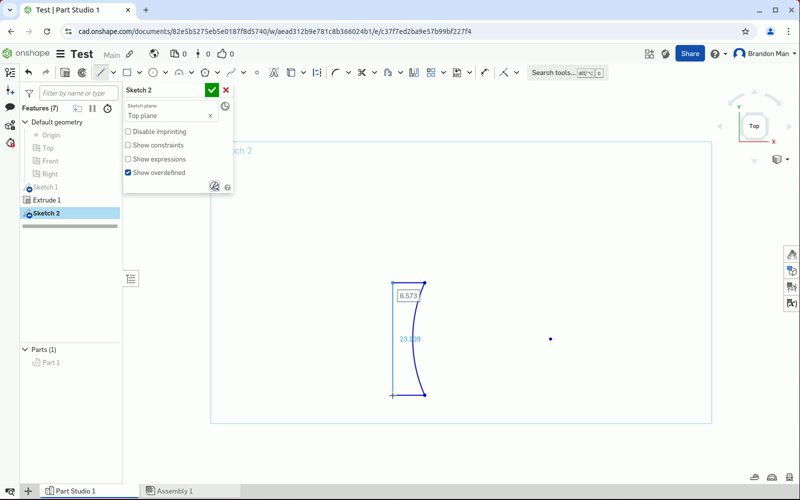
key_up(shift)
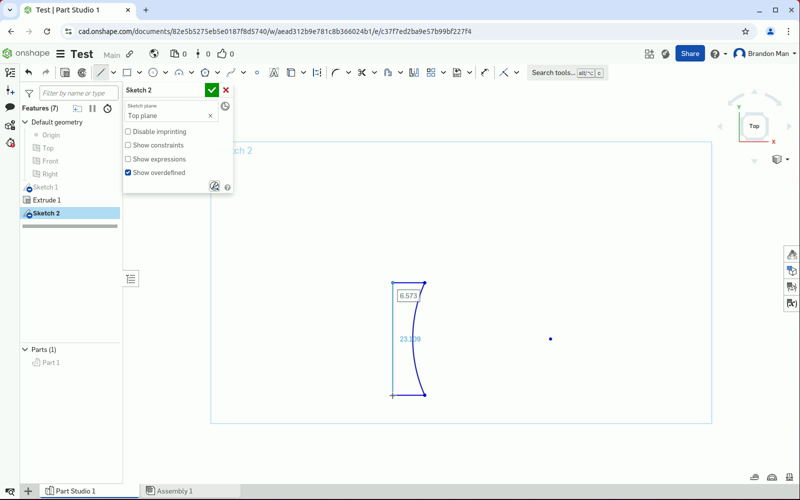
click(392, 395)
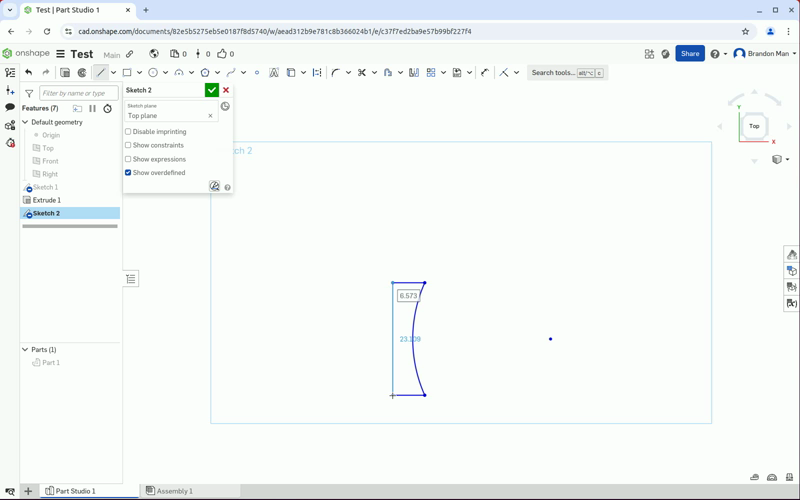
key(esc)
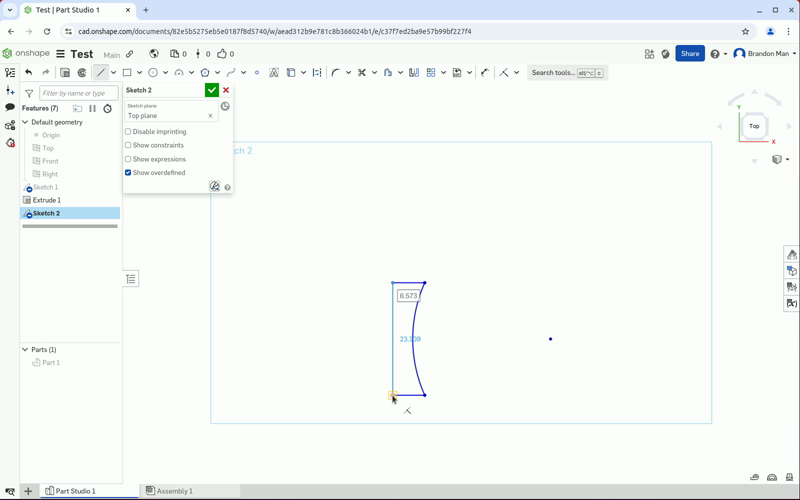
key(c)
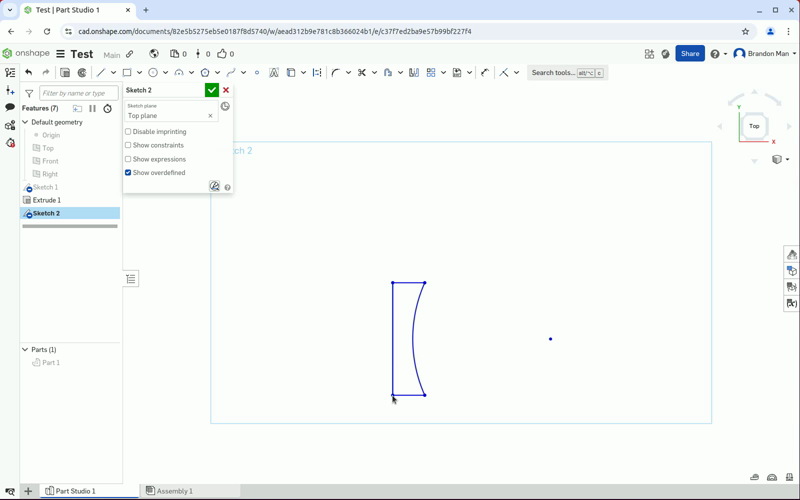
key_down(shift)
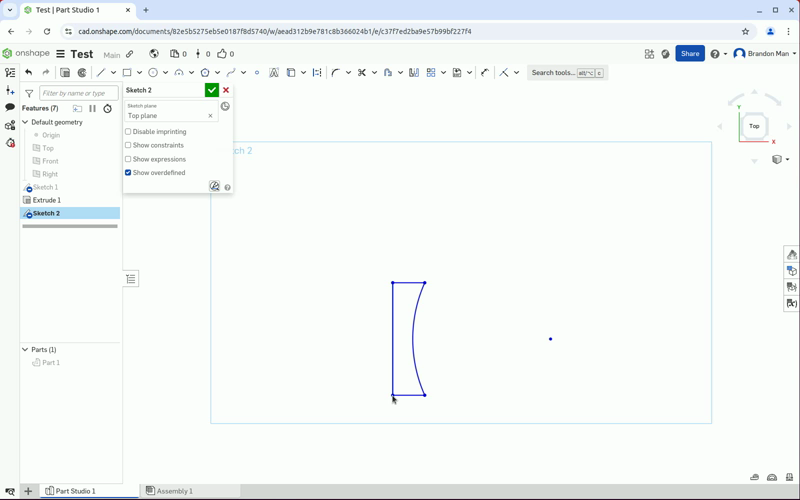
mouse_move(409, 378)
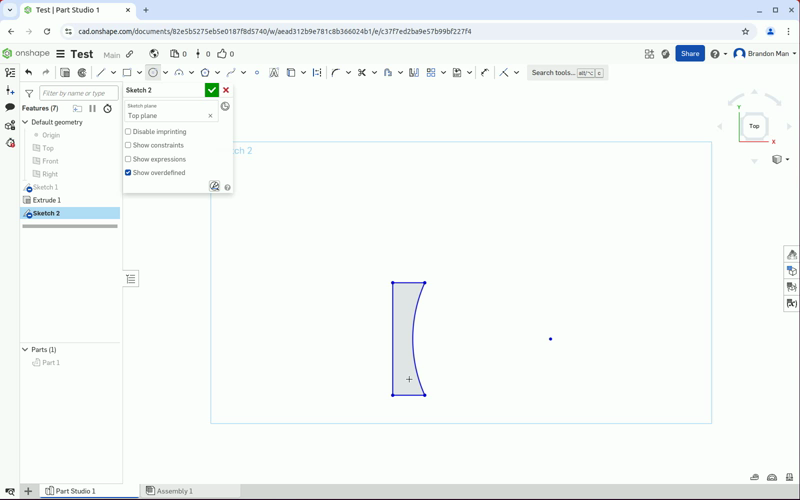
click(409, 378)
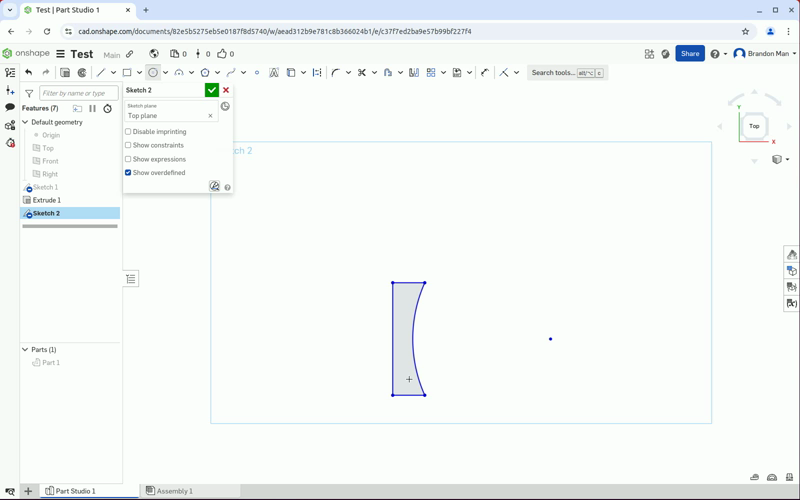
key_up(shift)
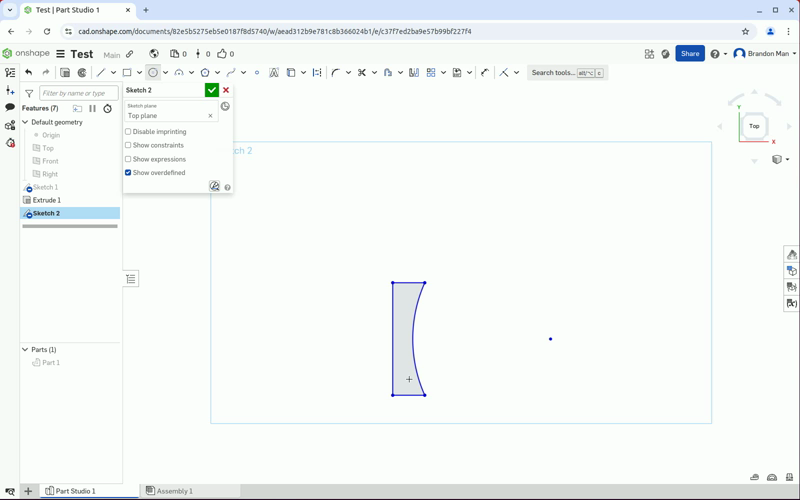
mouse_move(413, 378)
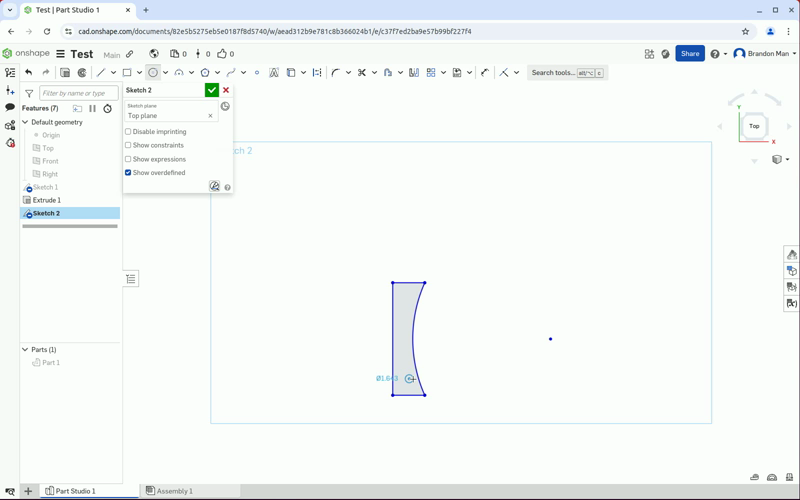
click(413, 378)
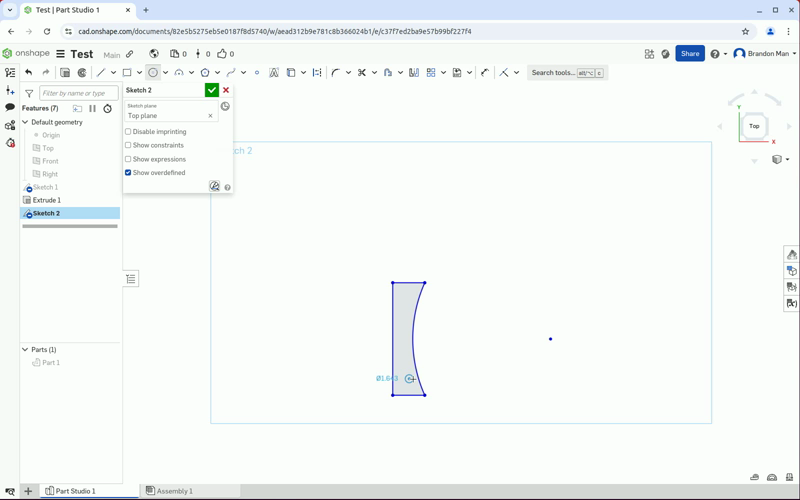
key(esc)
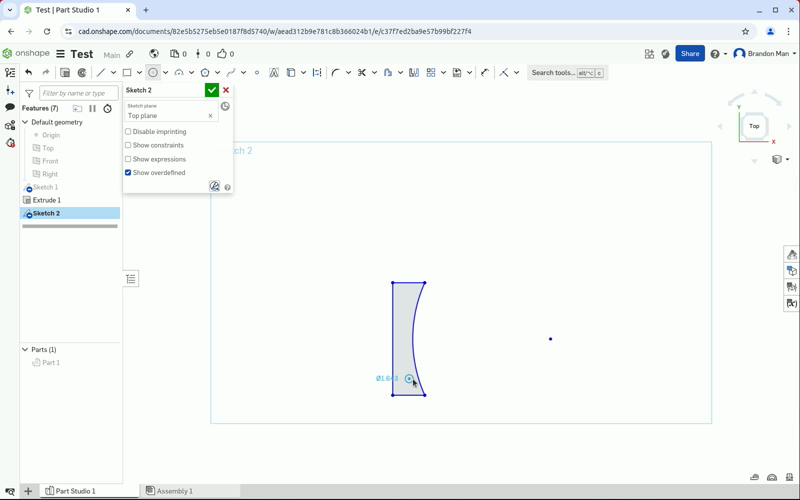
key(c)
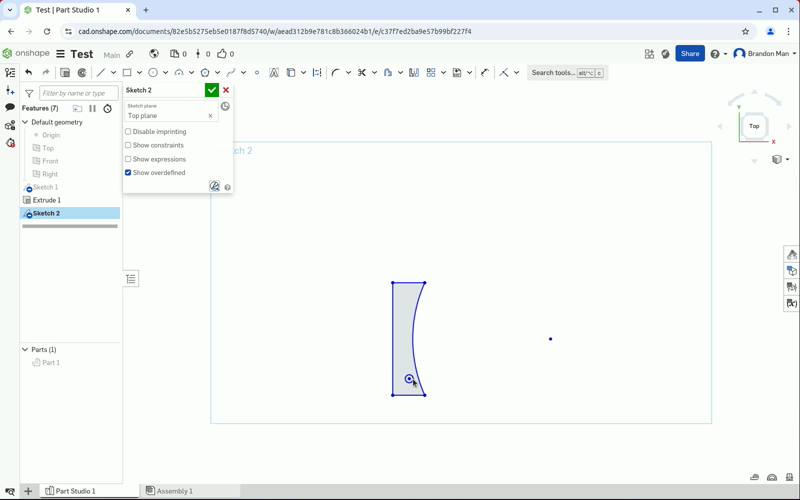
key_down(shift)
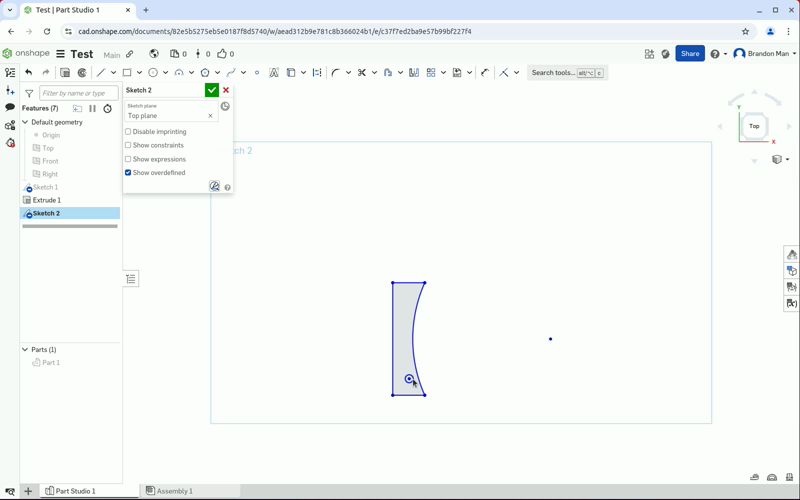
mouse_move(409, 299)
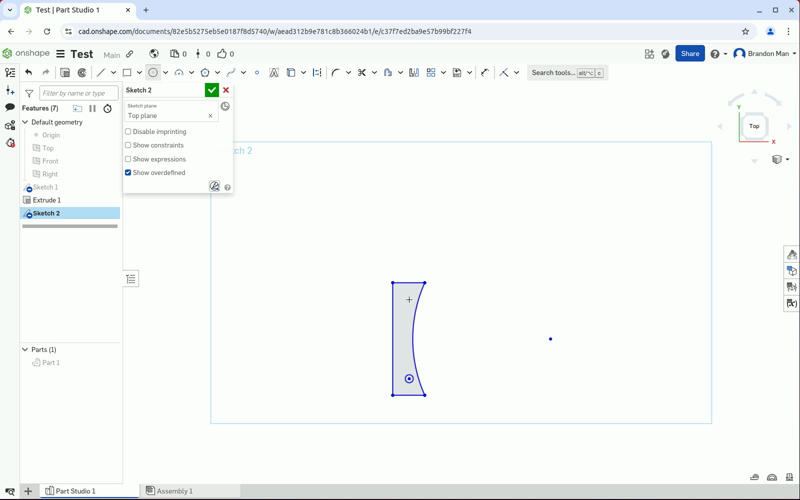
click(409, 299)
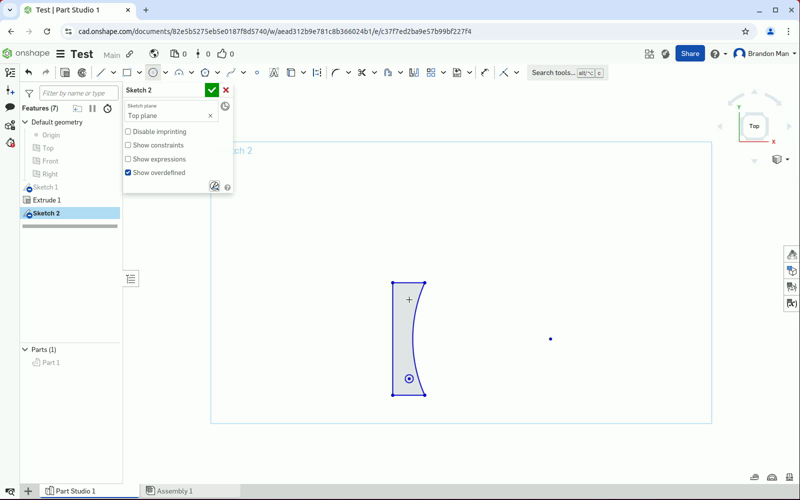
key_up(shift)
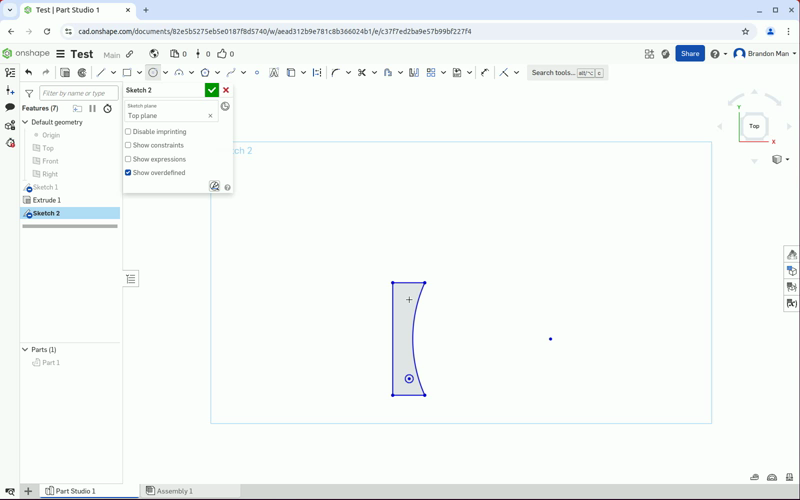
mouse_move(413, 299)
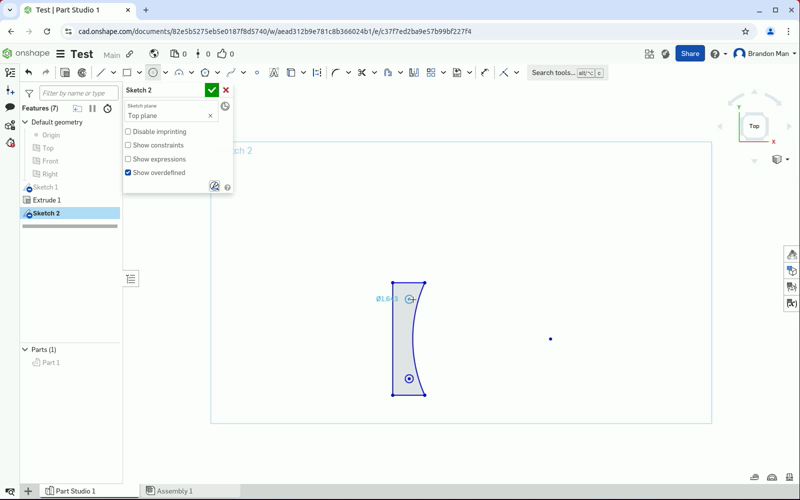
click(413, 299)
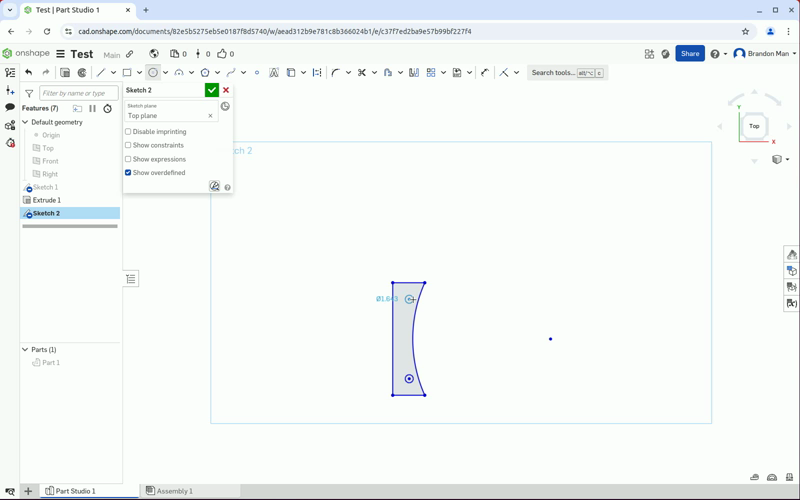
key(esc)
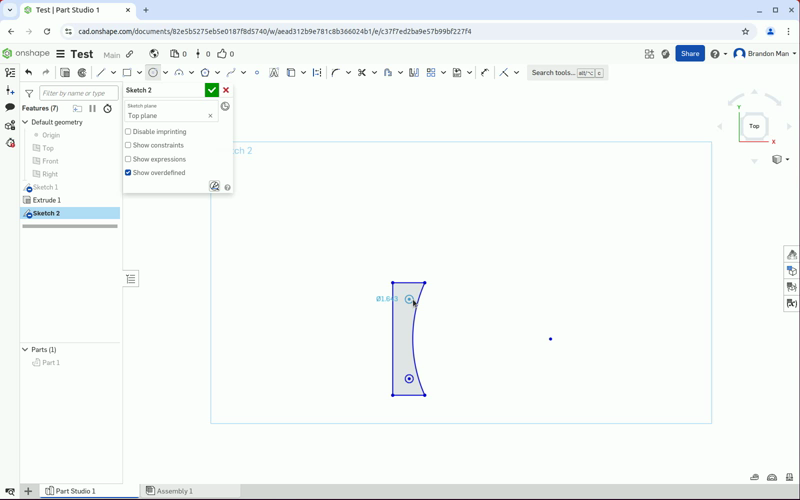
mouse_move(409, 334)
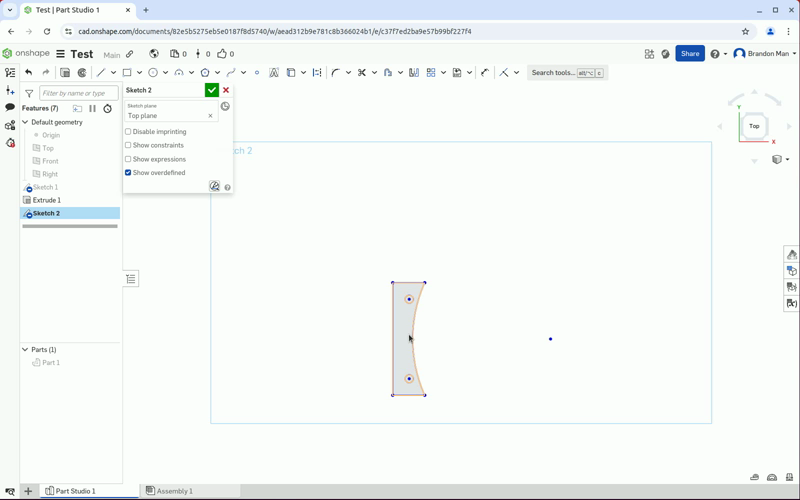
click(409, 334)
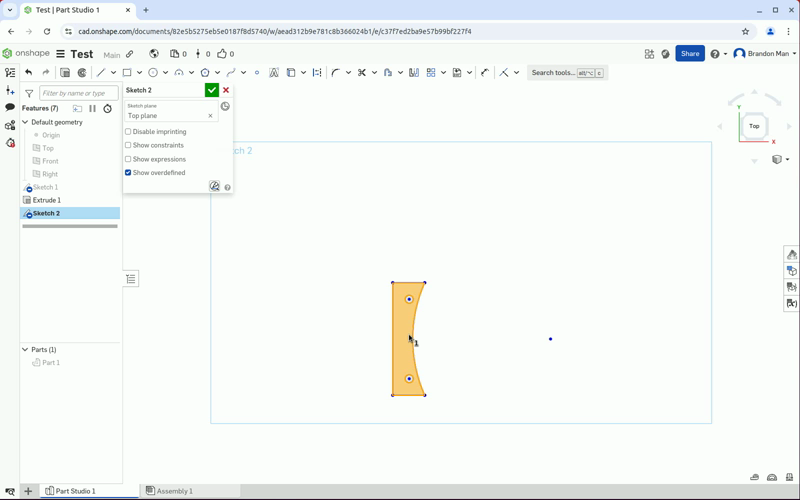
mouse_move(73, 352)
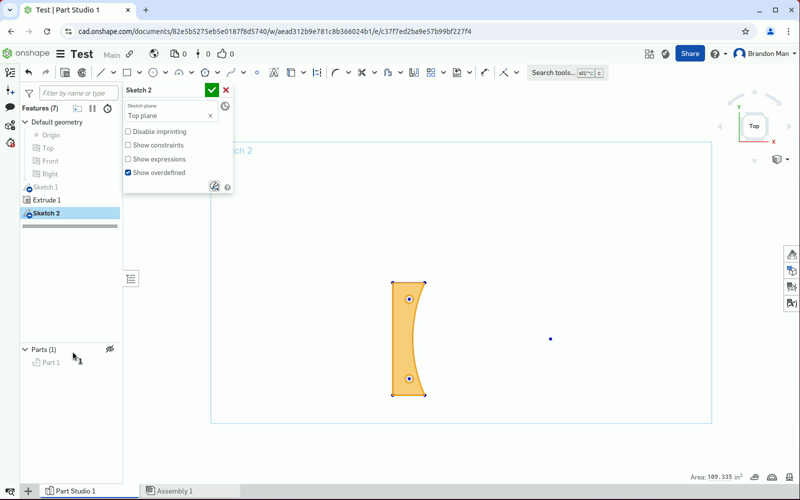
key(shift+y)
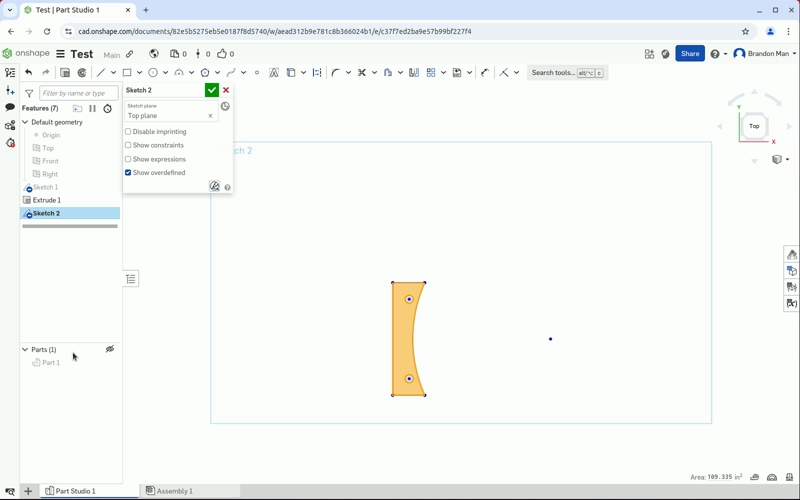
key(shift+e)
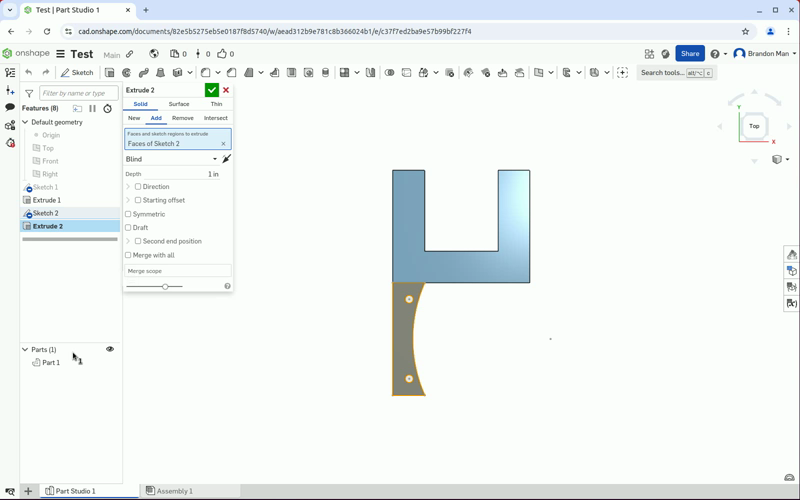
mouse_move(143, 106)
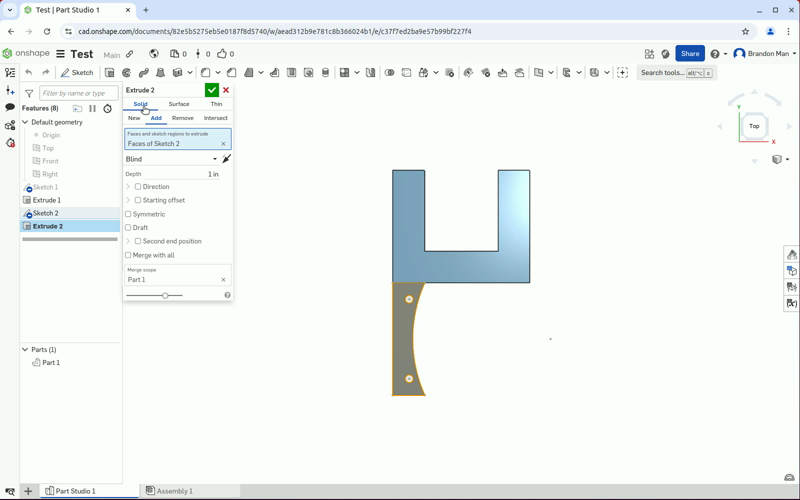
click(143, 106)
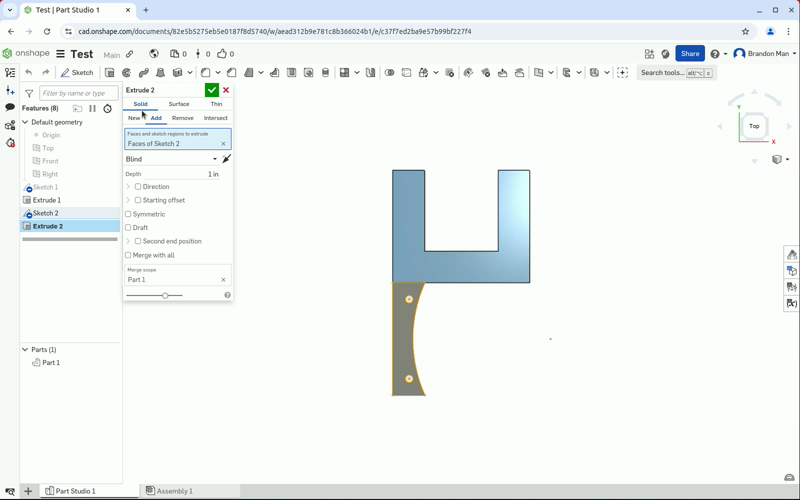
mouse_move(137, 120)
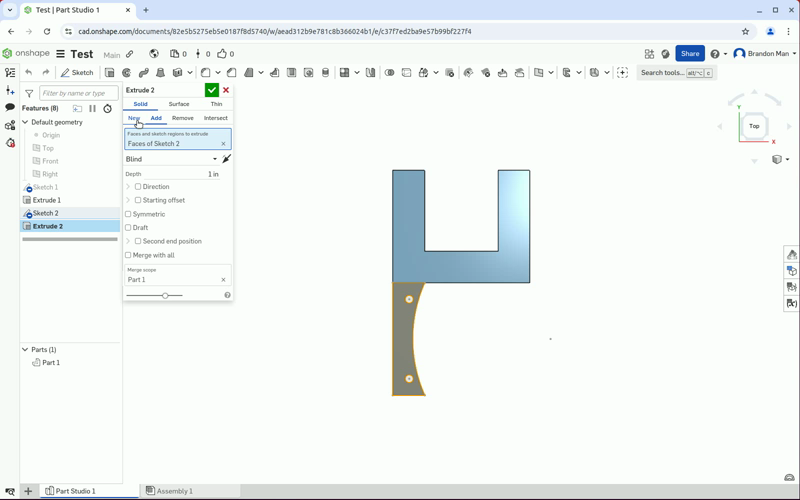
click(137, 120)
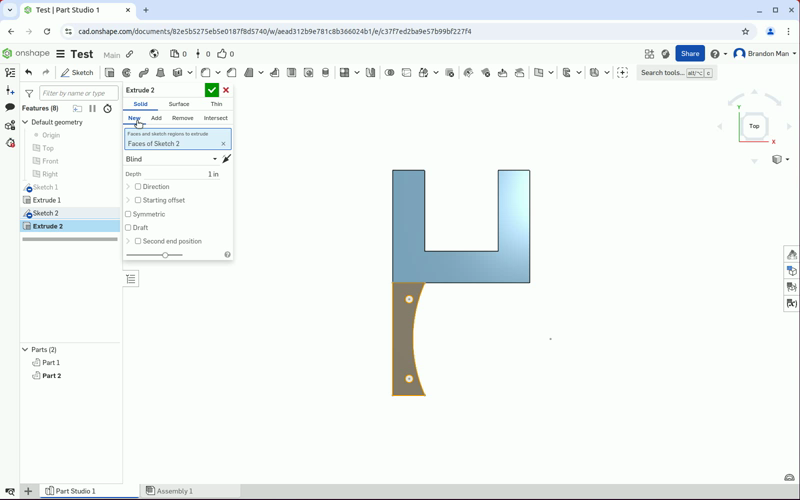
key(tab, 4)
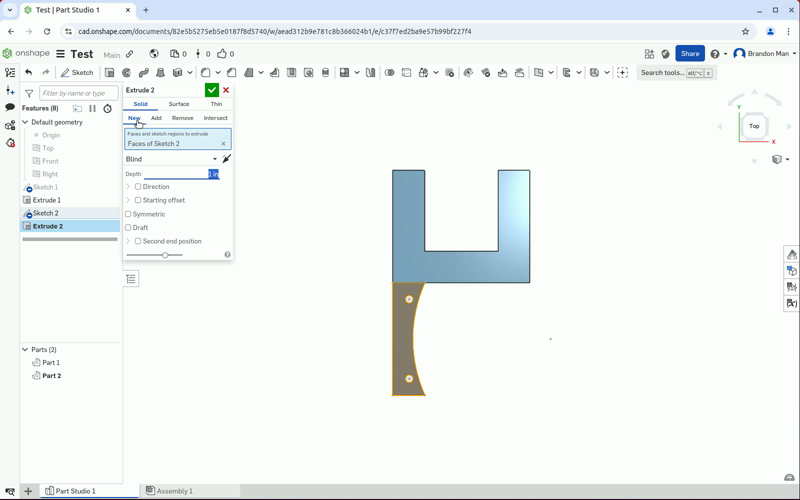
text(0.963)
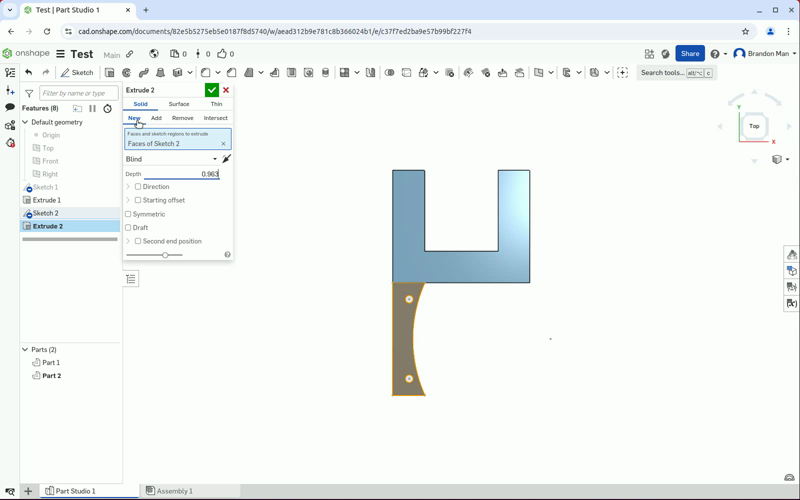
key(enter)
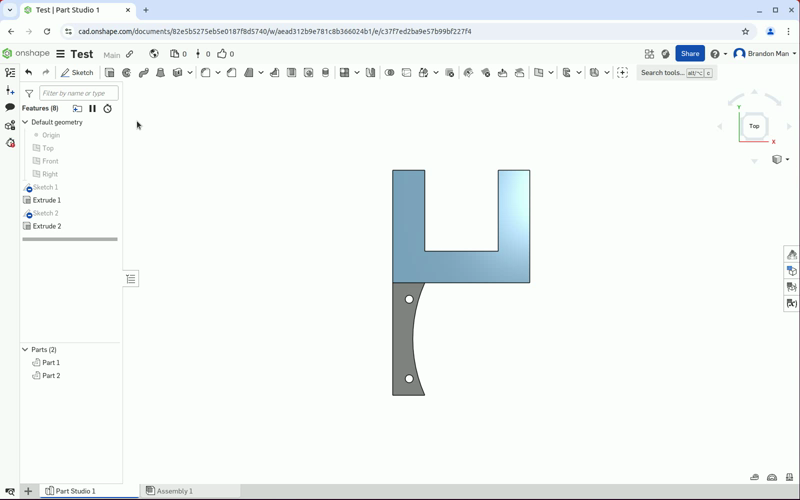
key(shift+h)
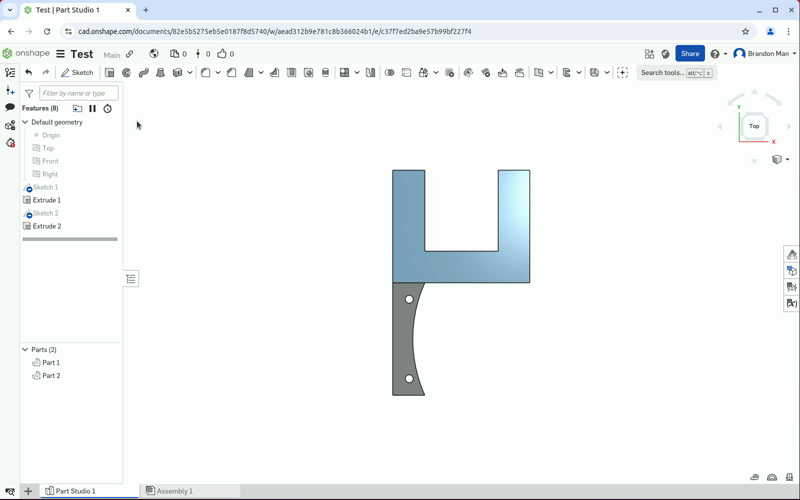
key(shift+h)
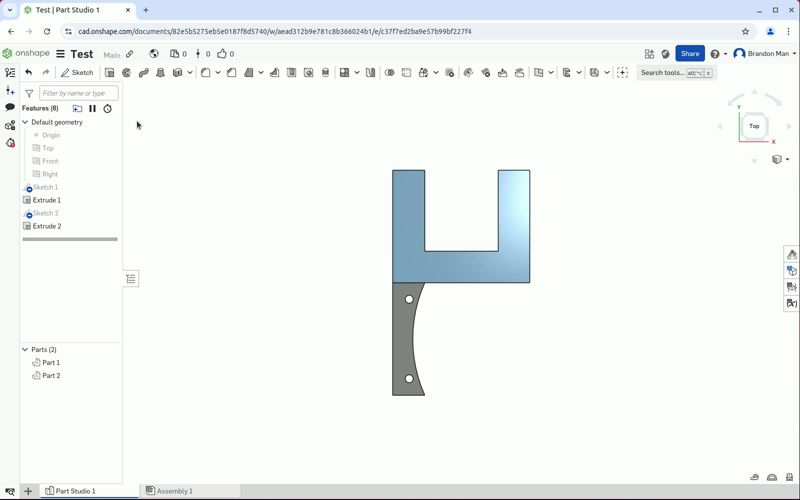
mouse_move(73, 189)
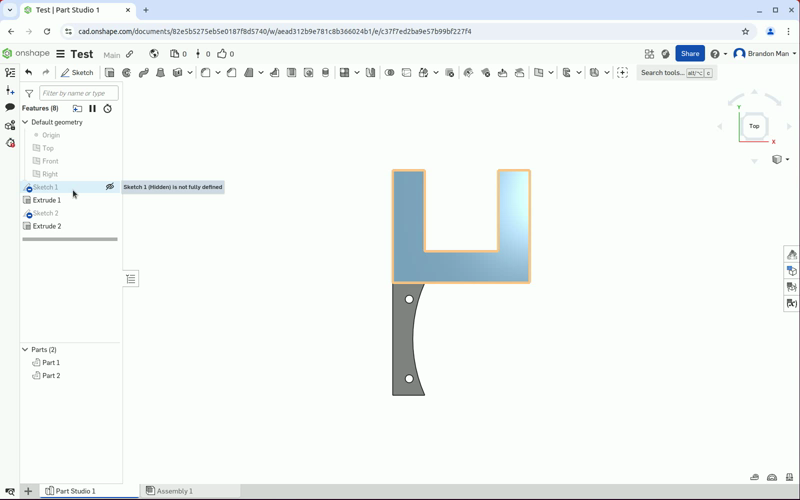
click(73, 189)
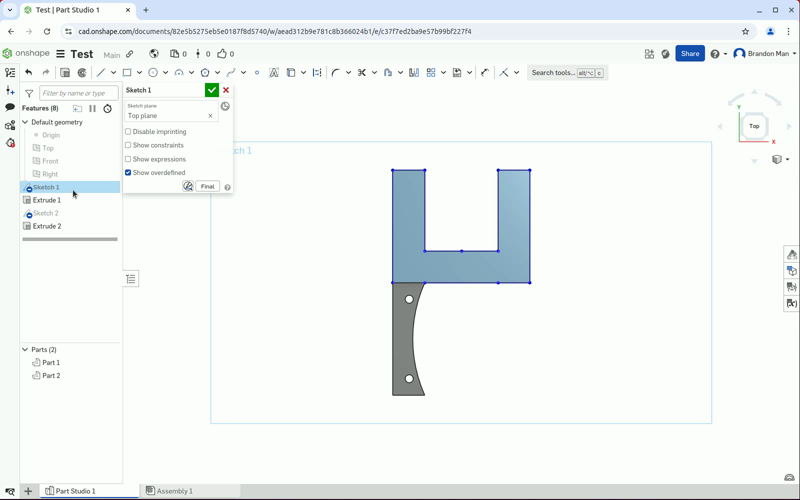
mouse_move(229, 92)
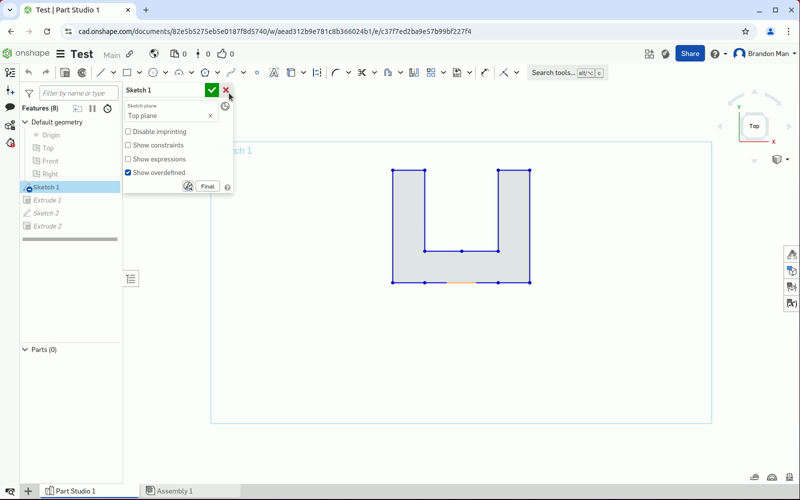
click(229, 92)
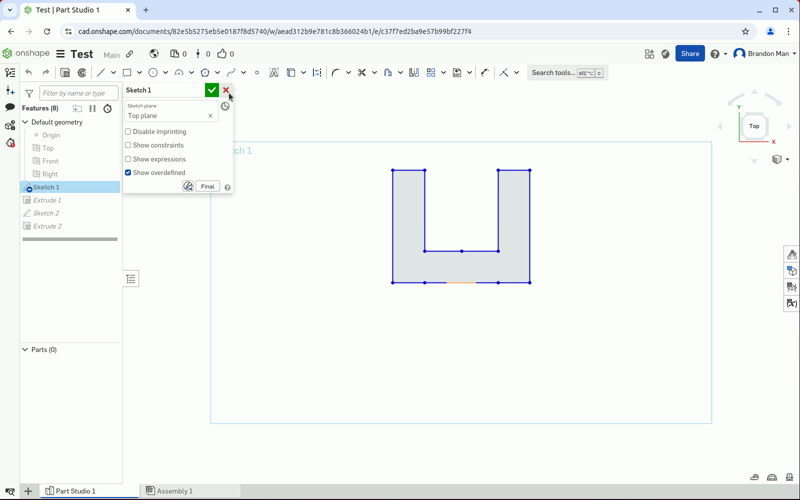
key(shift+s)
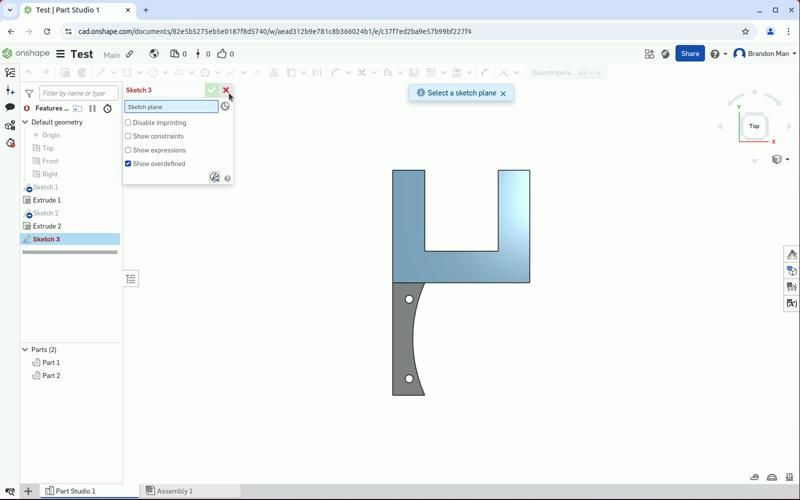
mouse_move(73, 150)
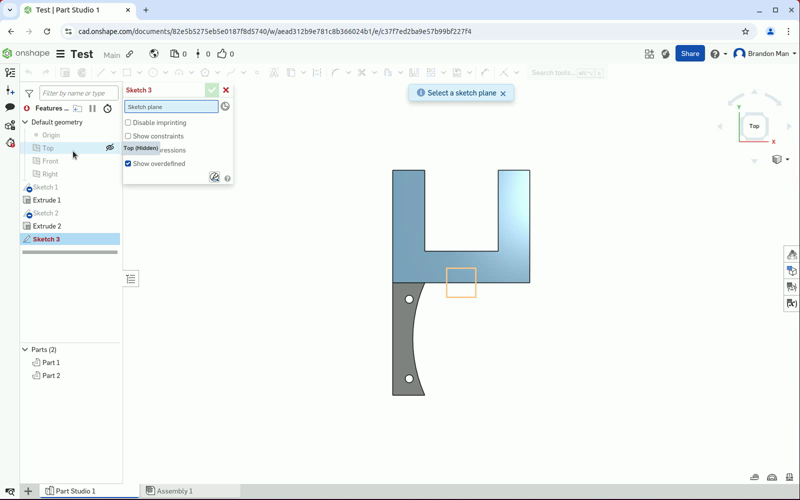
click(73, 150)
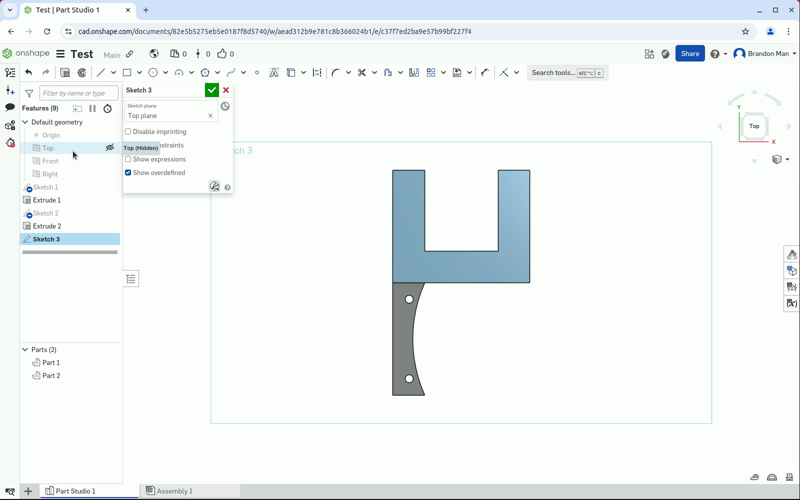
mouse_move(73, 352)
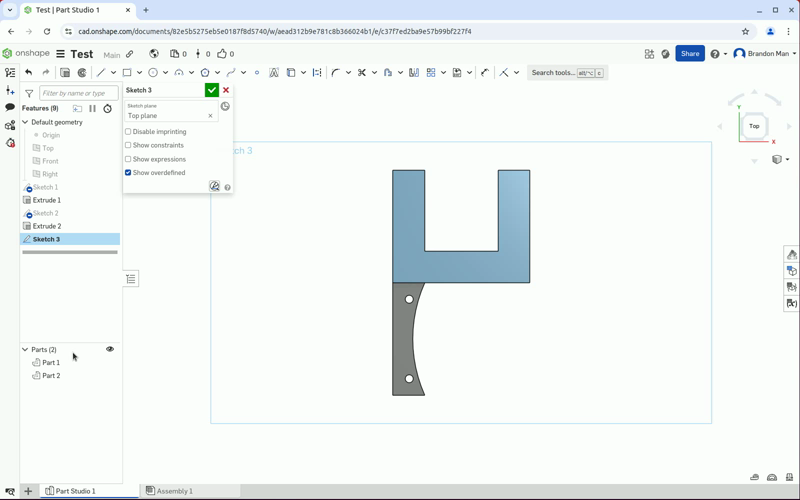
key(y)
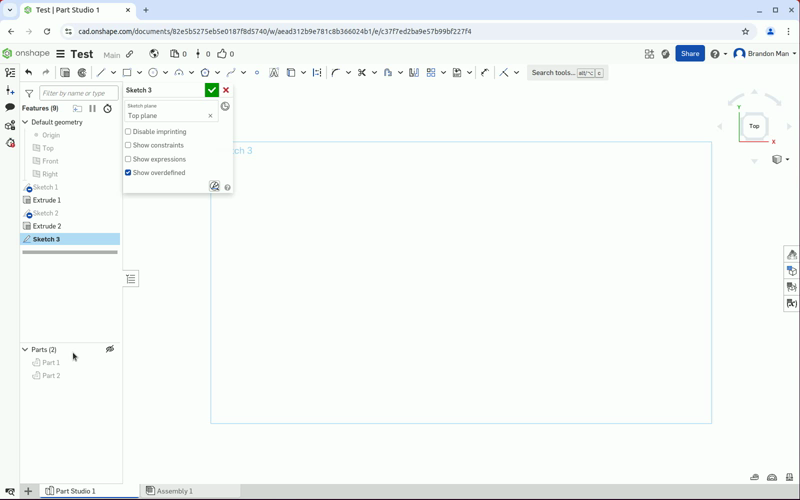
key(l)
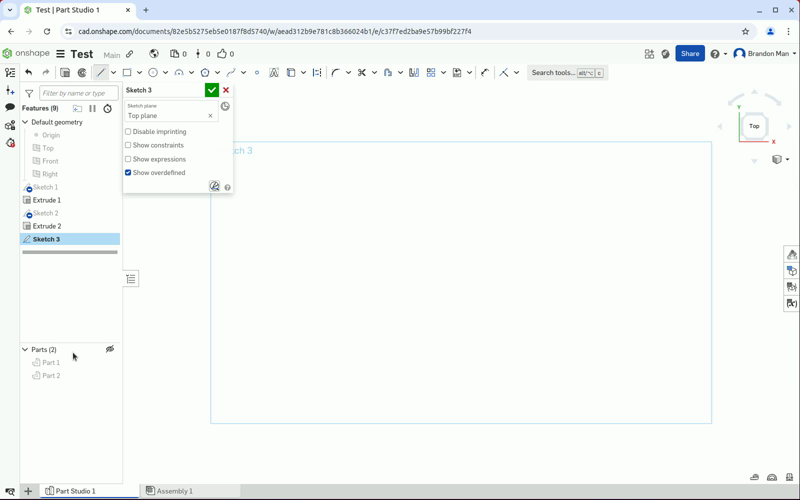
key_down(shift)
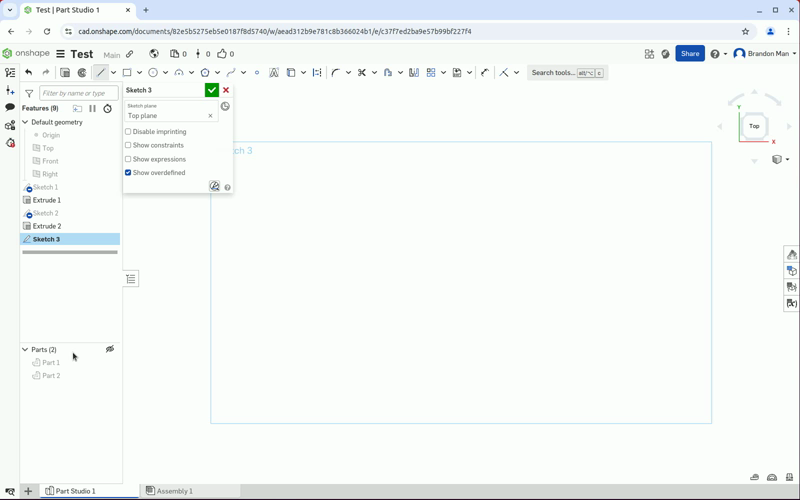
mouse_move(497, 395)
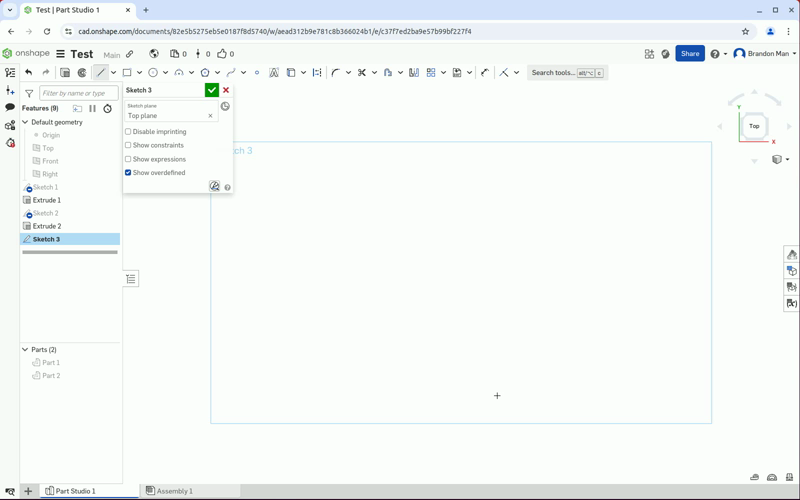
click(497, 395)
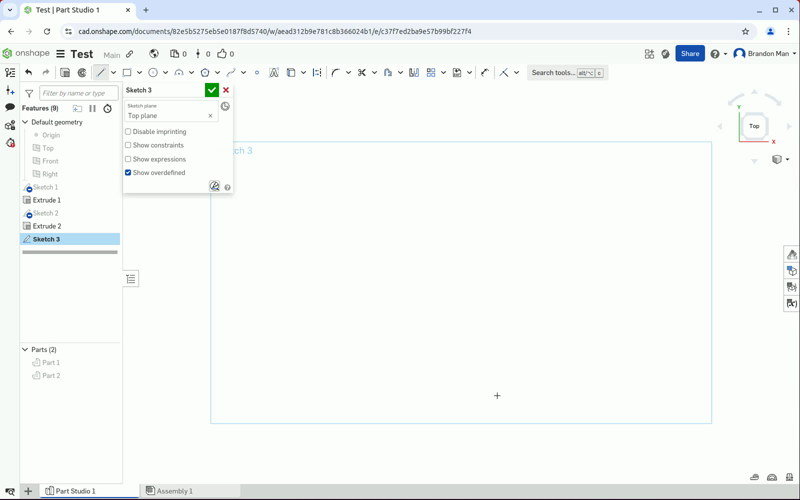
key_up(shift)
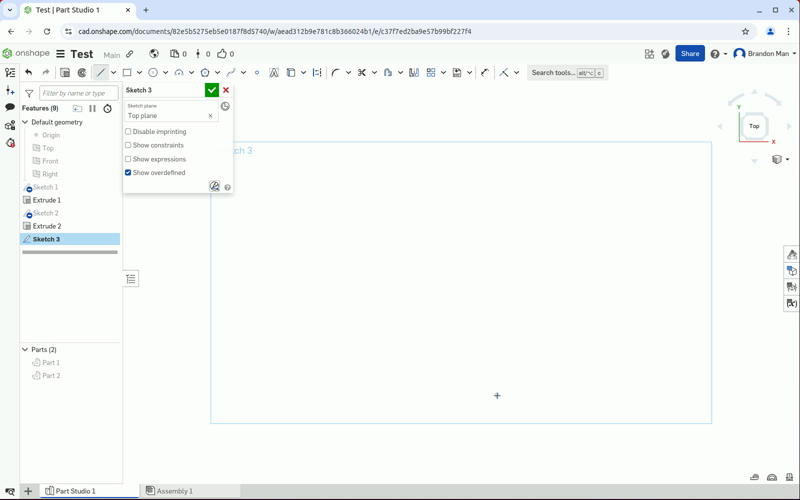
key_down(shift)
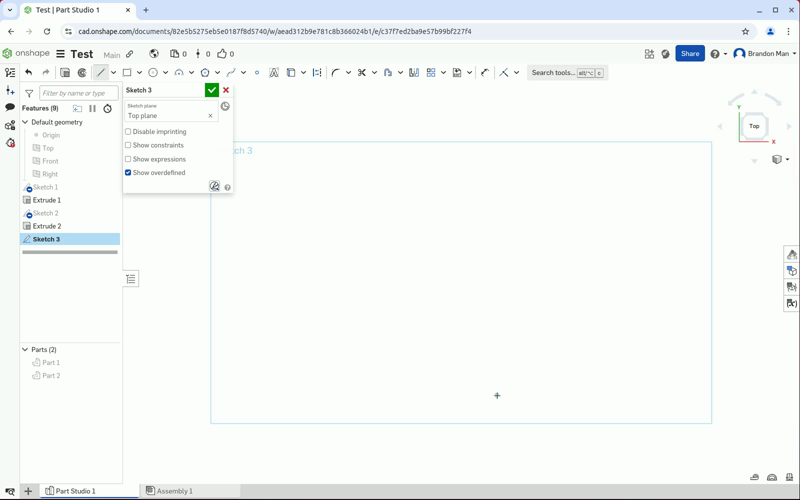
mouse_move(527, 395)
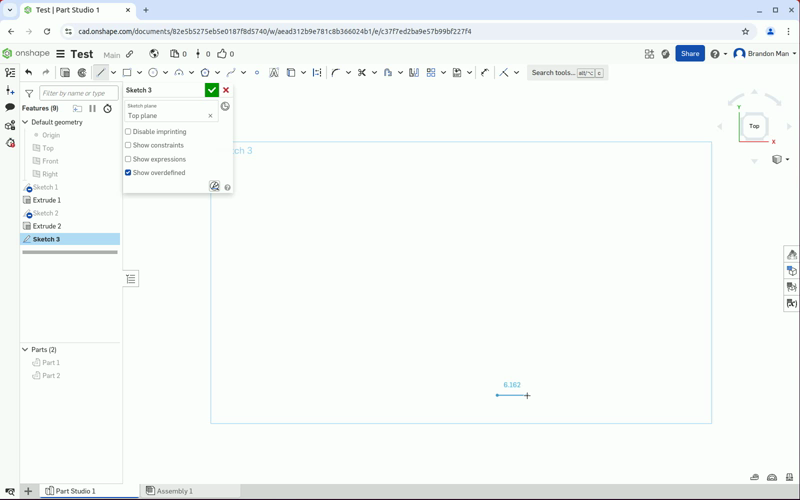
mouse_move(529, 395)
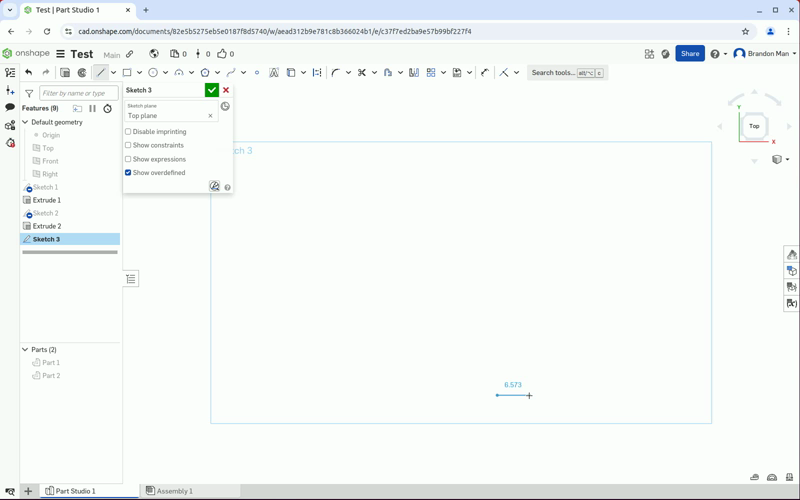
click(529, 395)
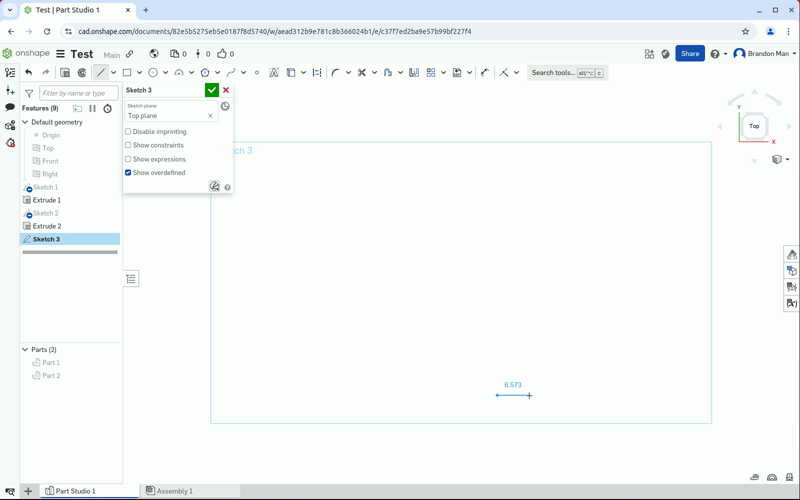
key_up(shift)
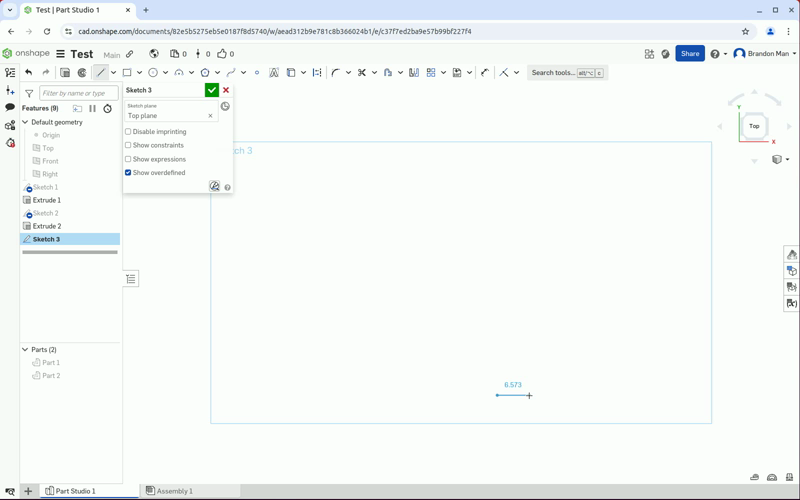
key_down(shift)
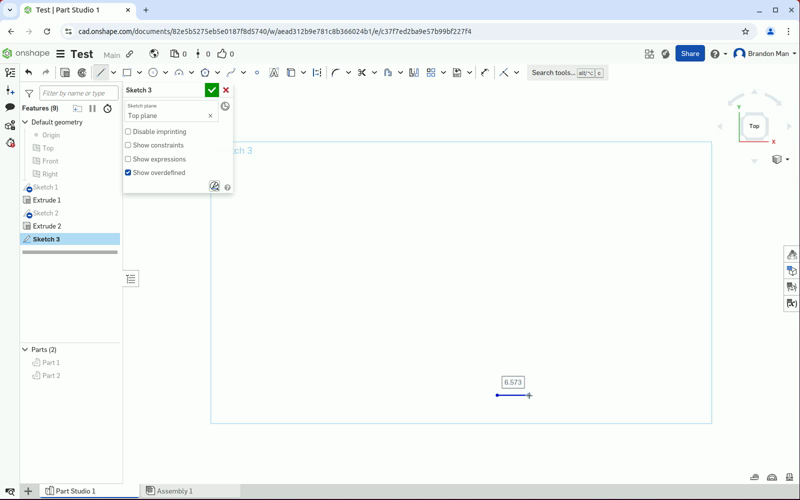
mouse_move(529, 282)
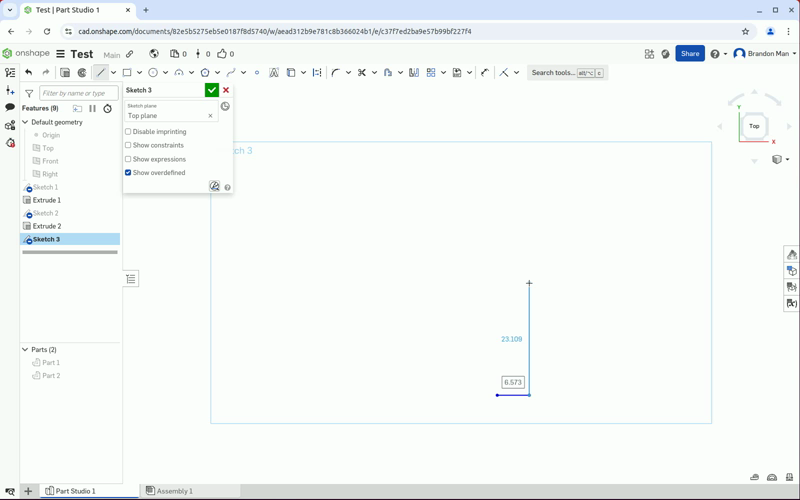
click(529, 282)
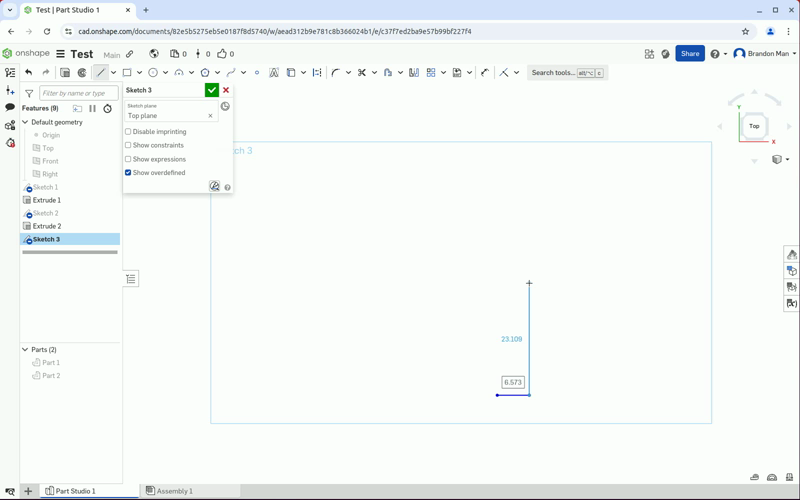
key_up(shift)
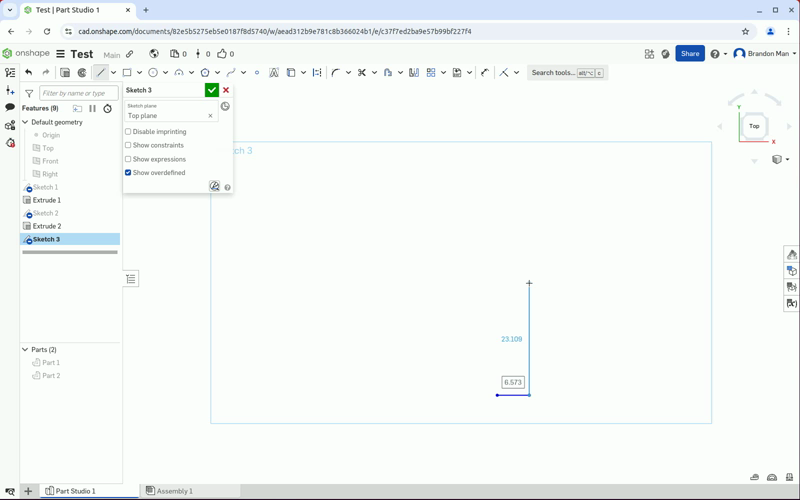
key_down(shift)
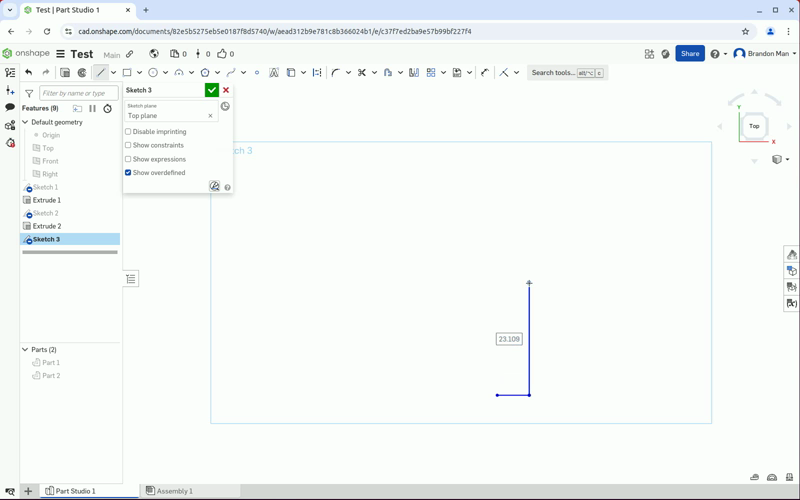
mouse_move(559, 282)
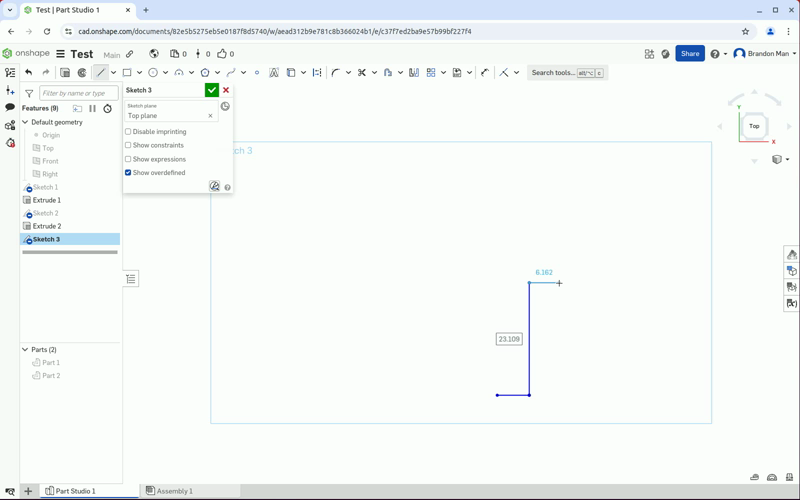
mouse_move(497, 282)
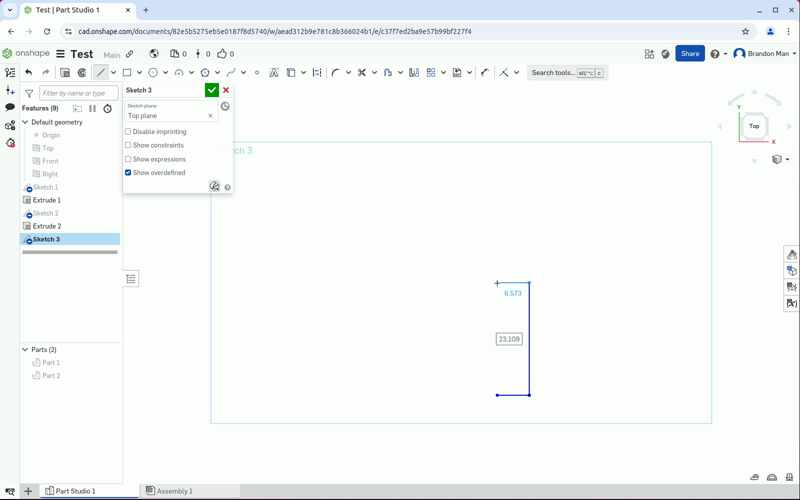
click(497, 282)
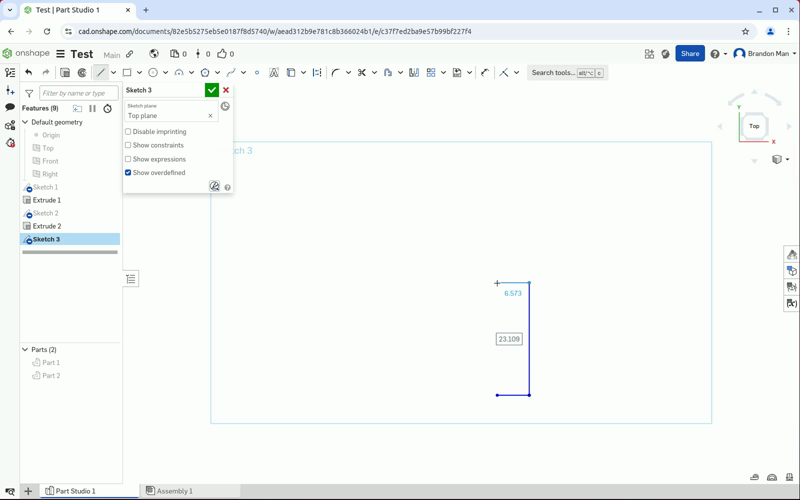
key_up(shift)
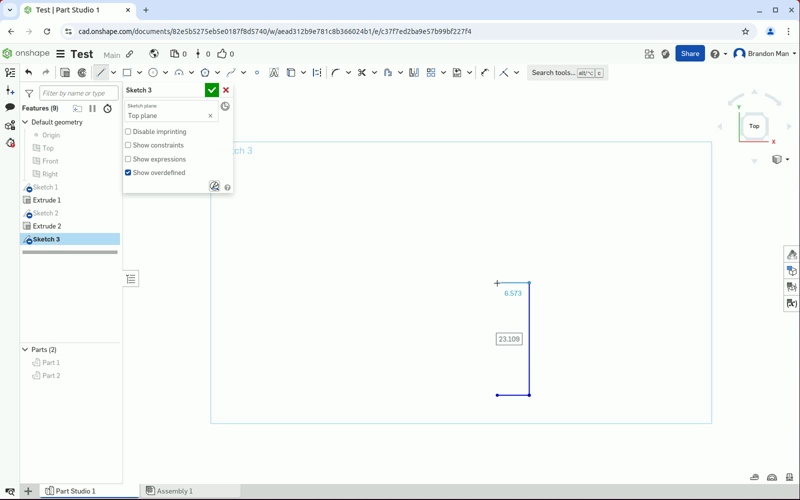
key(esc)
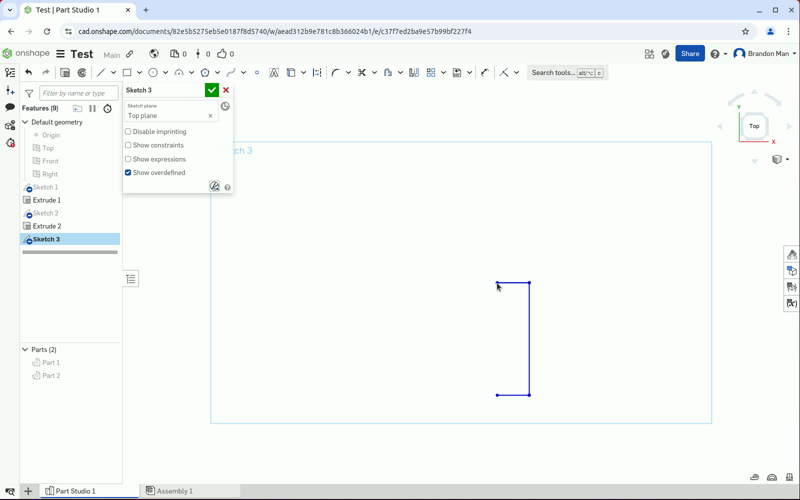
key(a)
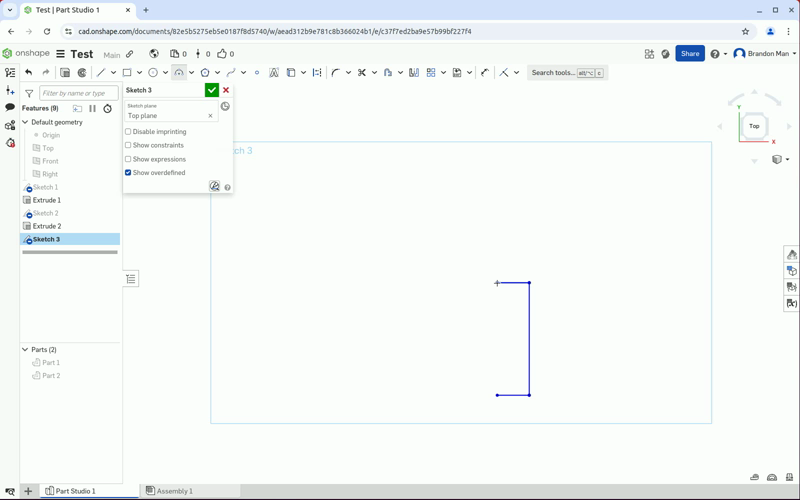
mouse_move(497, 282)
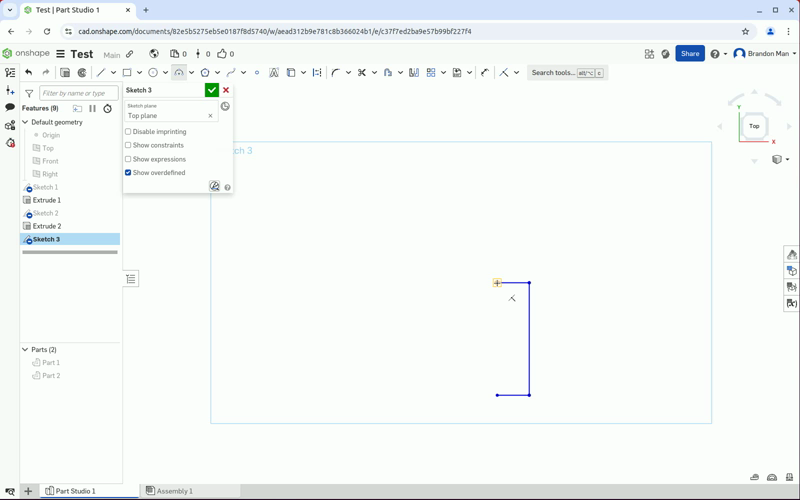
click(497, 282)
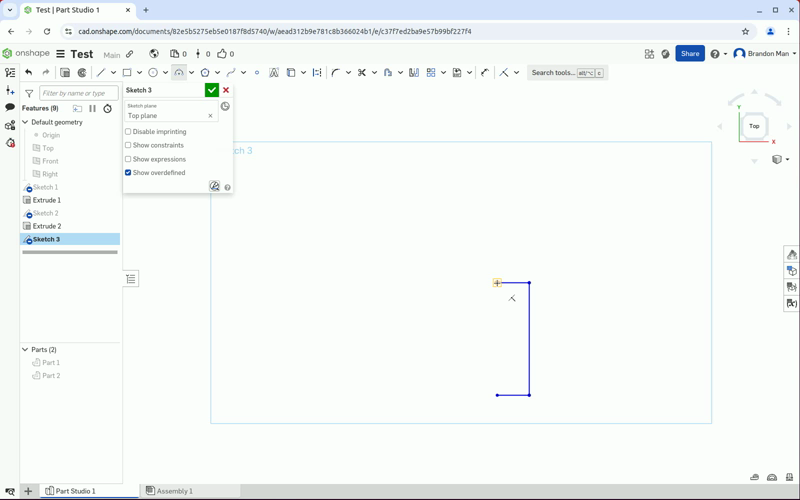
mouse_move(497, 395)
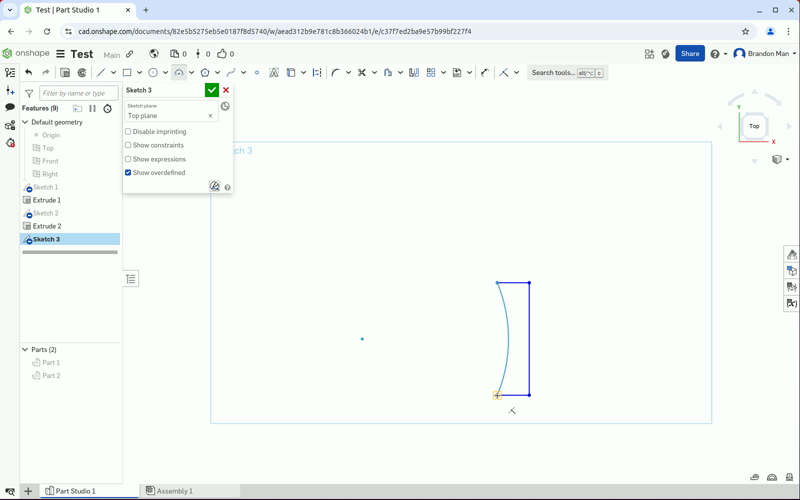
click(497, 395)
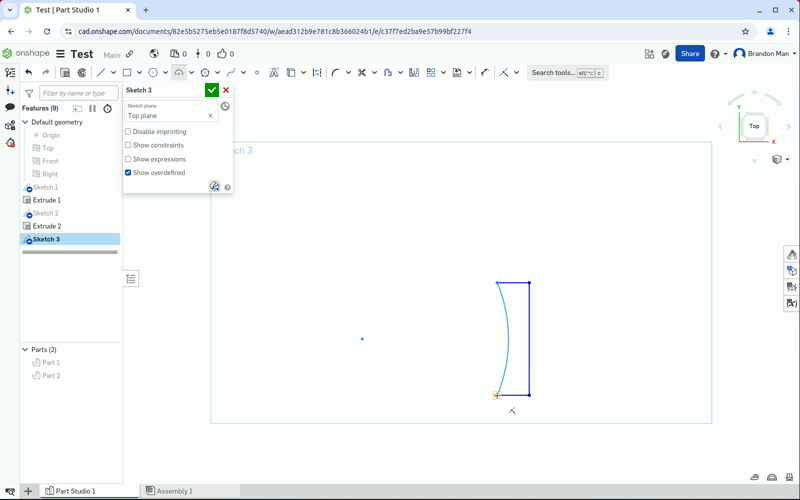
key_down(shift)
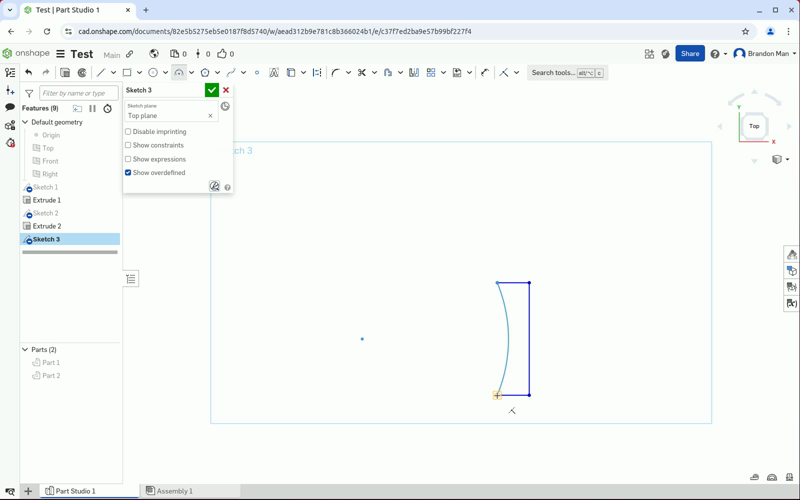
mouse_move(509, 339)
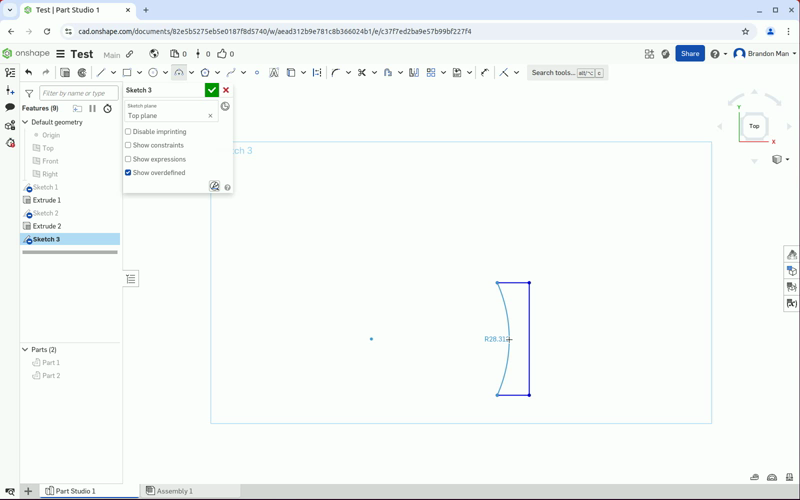
click(509, 339)
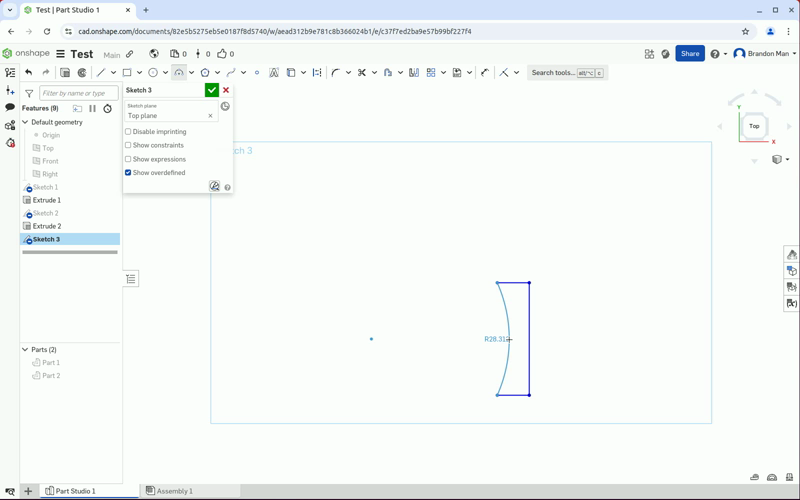
key_up(shift)
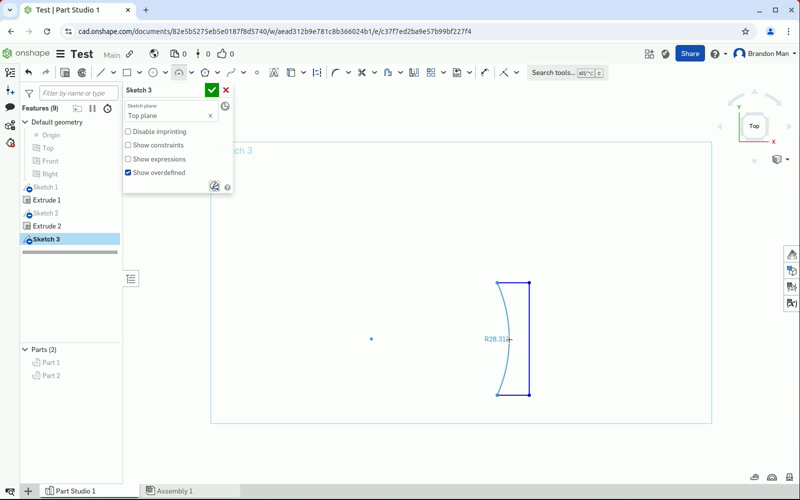
key(esc)
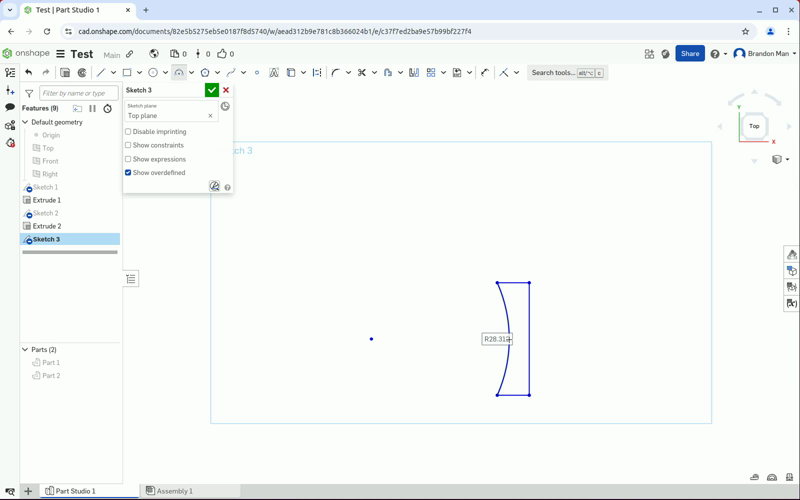
key(c)
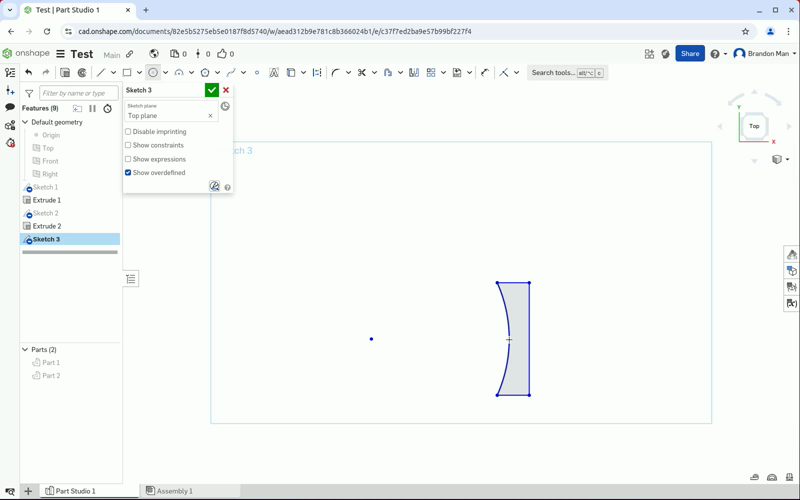
key_down(shift)
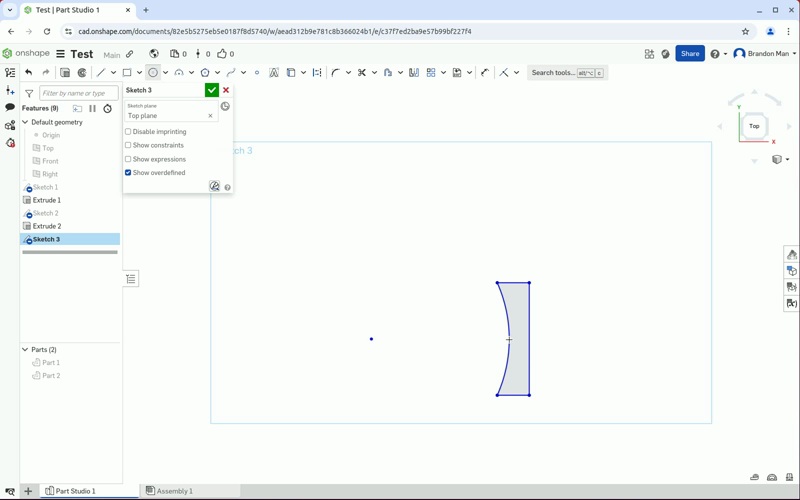
mouse_move(513, 378)
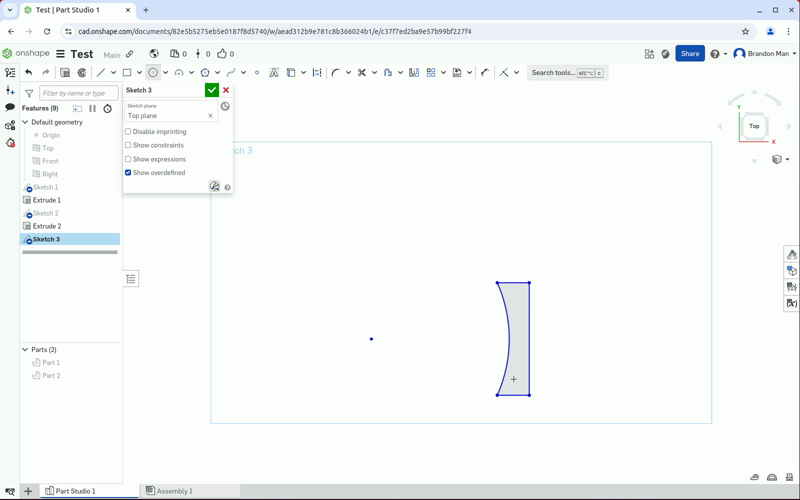
click(513, 378)
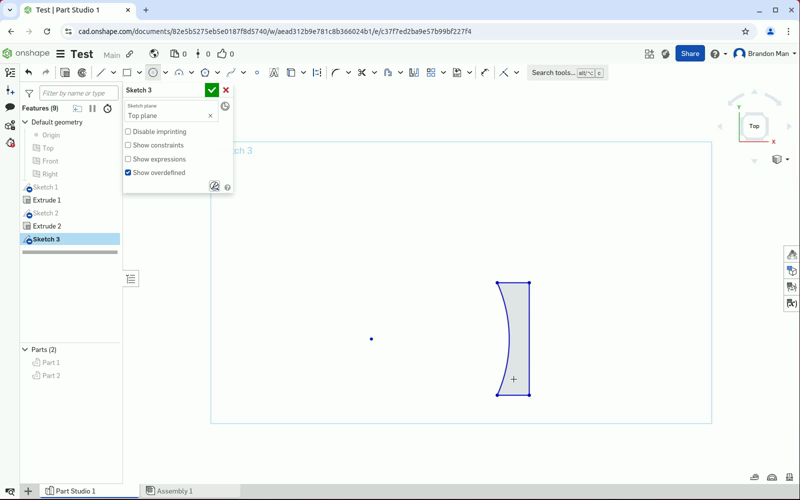
key_up(shift)
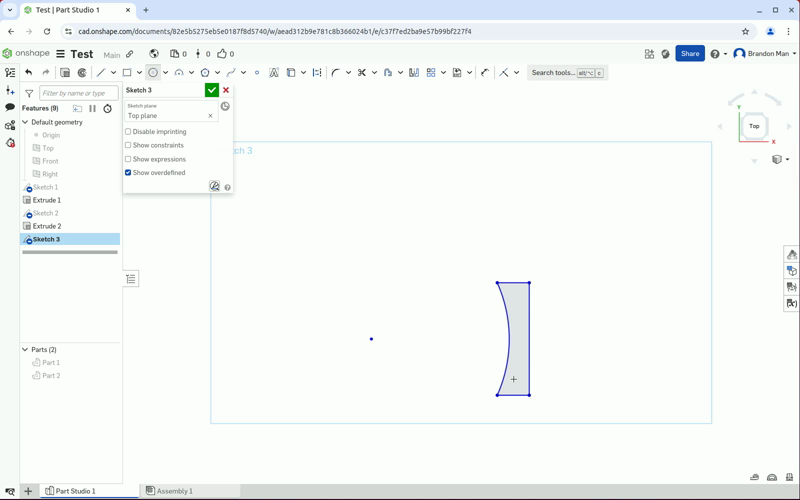
mouse_move(517, 378)
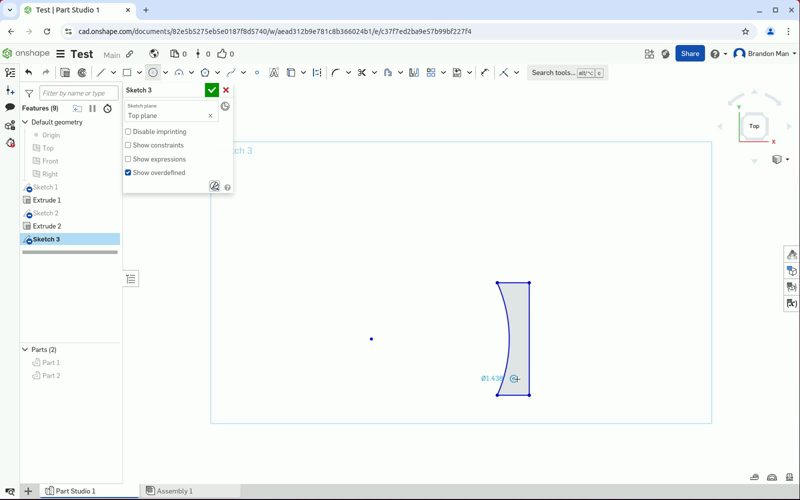
click(517, 378)
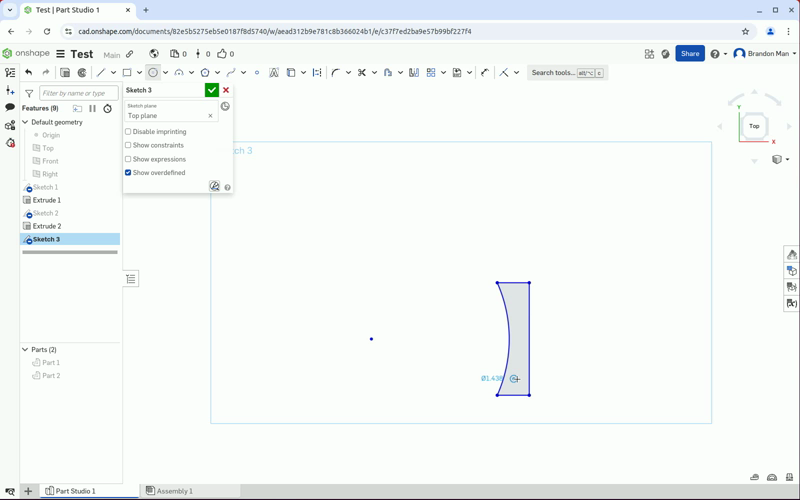
key(esc)
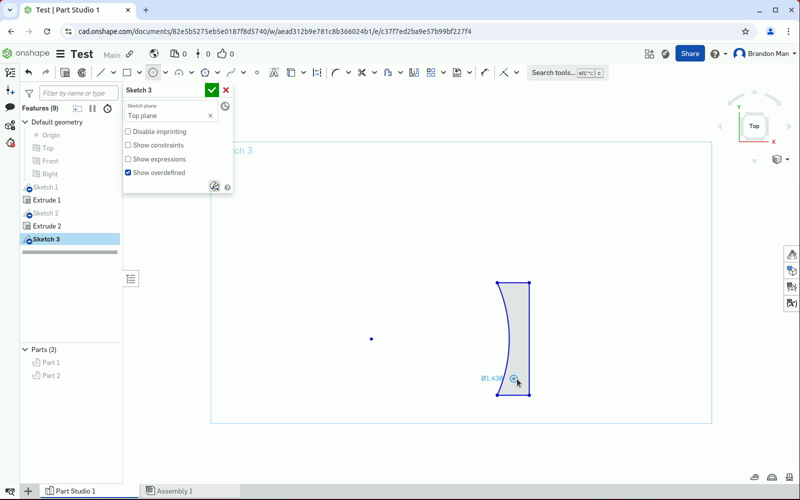
key(c)
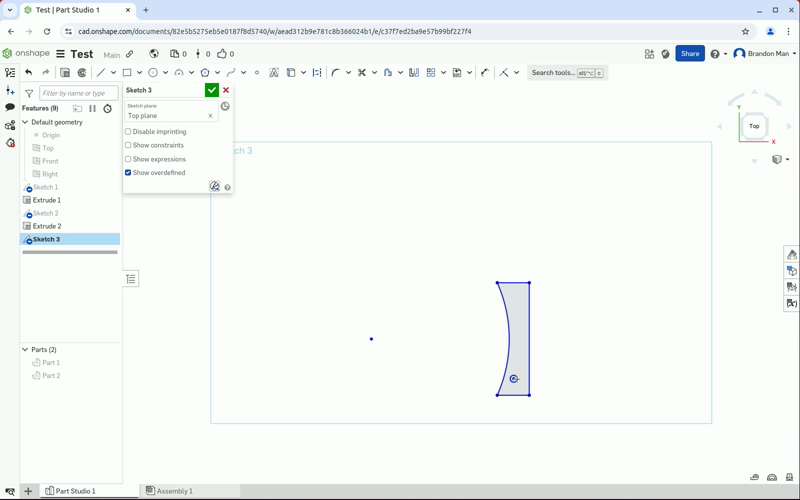
key_down(shift)
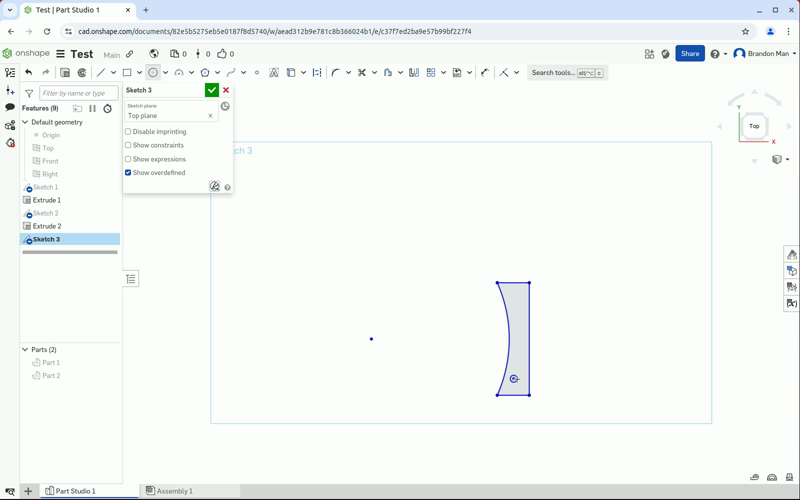
mouse_move(513, 299)
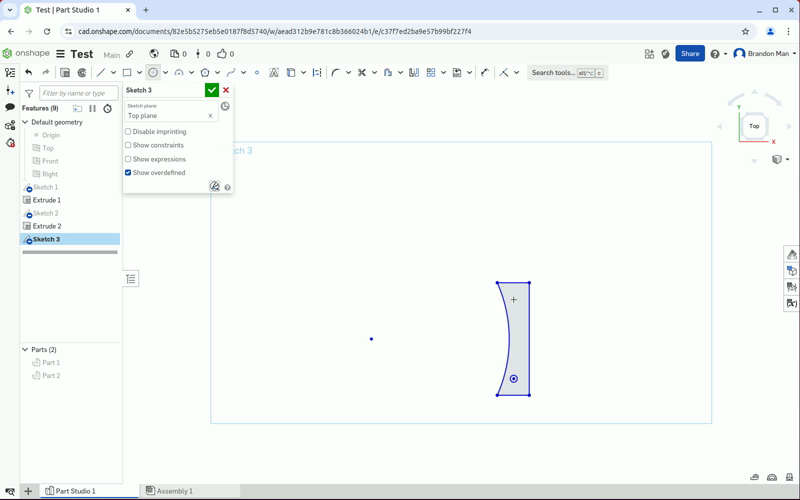
click(513, 299)
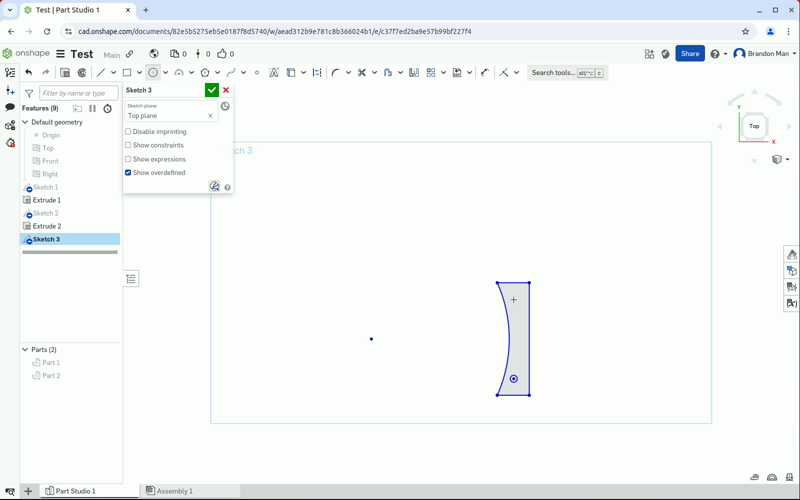
key_up(shift)
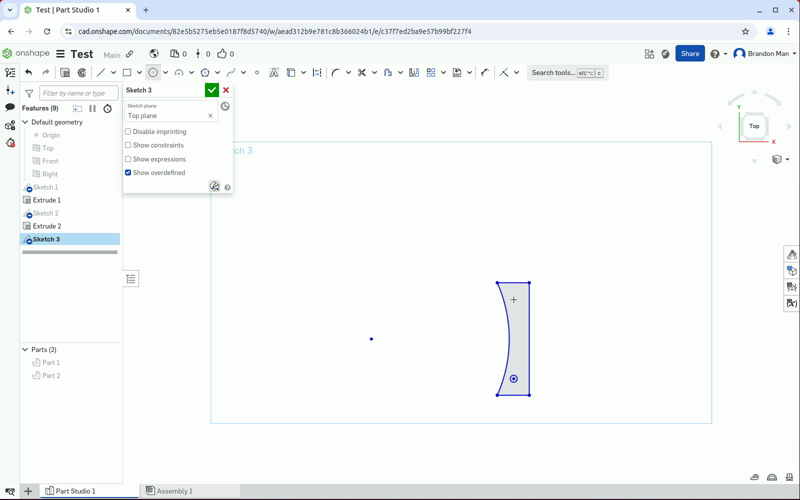
mouse_move(517, 299)
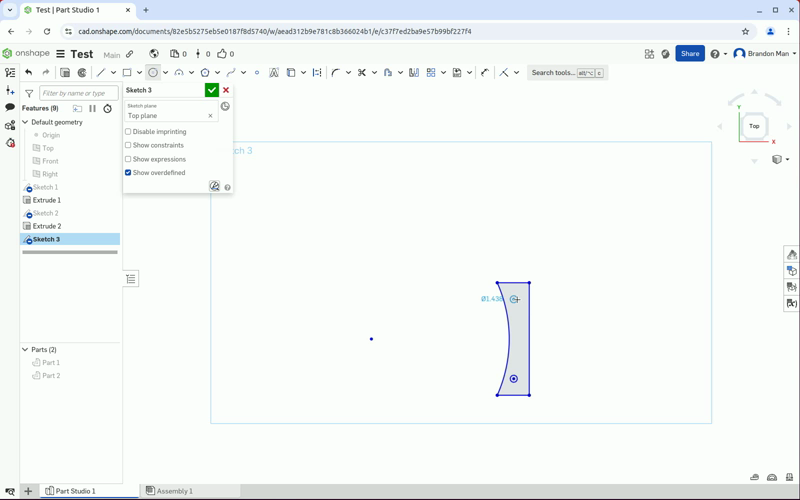
click(517, 299)
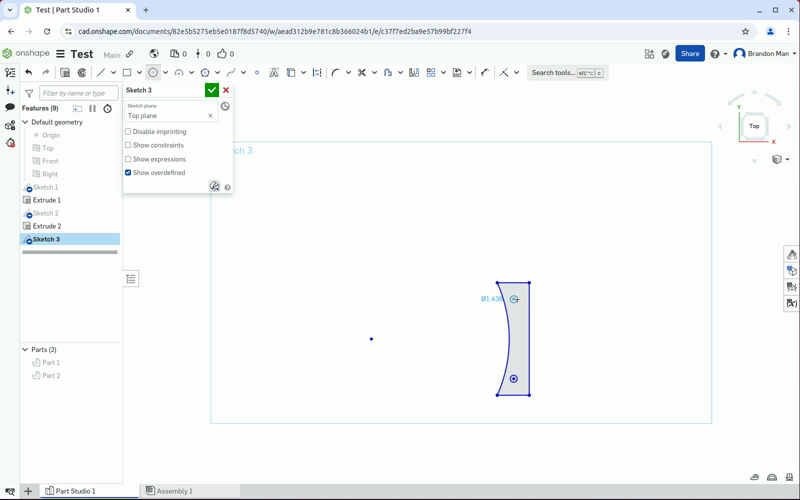
key(esc)
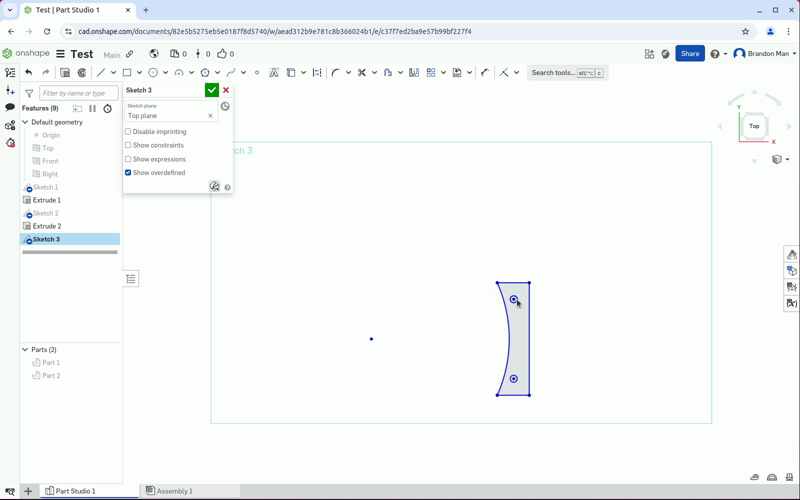
mouse_move(510, 338)
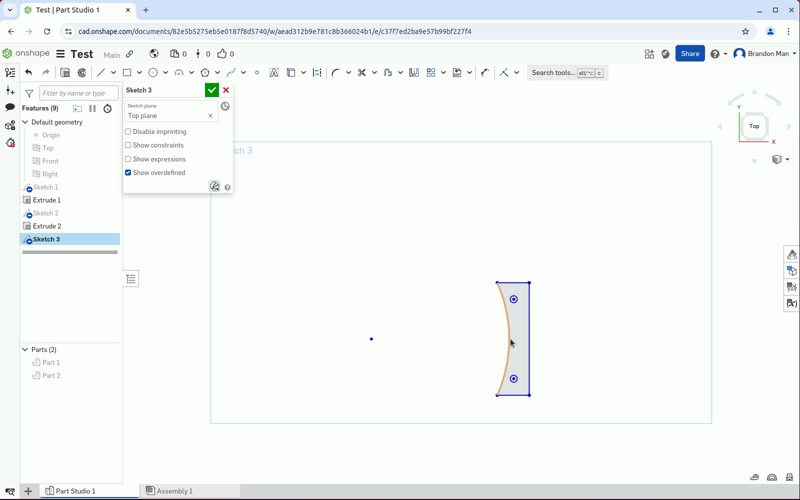
click(510, 338)
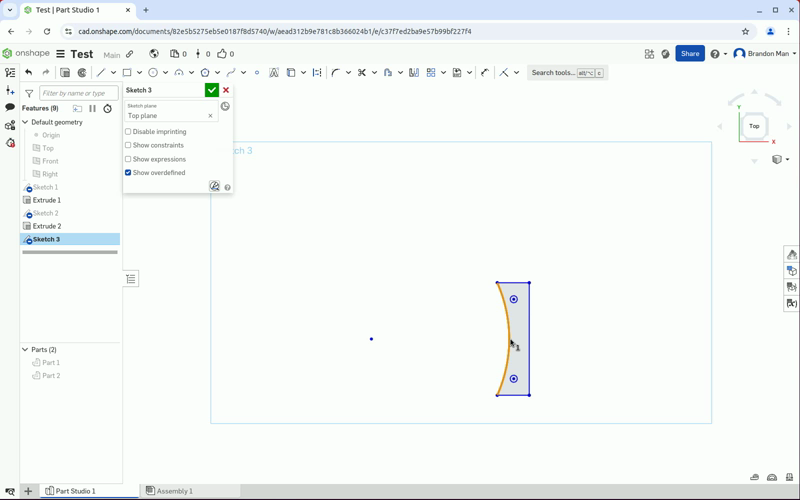
mouse_move(73, 352)
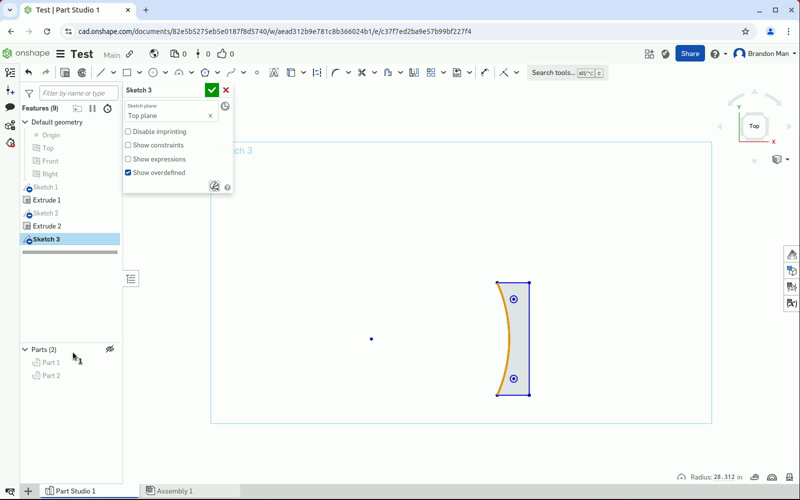
key(shift+y)
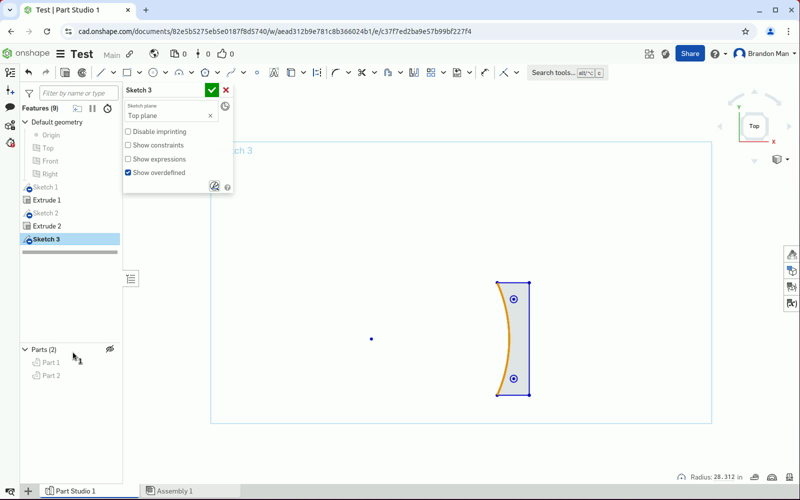
key(shift+e)
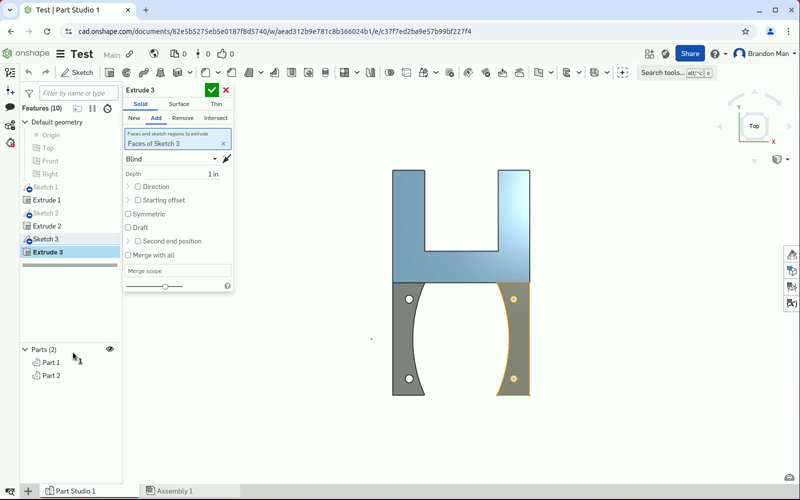
mouse_move(143, 106)
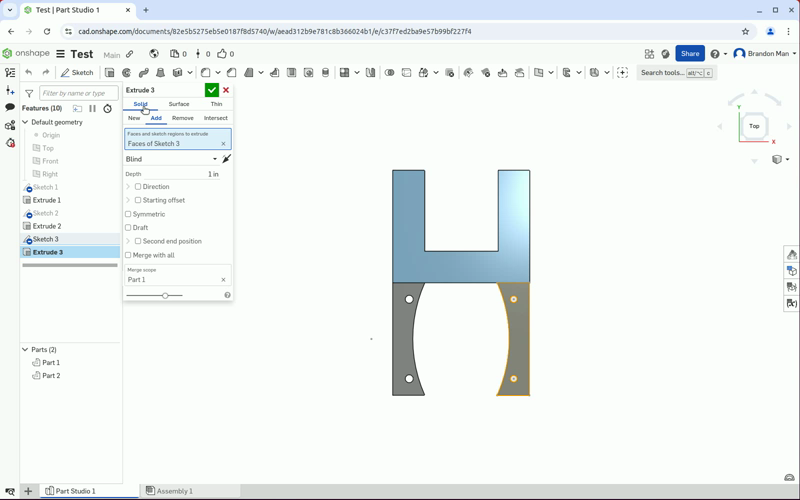
click(143, 106)
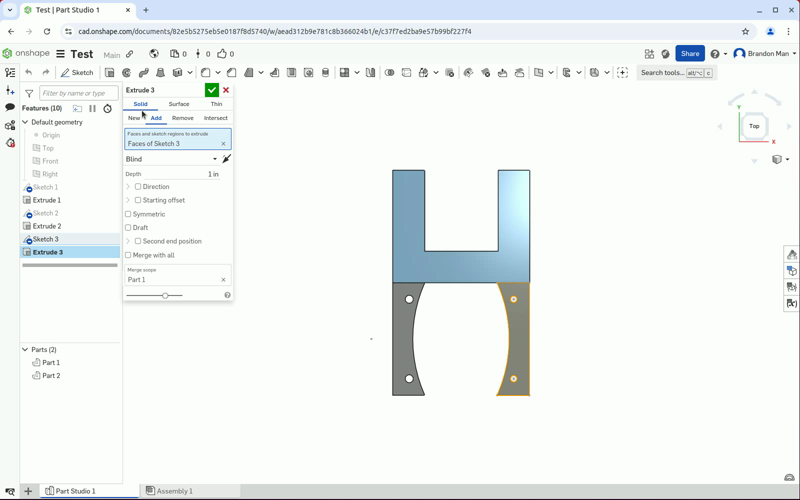
mouse_move(137, 120)
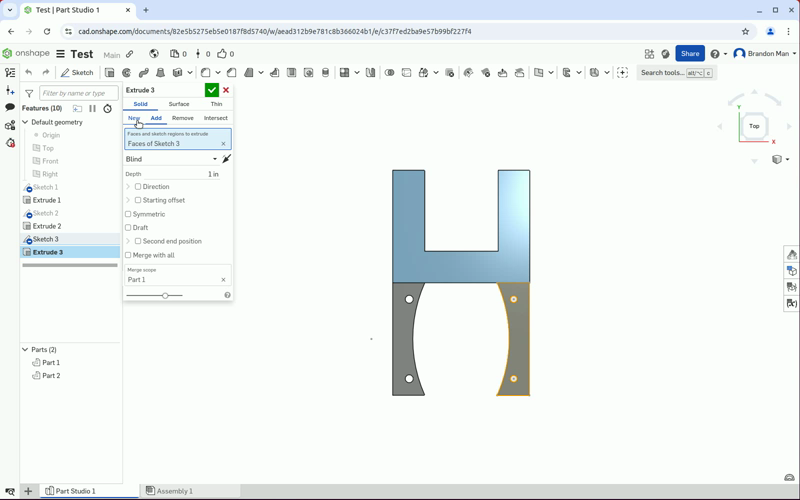
click(137, 120)
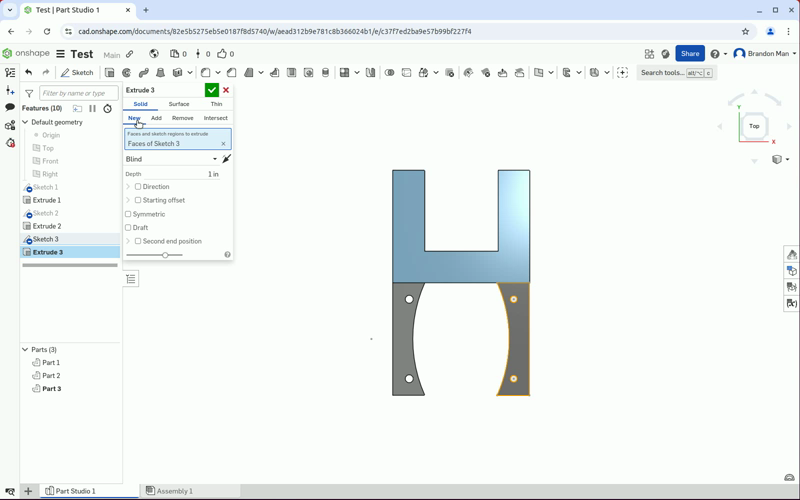
key(tab, 4)
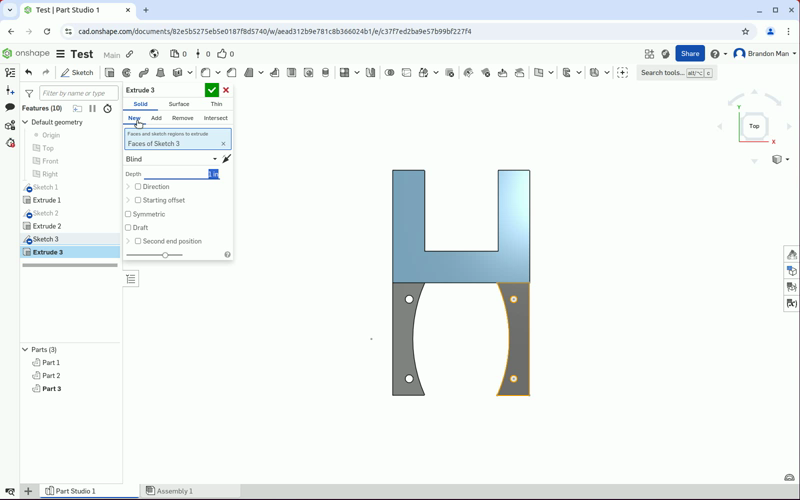
text(0.963)
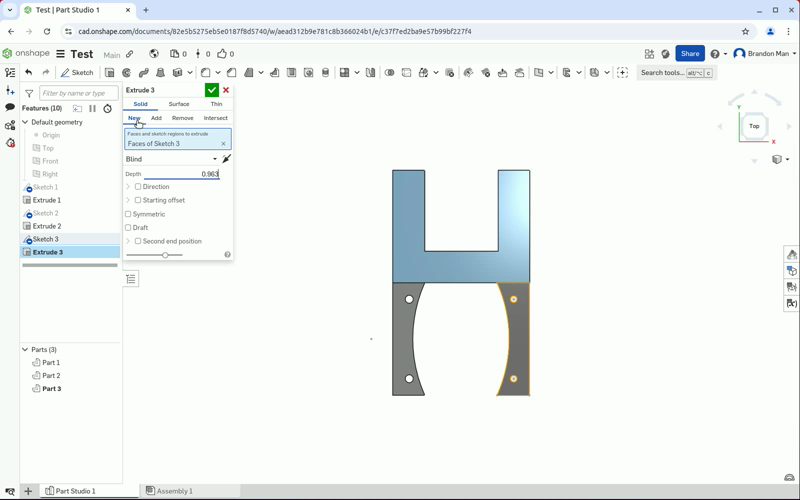
key(enter)
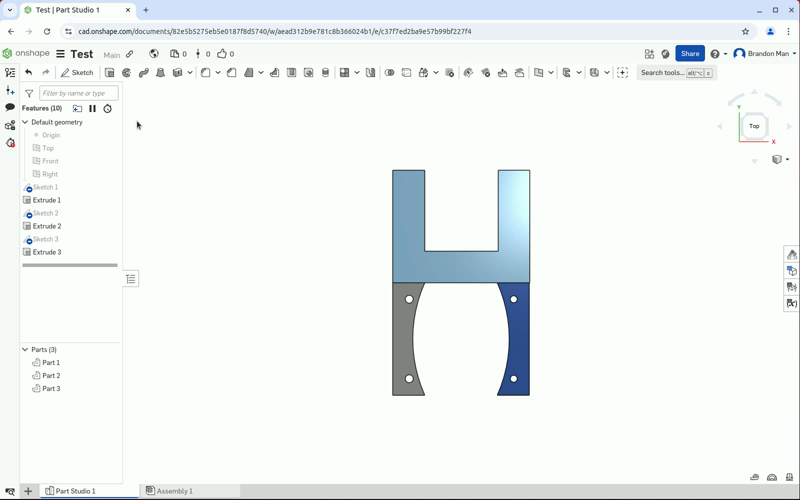
key(shift+h)
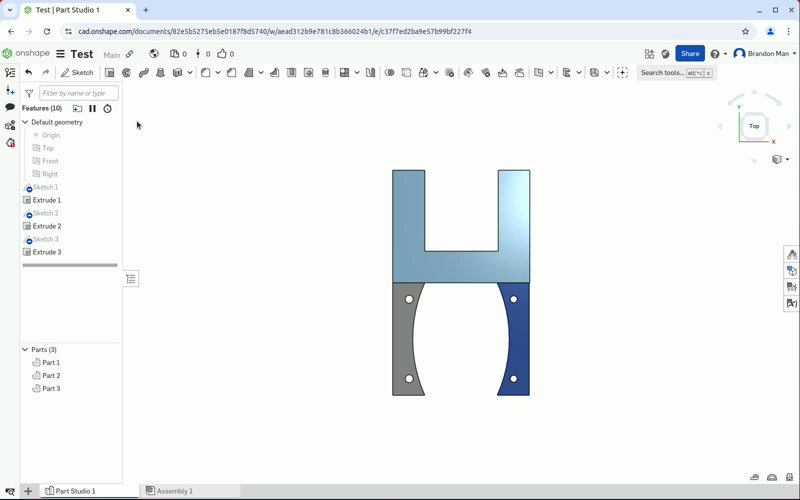
key(shift+h)
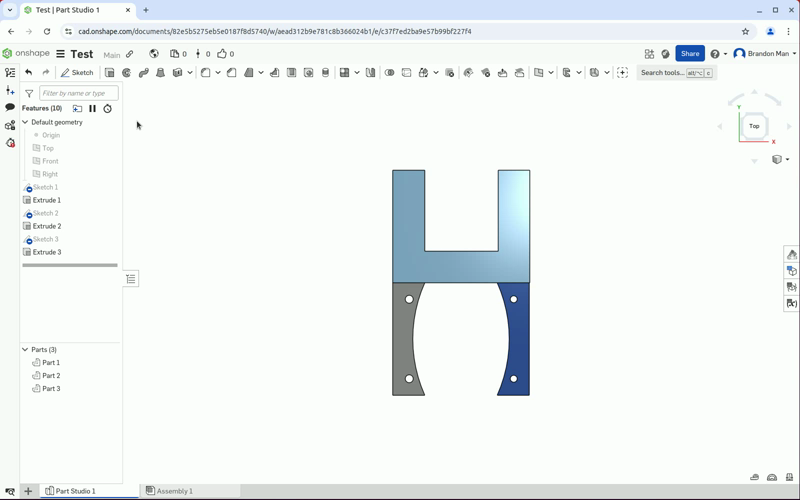
mouse_move(73, 189)
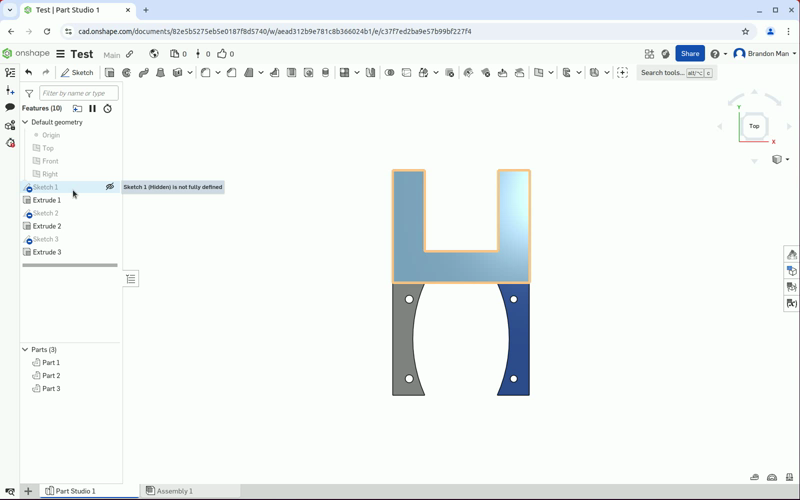
click(73, 189)
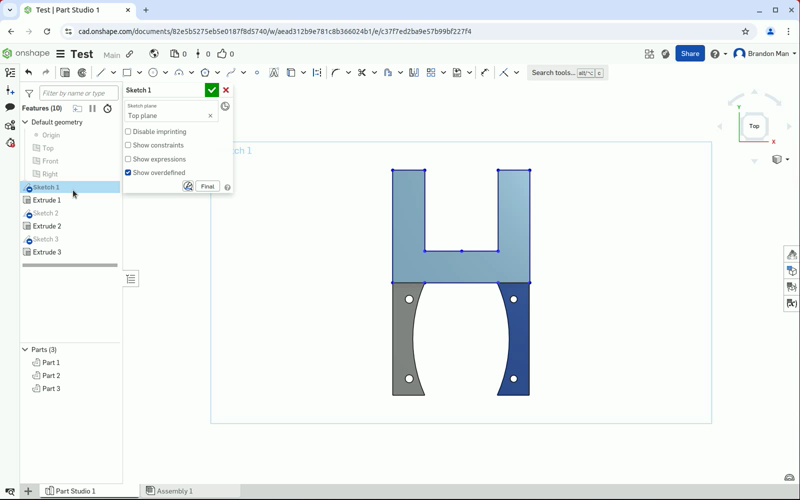
mouse_move(229, 92)
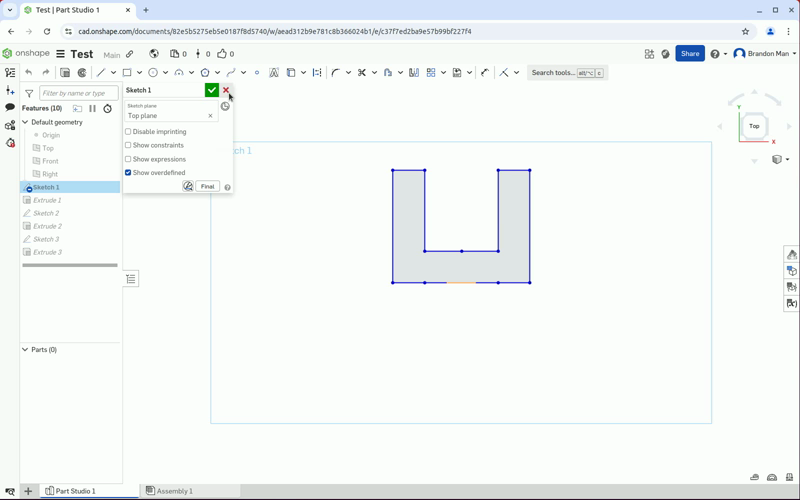
click(229, 92)
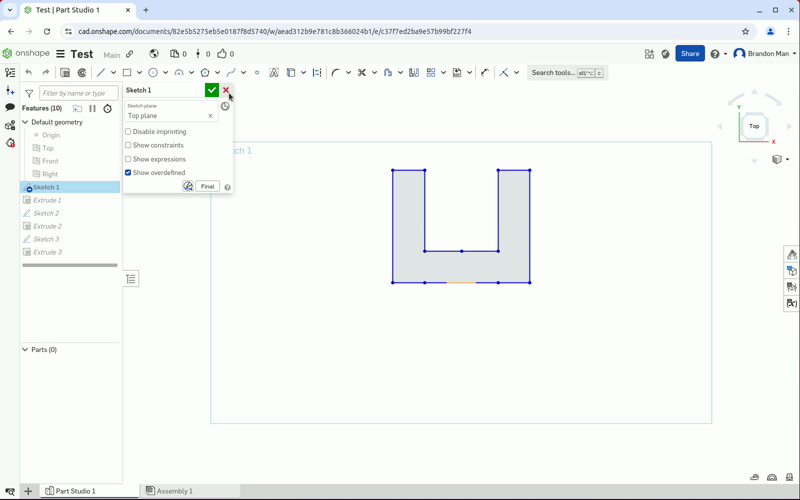
key(shift+s)
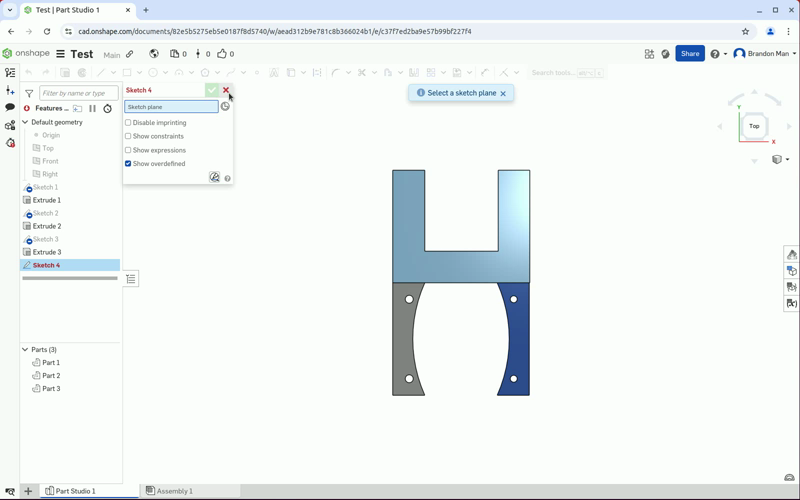
mouse_move(73, 150)
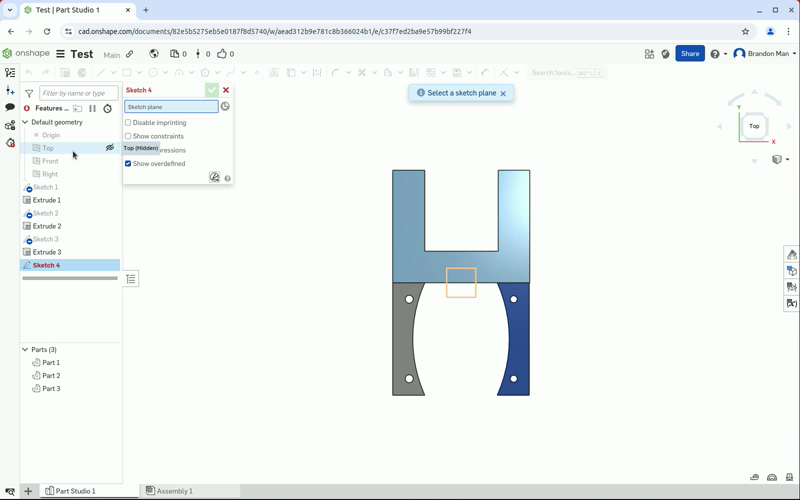
click(73, 150)
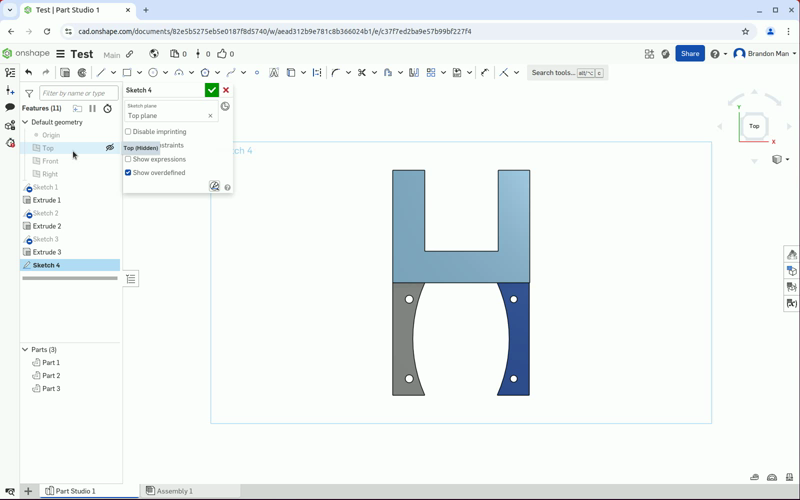
mouse_move(73, 352)
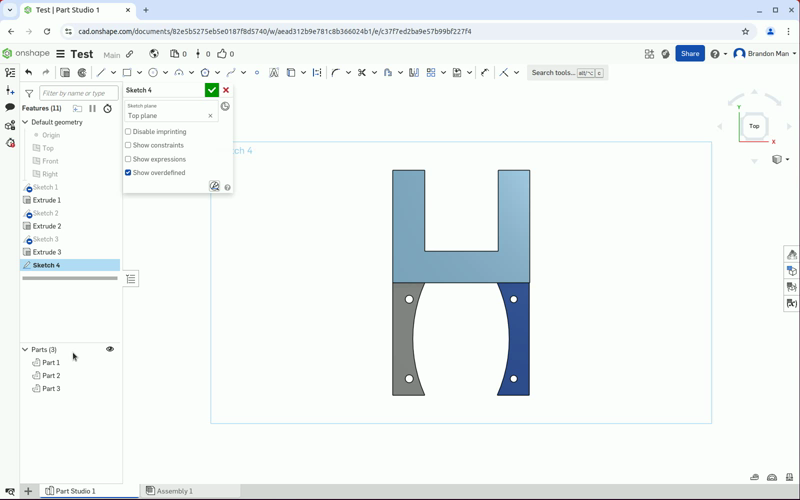
key(y)
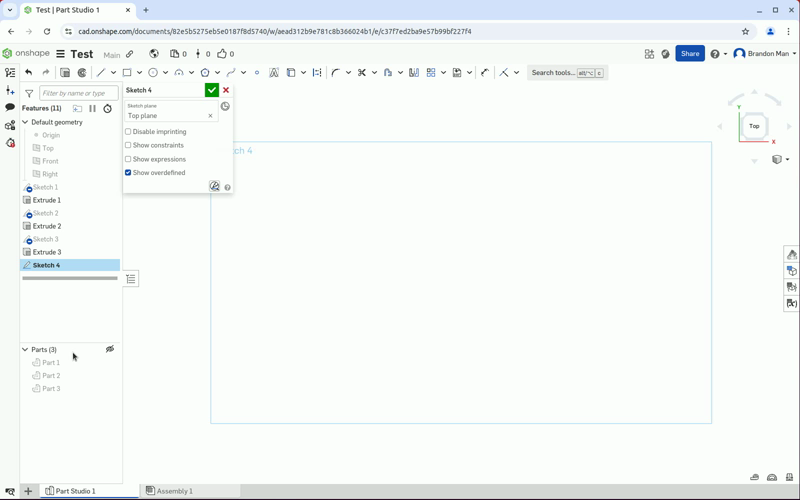
key(c)
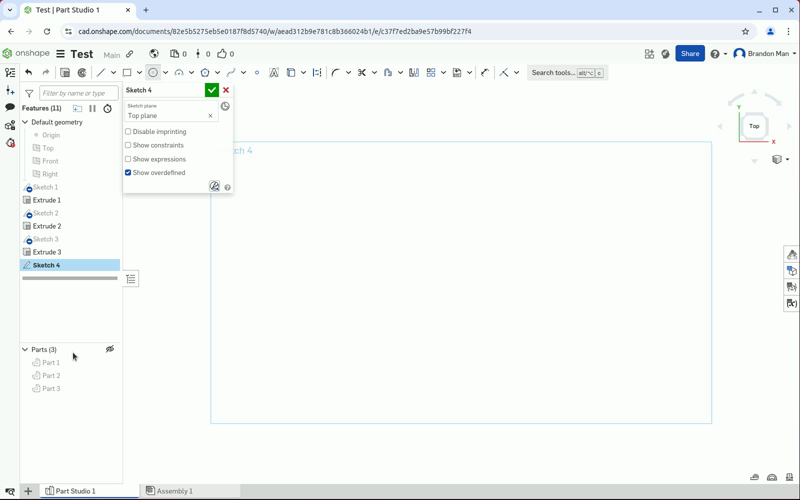
key_down(shift)
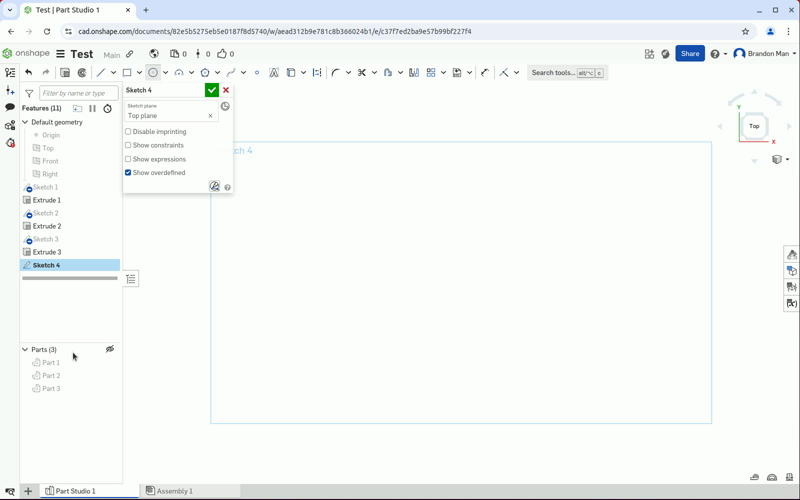
mouse_move(409, 299)
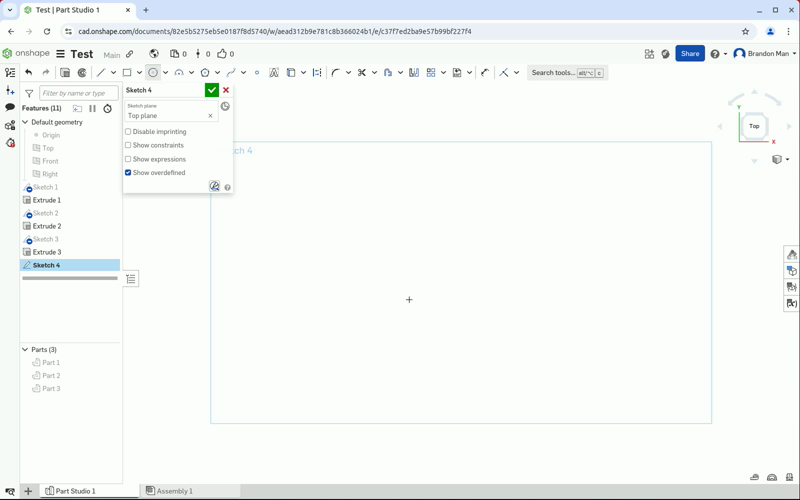
click(409, 299)
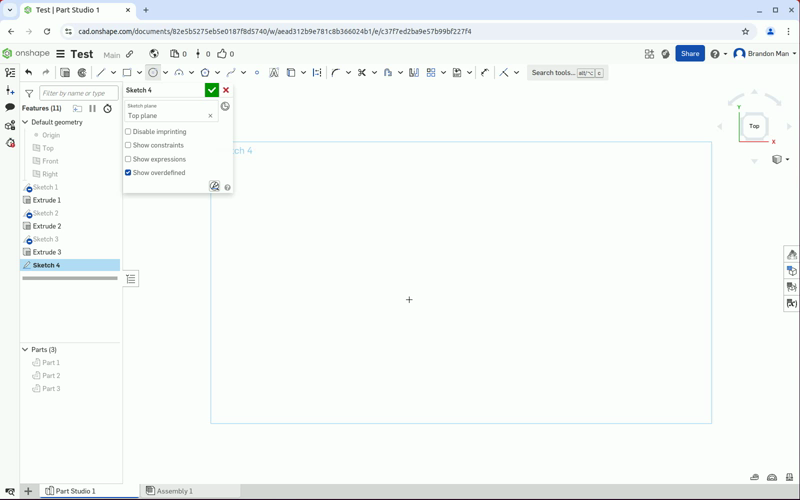
key_up(shift)
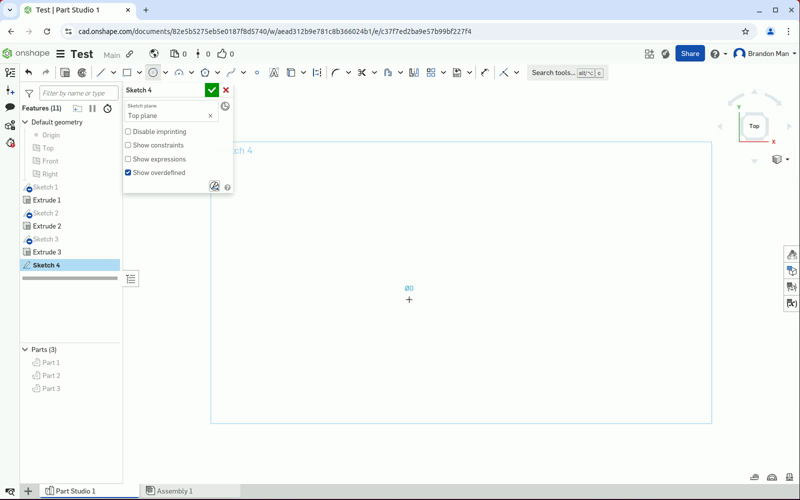
mouse_move(412, 299)
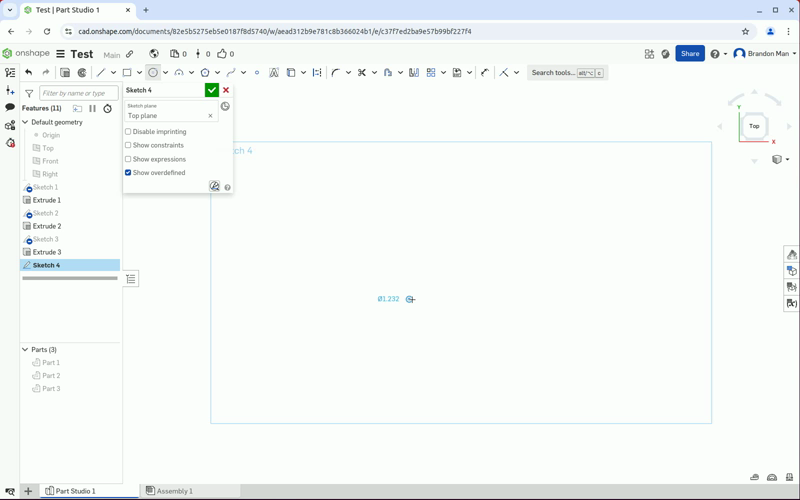
click(412, 299)
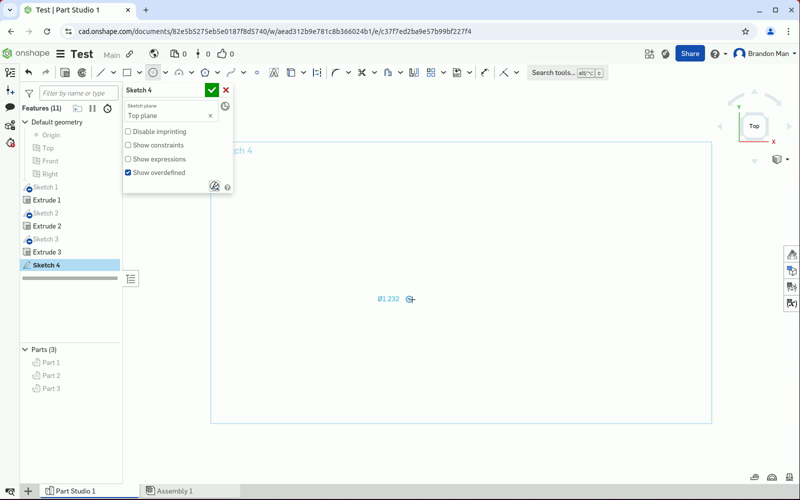
key(esc)
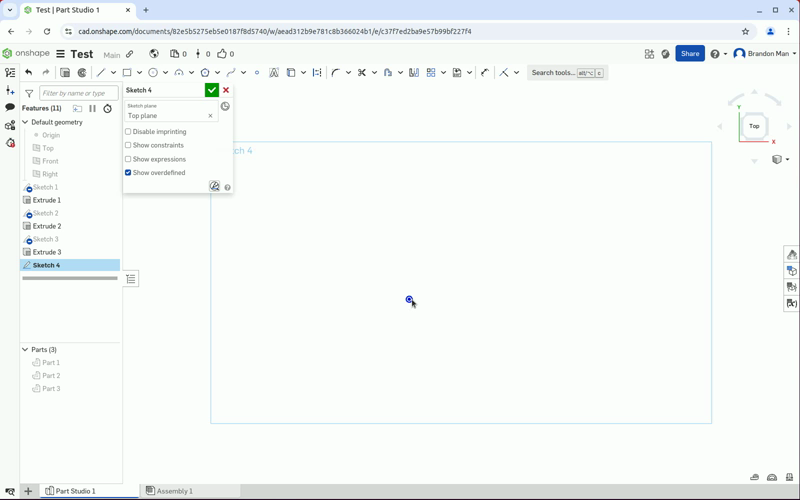
mouse_move(408, 300)
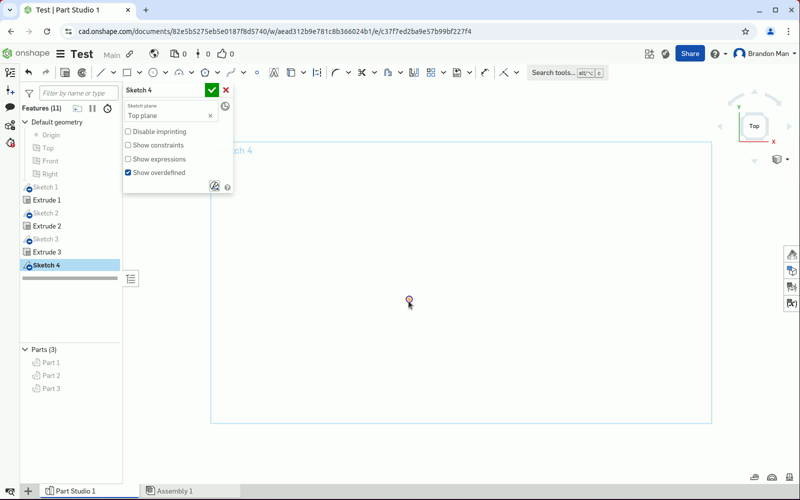
scroll(6)
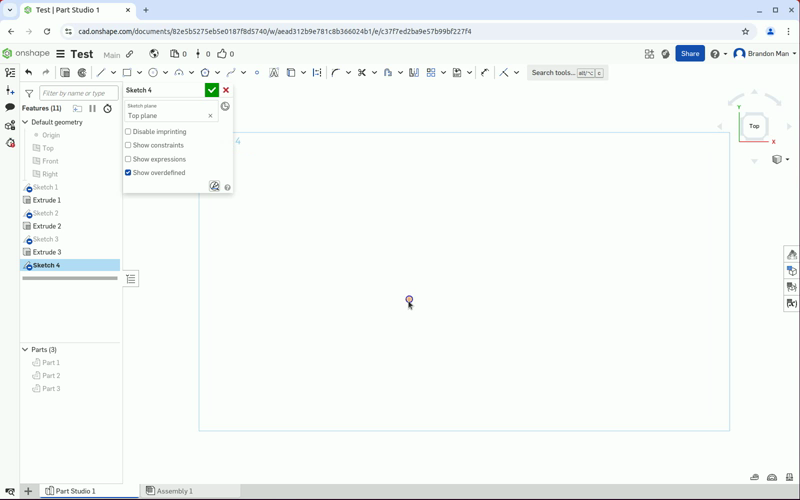
scroll(6)
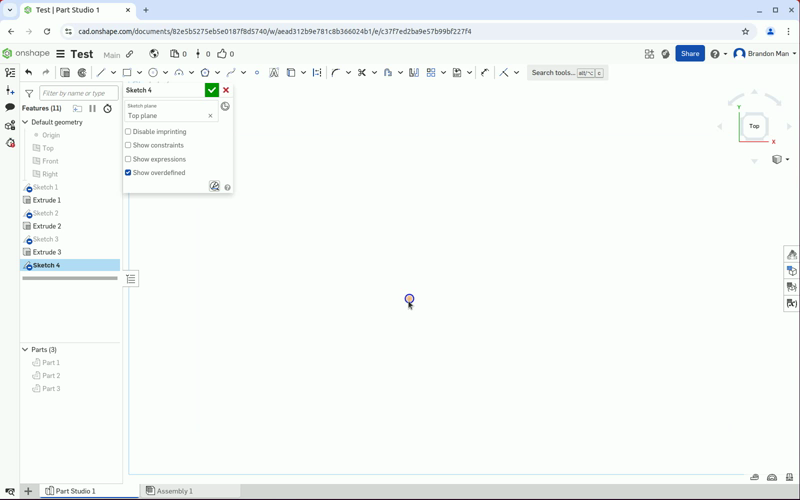
scroll(6)
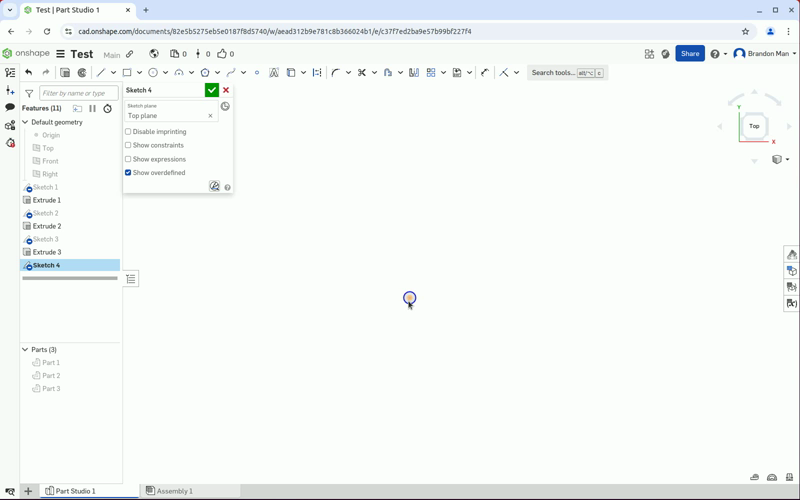
scroll(6)
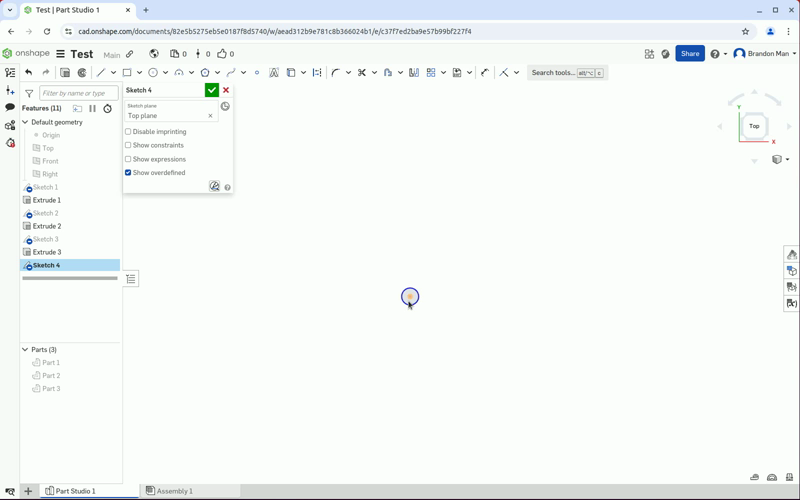
scroll(6)
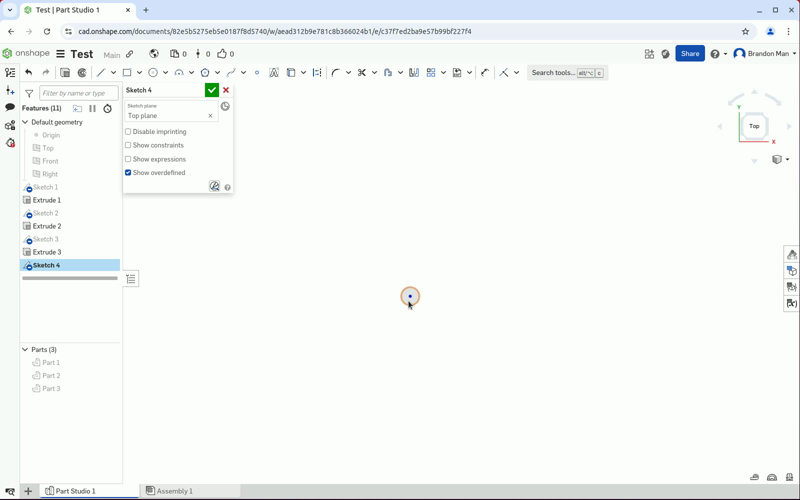
scroll(6)
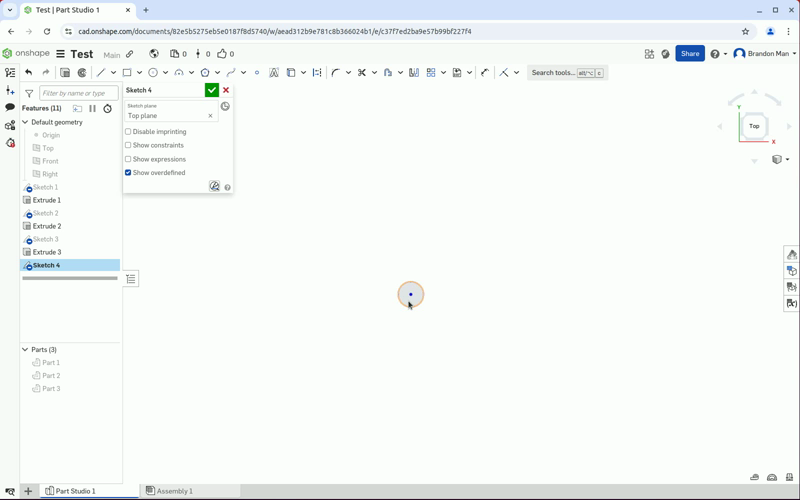
scroll(6)
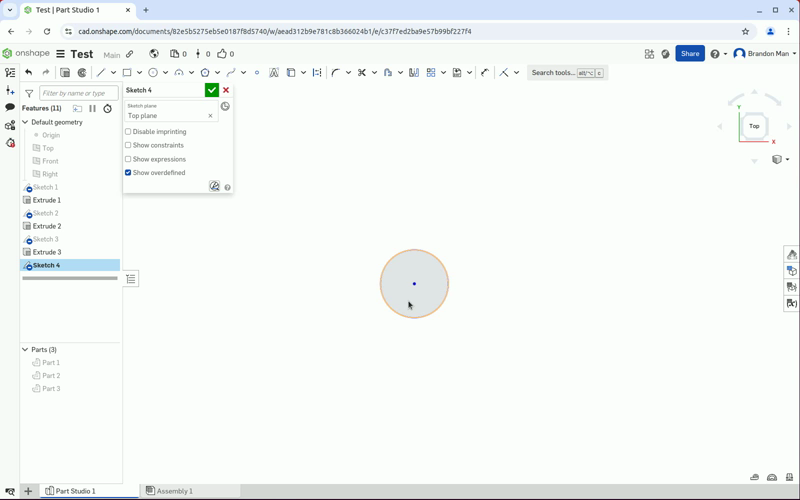
click(408, 300)
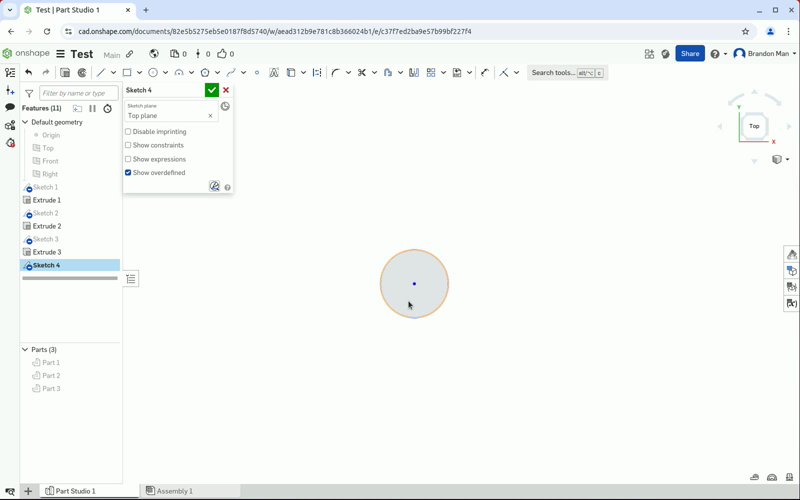
scroll(-6)
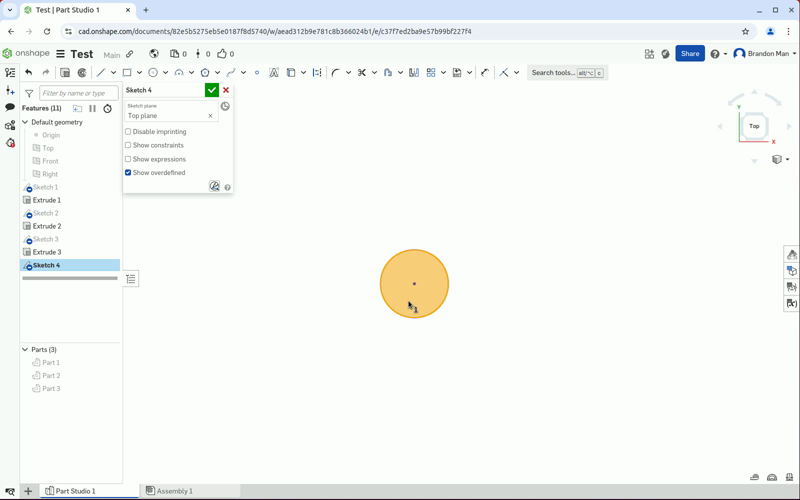
scroll(-6)
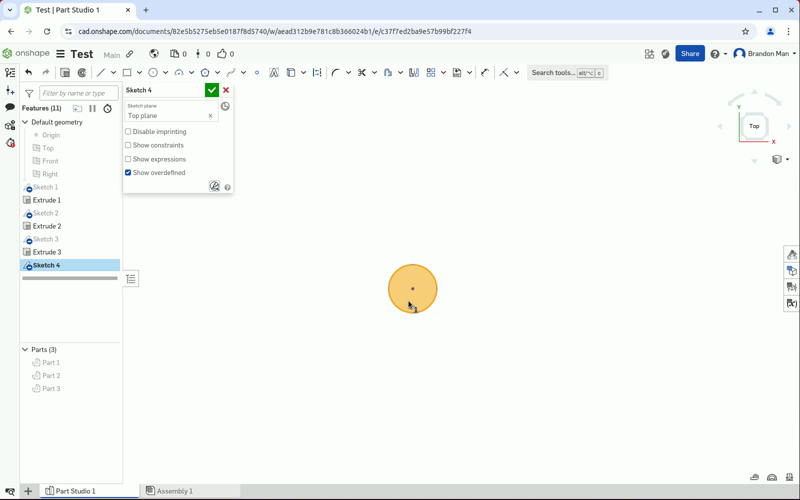
scroll(-6)
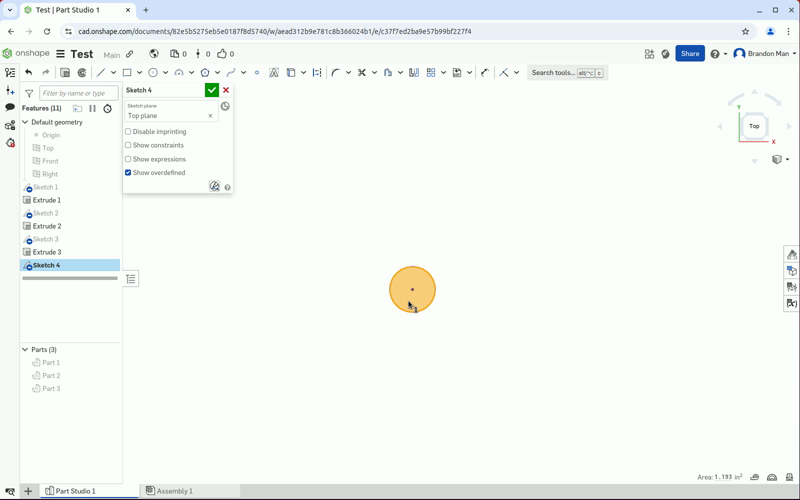
scroll(-6)
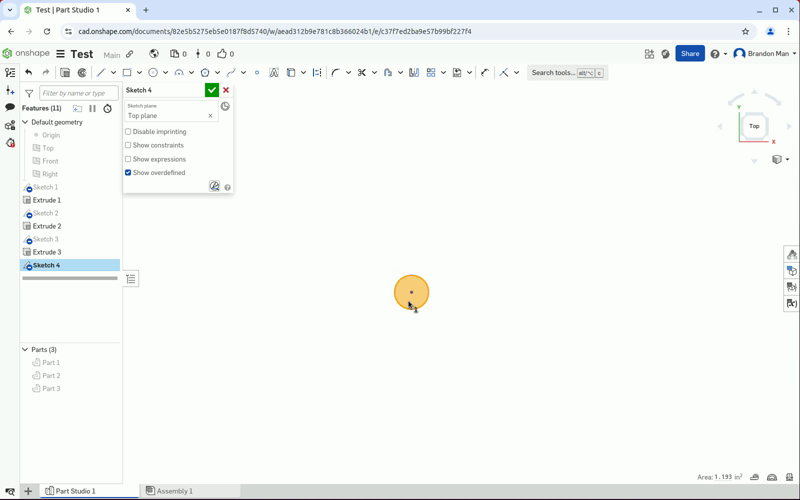
scroll(-6)
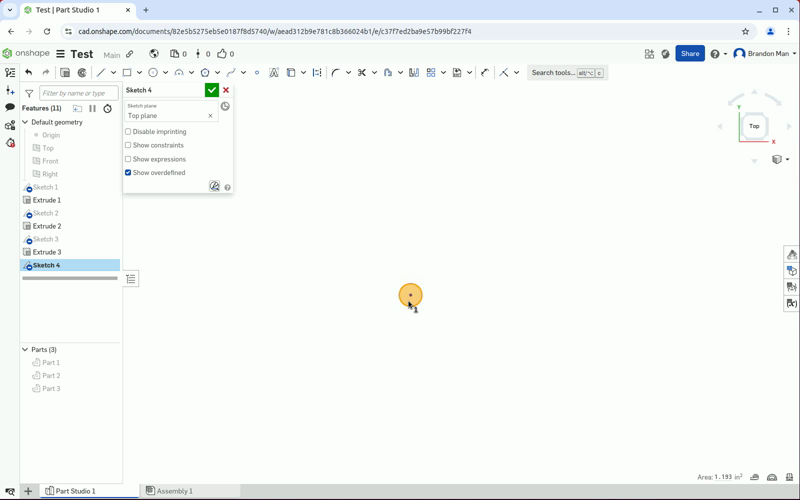
scroll(-6)
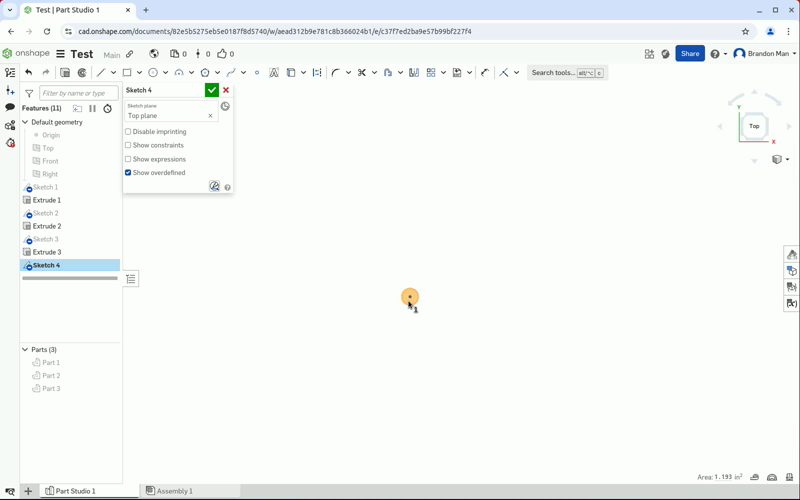
scroll(-6)
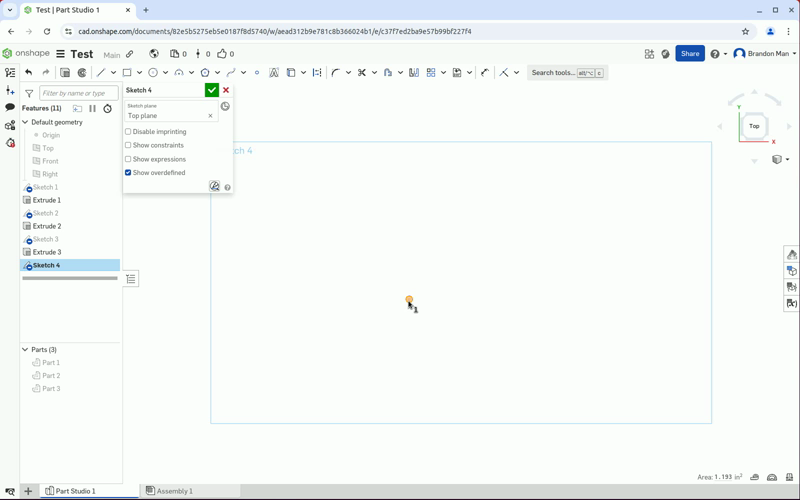
mouse_move(73, 352)
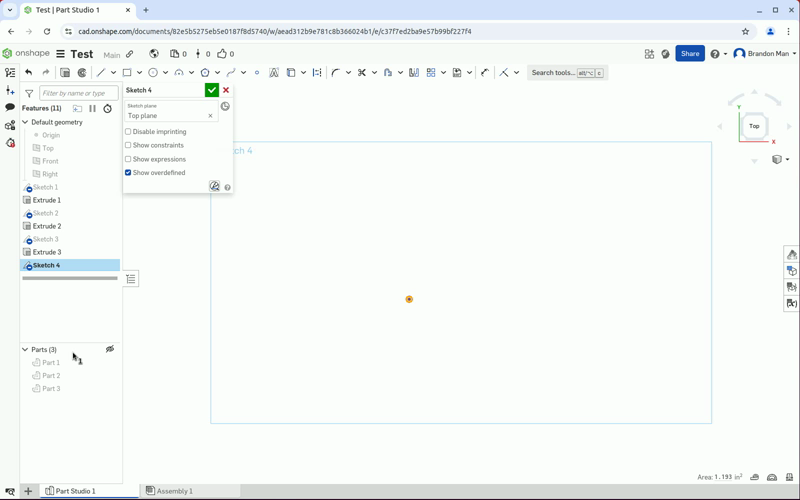
key(shift+y)
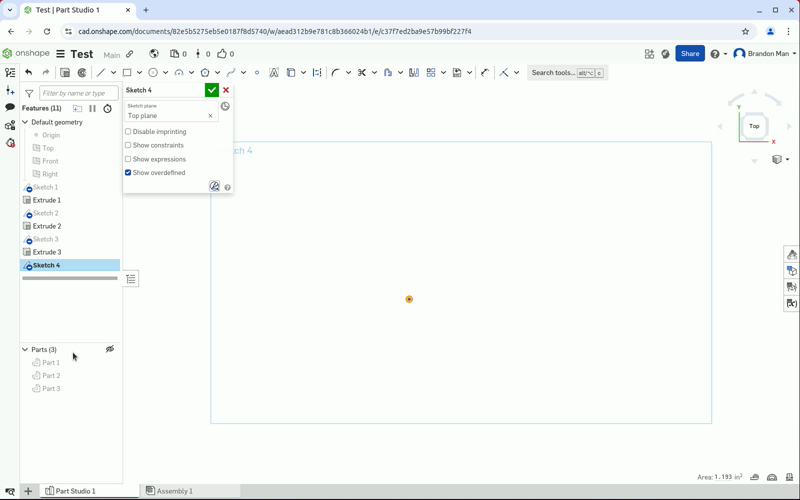
key(shift+e)
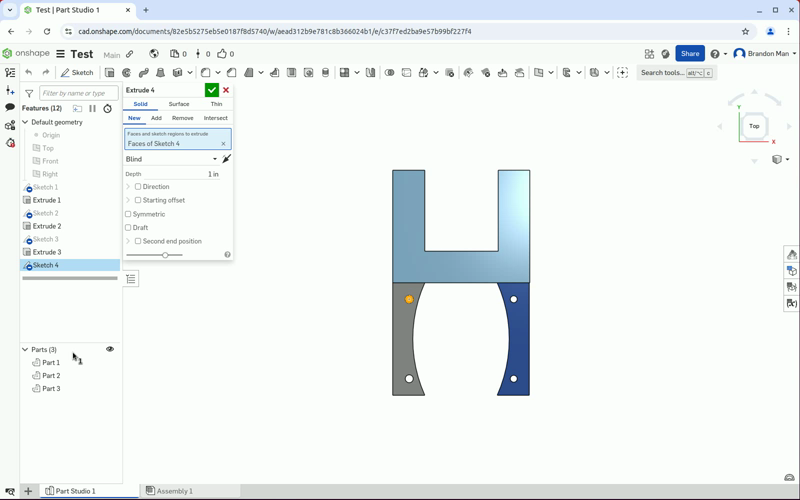
mouse_move(143, 106)
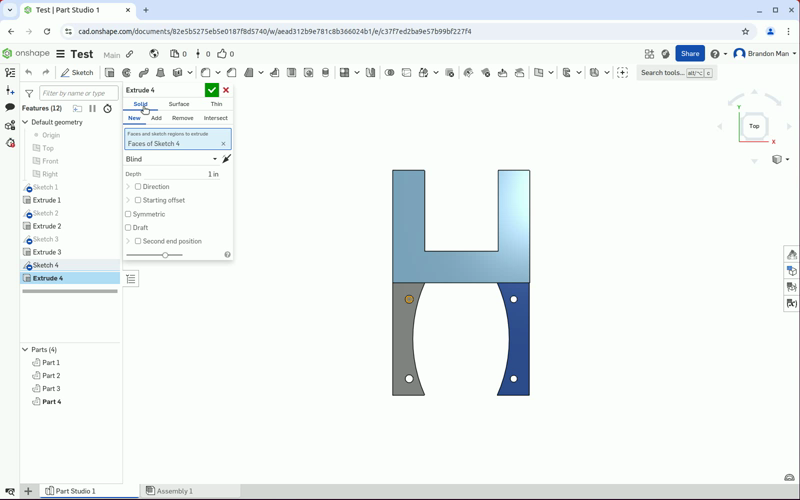
click(143, 106)
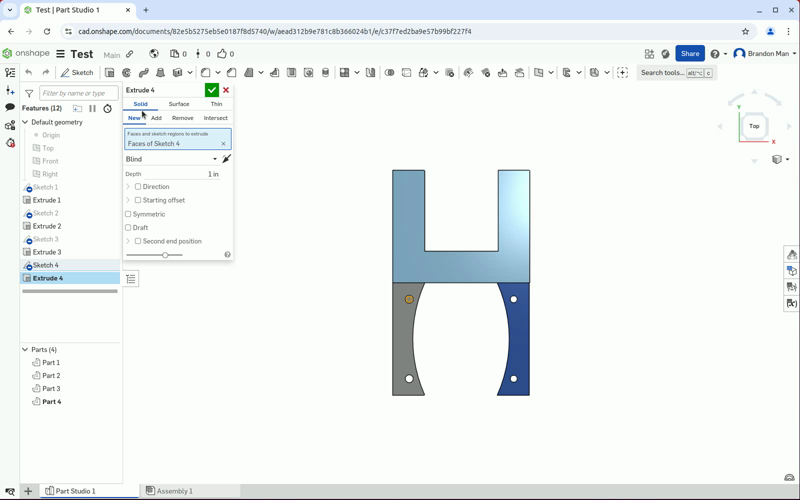
mouse_move(137, 120)
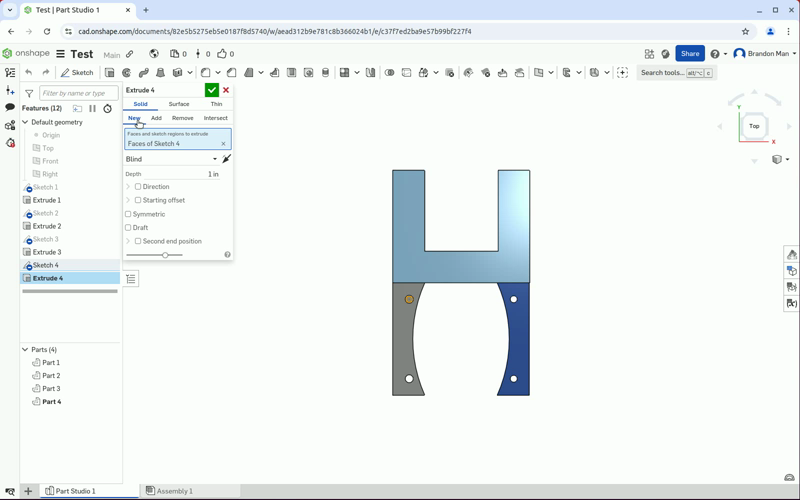
click(137, 120)
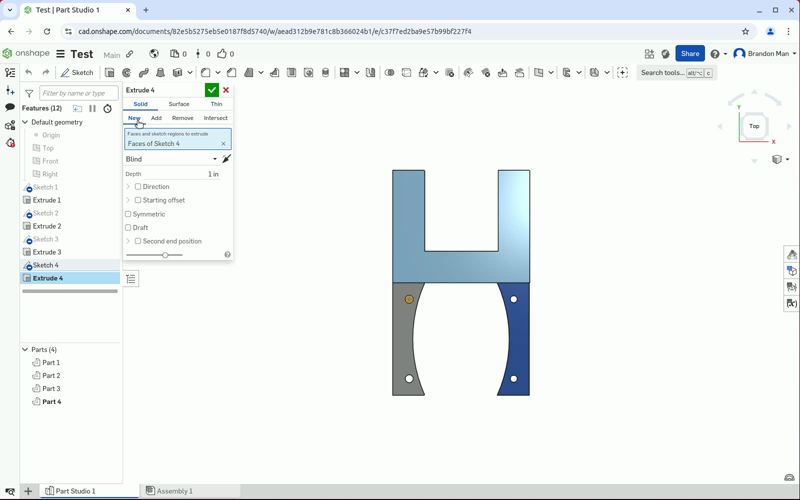
key(tab, 4)
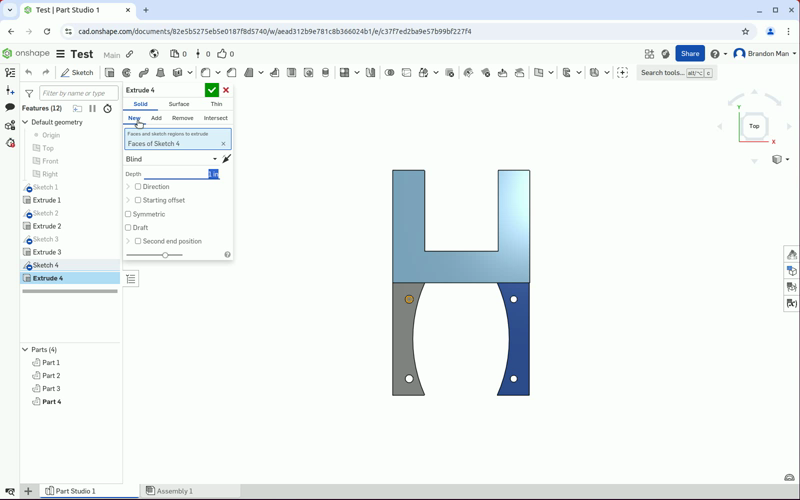
text(1.685)
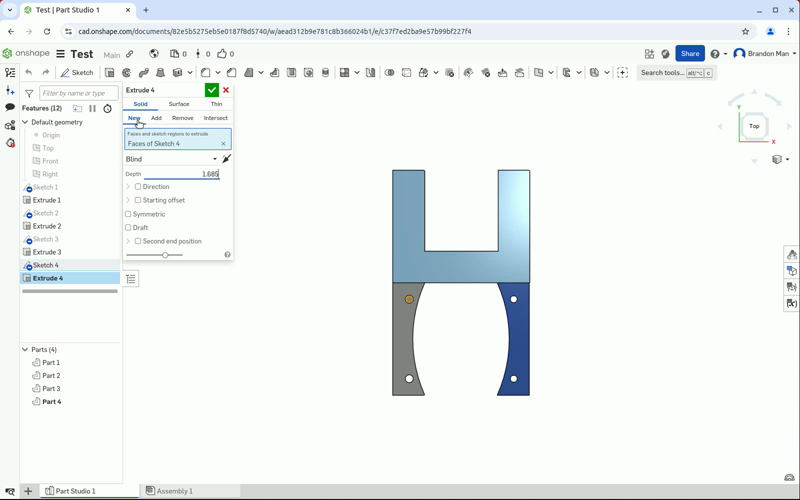
key(enter)
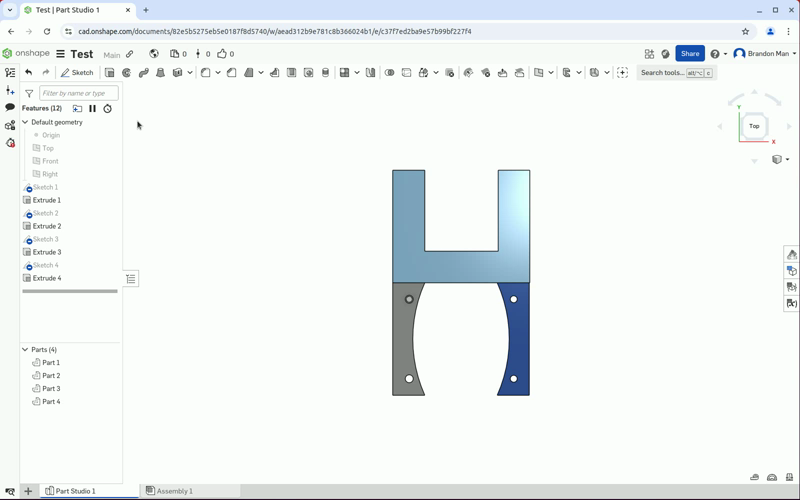
key(shift+h)
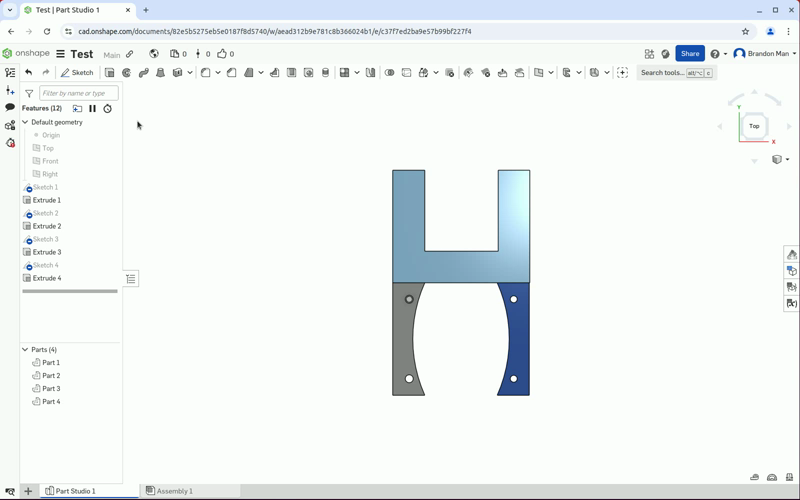
key(shift+h)
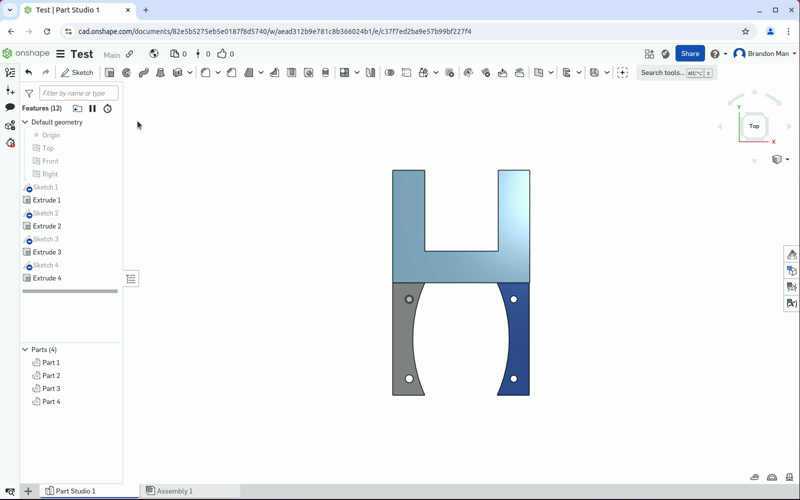
mouse_move(73, 189)
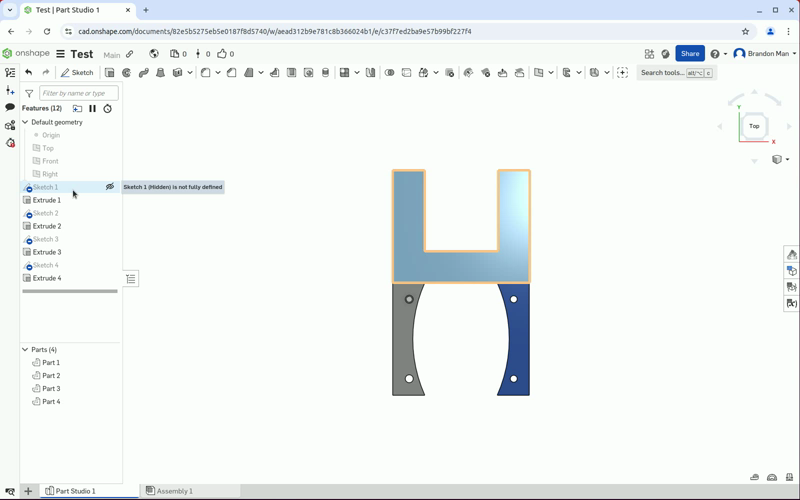
click(73, 189)
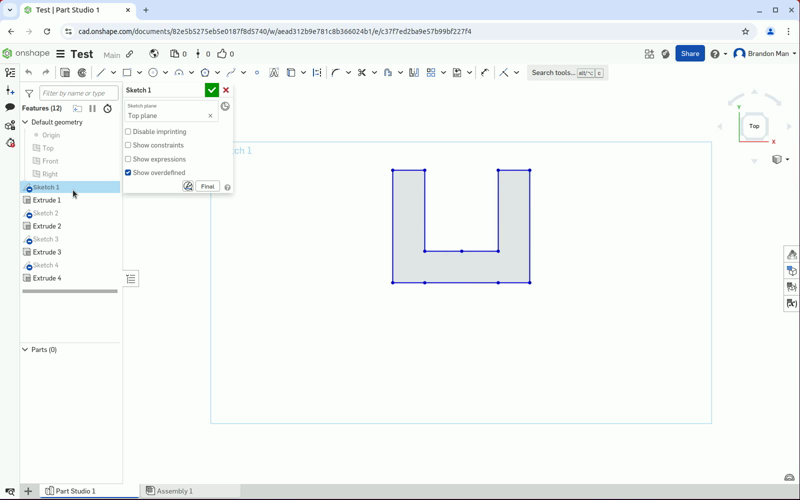
mouse_move(229, 92)
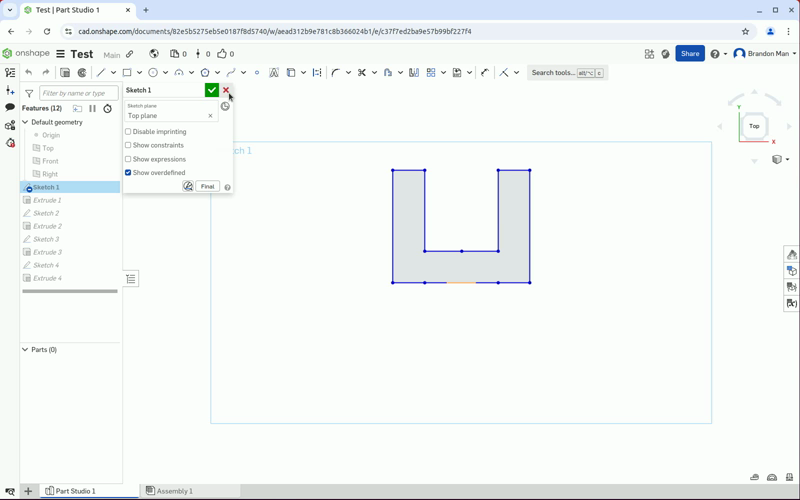
click(229, 92)
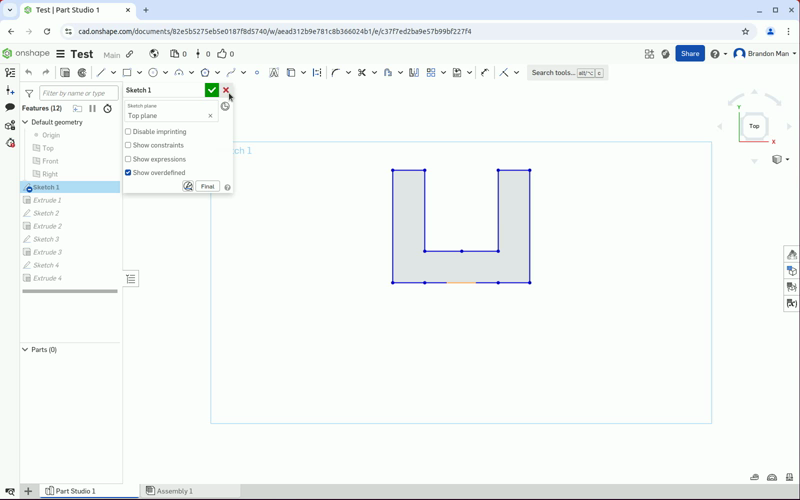
key(shift+s)
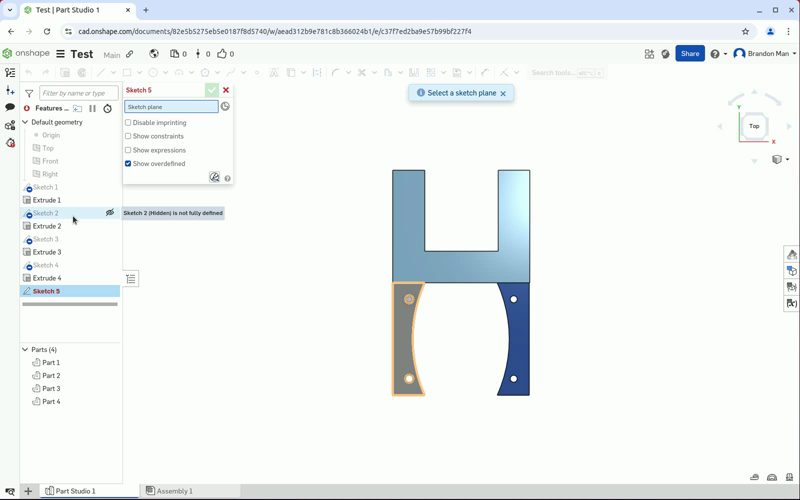
scroll(3)
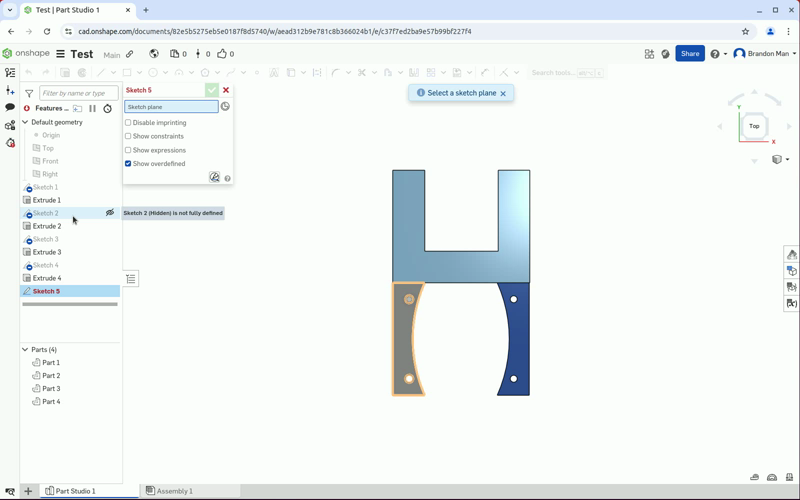
mouse_move(73, 150)
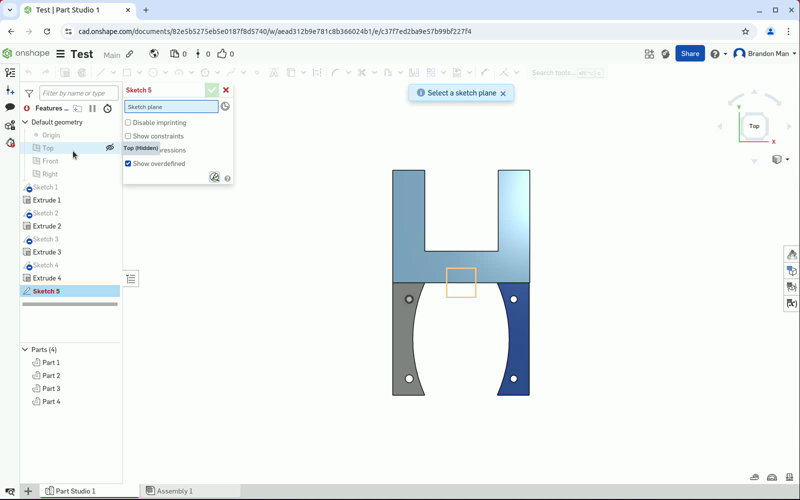
click(73, 150)
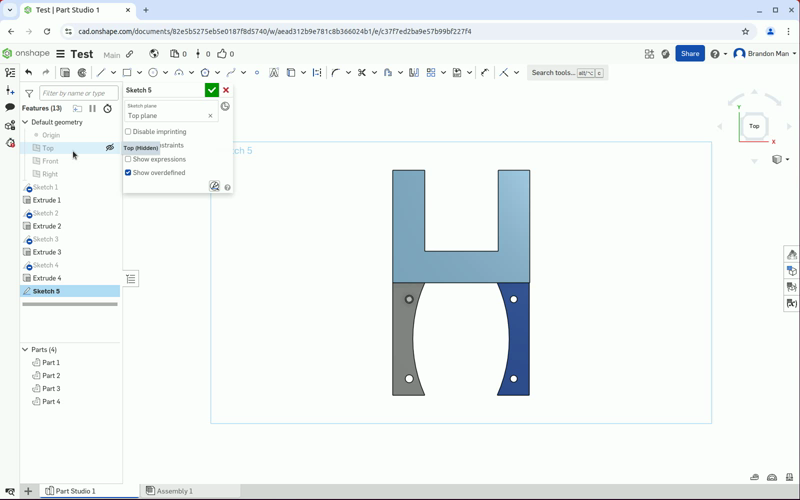
mouse_move(73, 352)
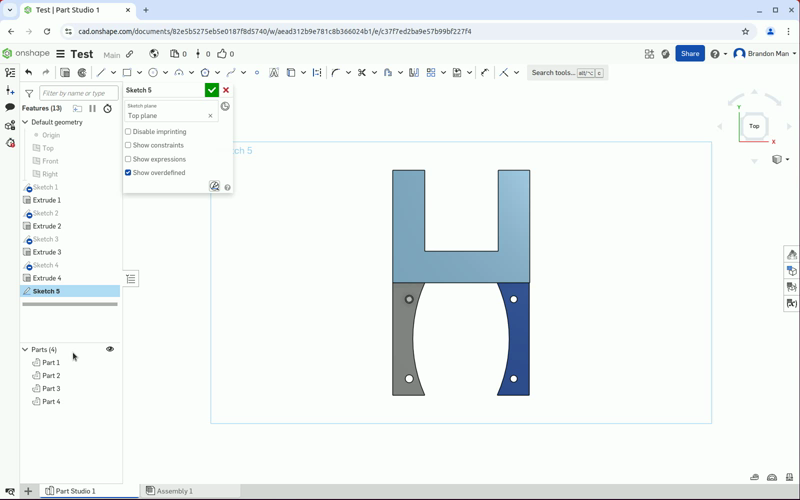
key(y)
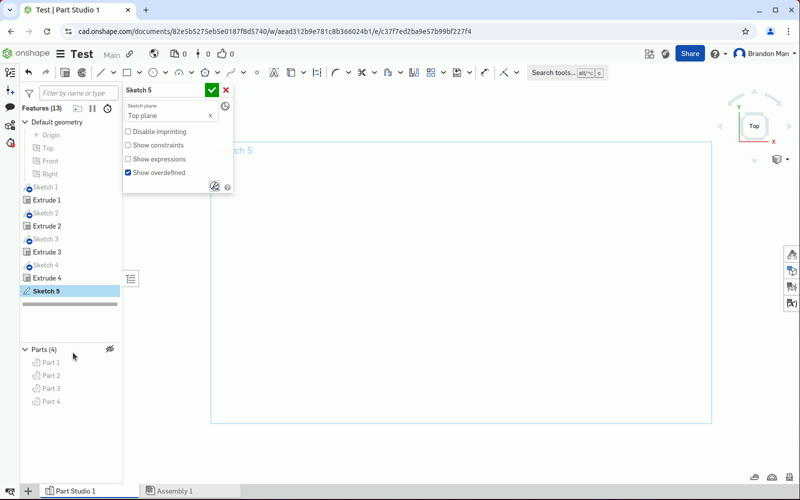
key(c)
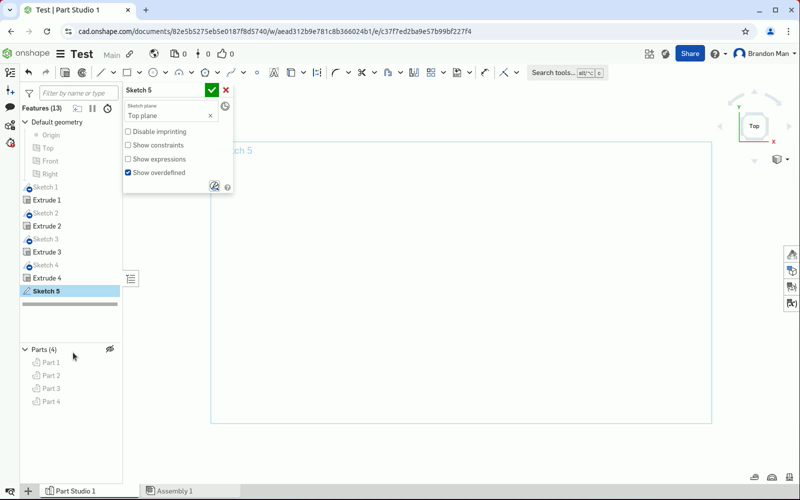
key_down(shift)
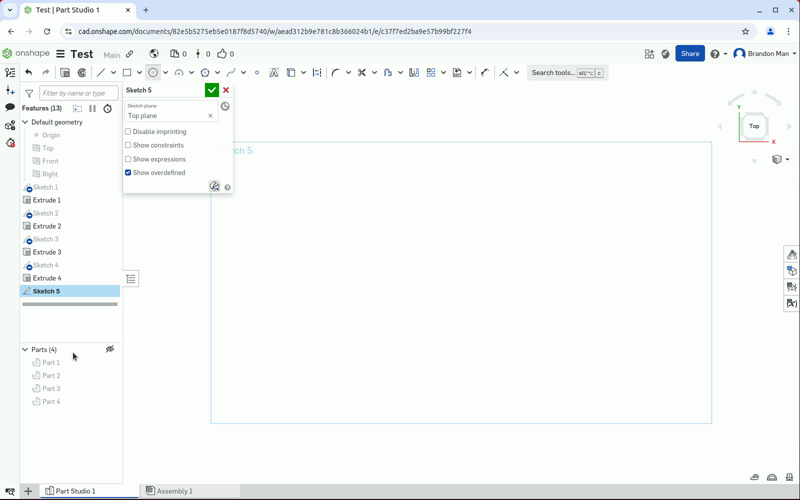
mouse_move(513, 299)
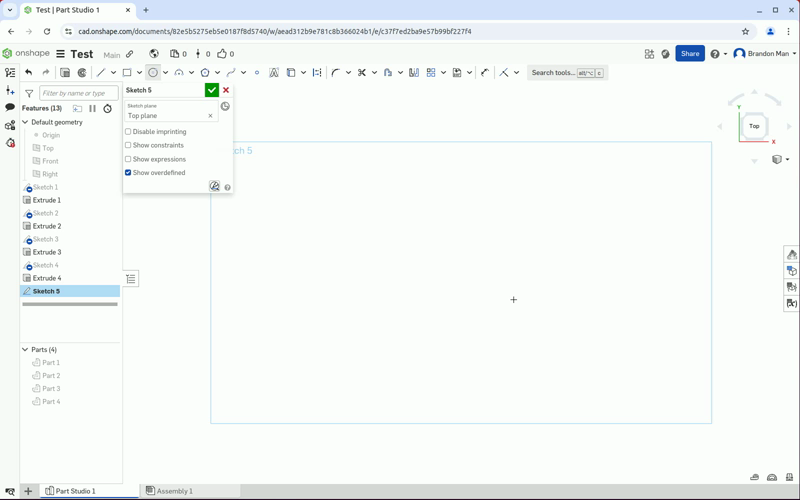
click(513, 299)
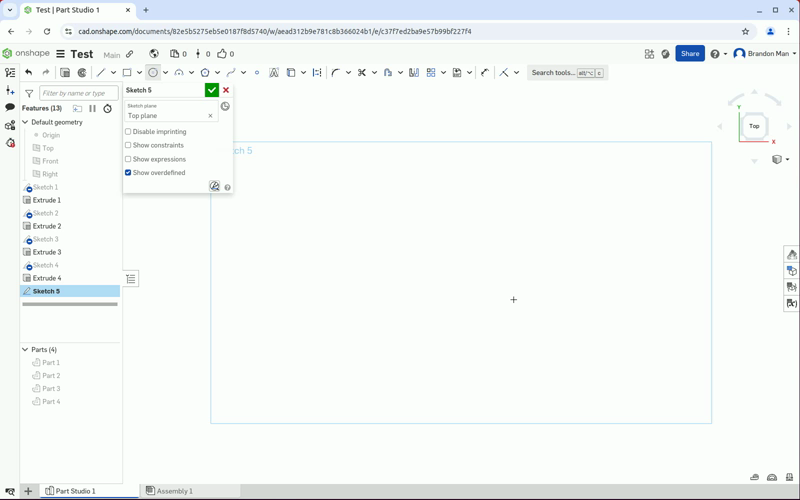
key_up(shift)
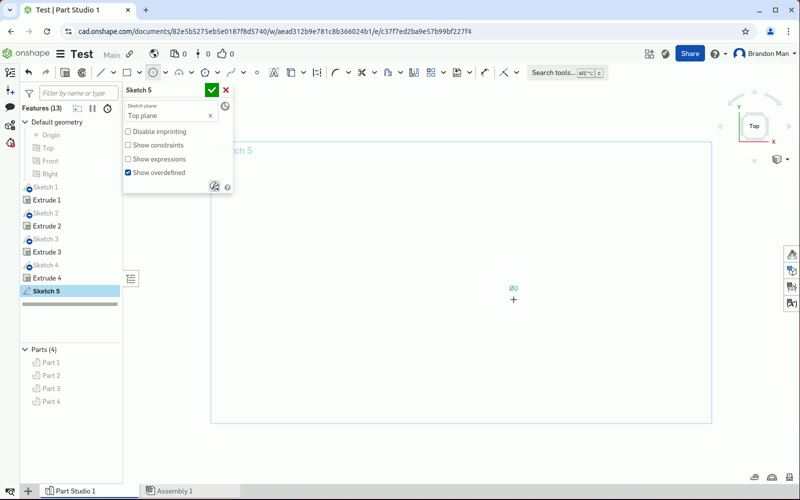
mouse_move(516, 299)
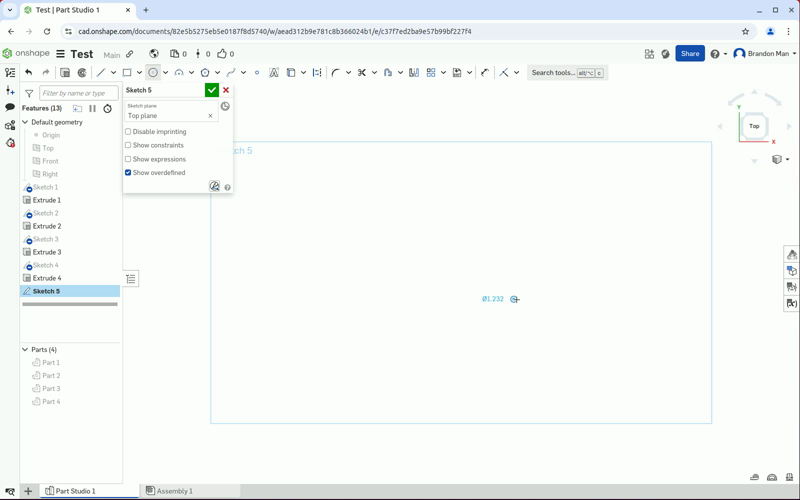
click(516, 299)
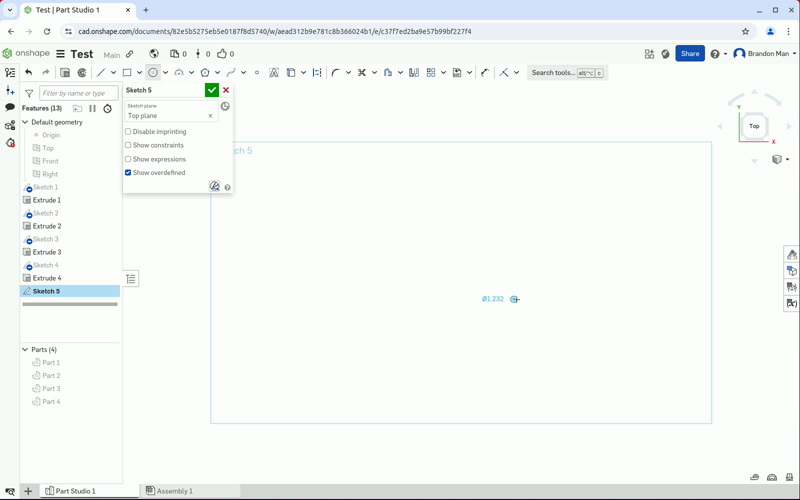
key(esc)
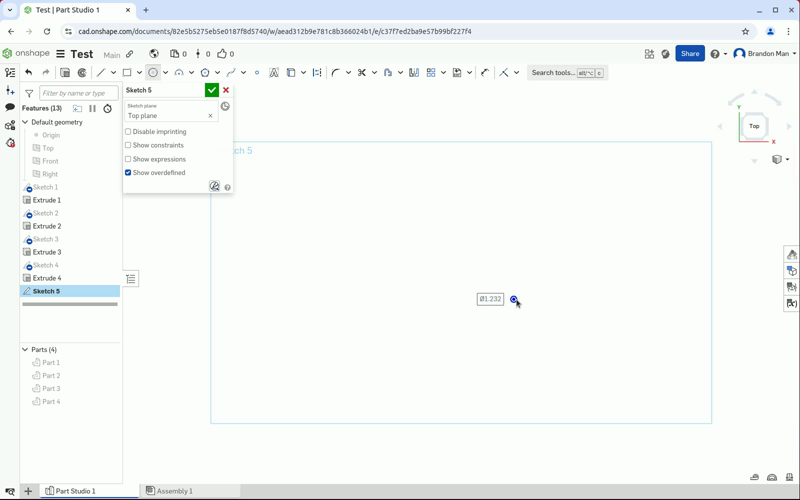
mouse_move(514, 297)
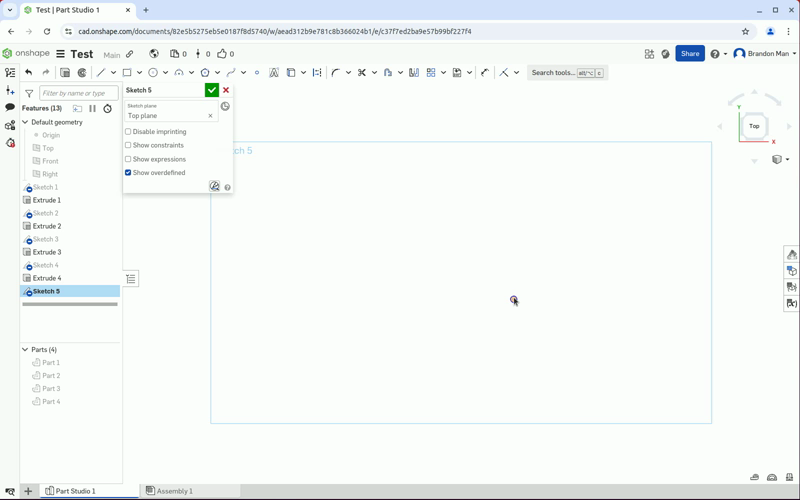
scroll(6)
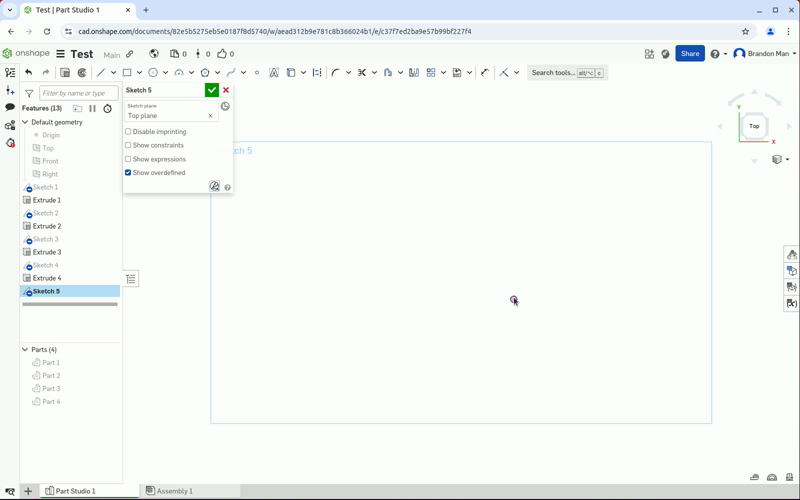
scroll(6)
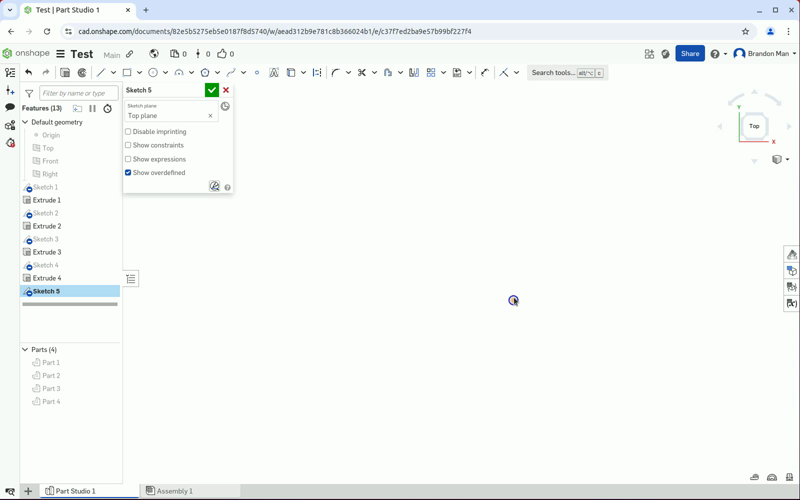
scroll(6)
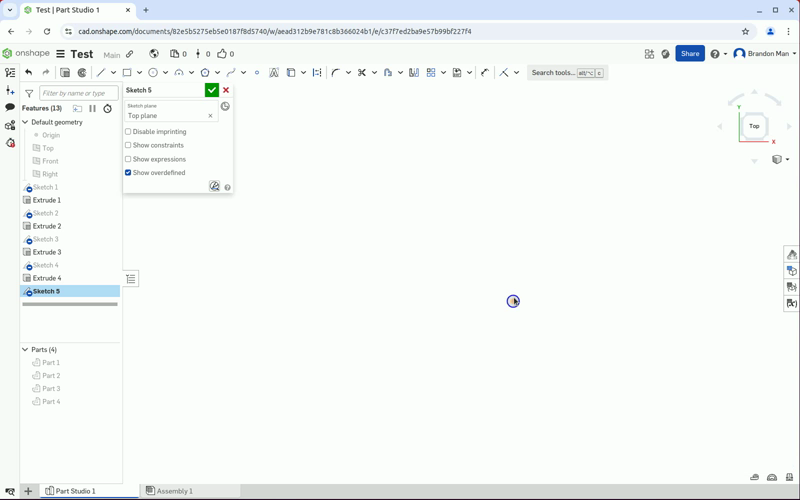
scroll(6)
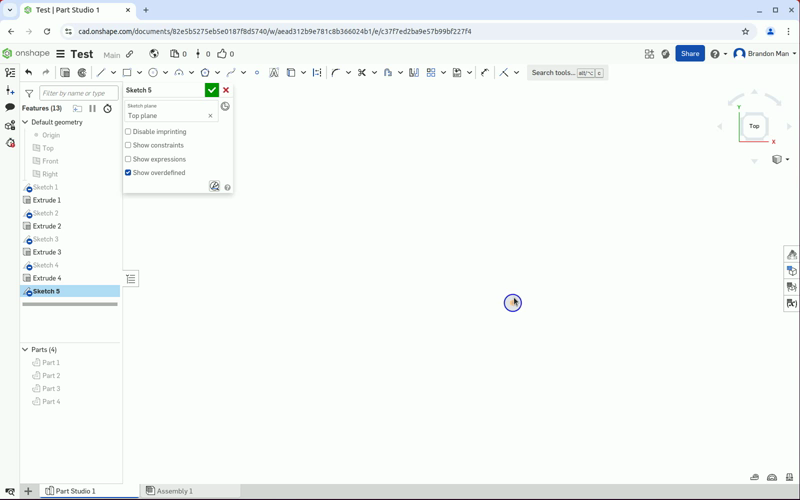
scroll(6)
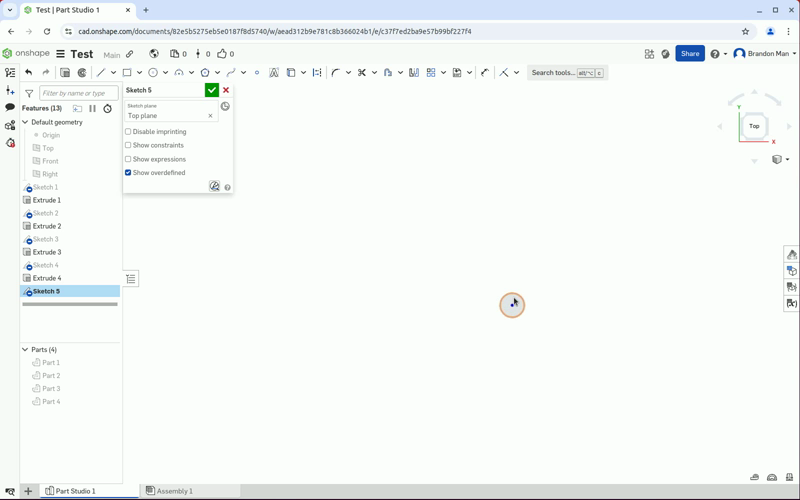
scroll(6)
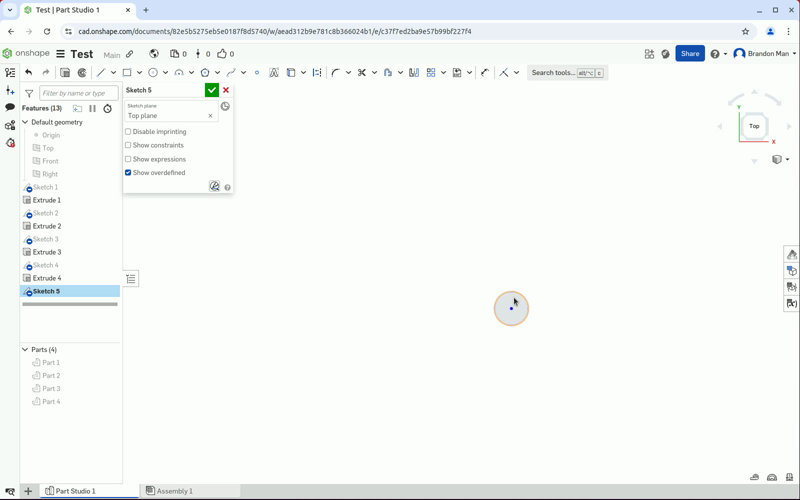
scroll(6)
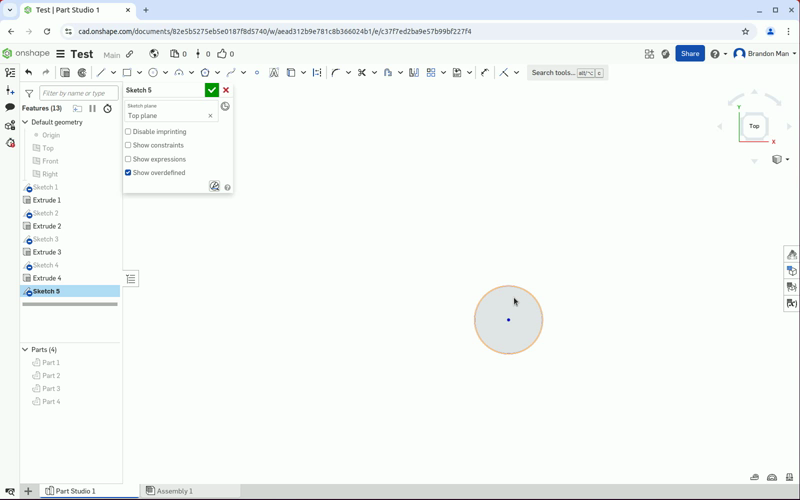
click(514, 297)
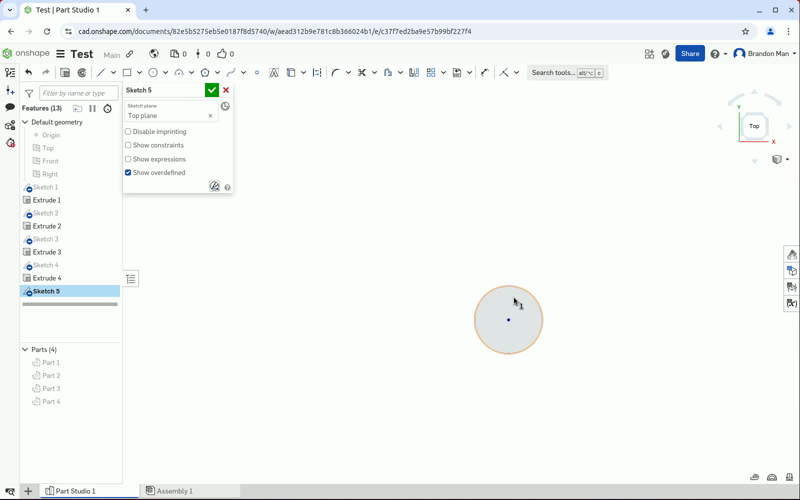
scroll(-6)
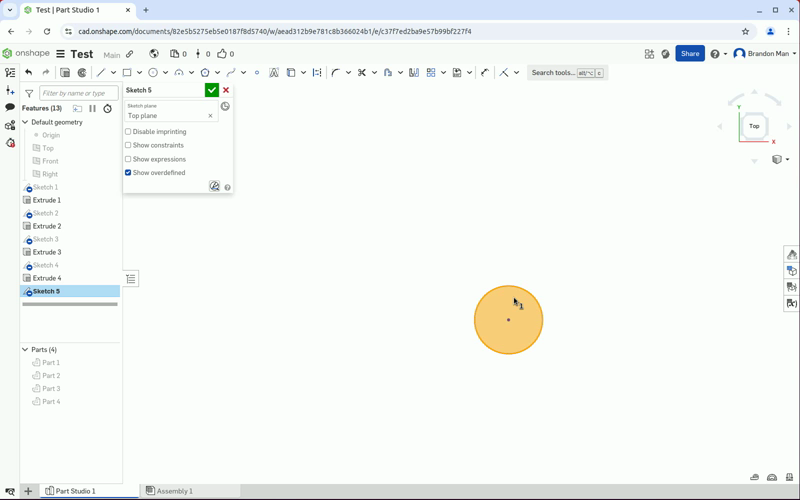
scroll(-6)
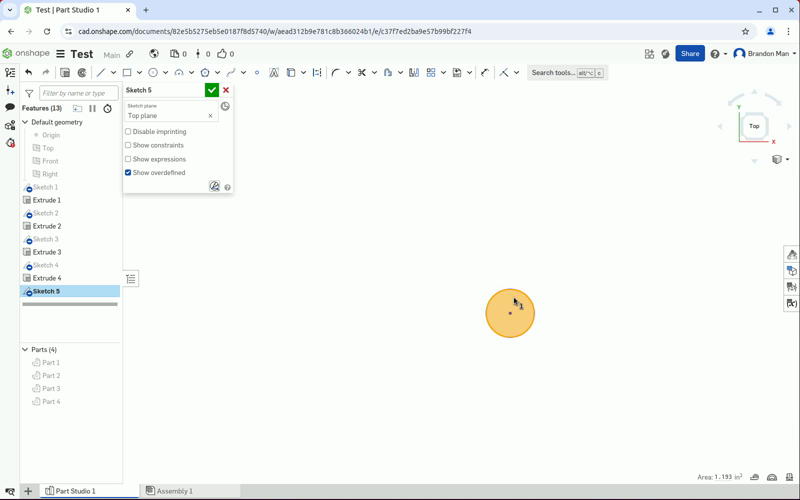
scroll(-6)
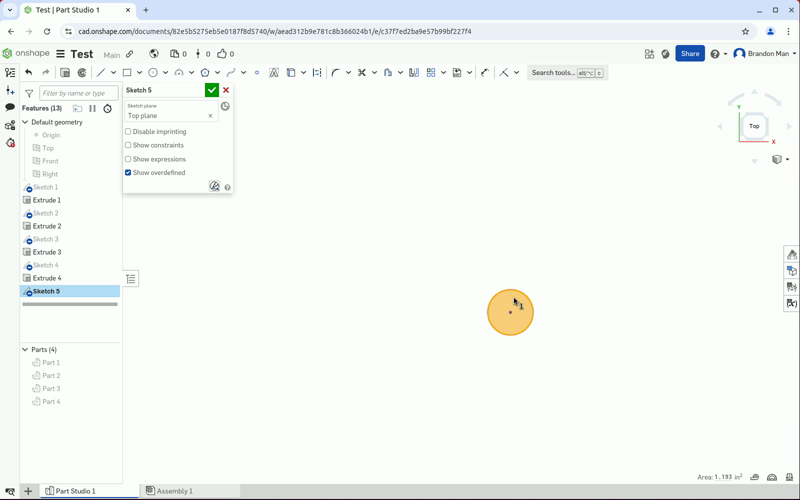
scroll(-6)
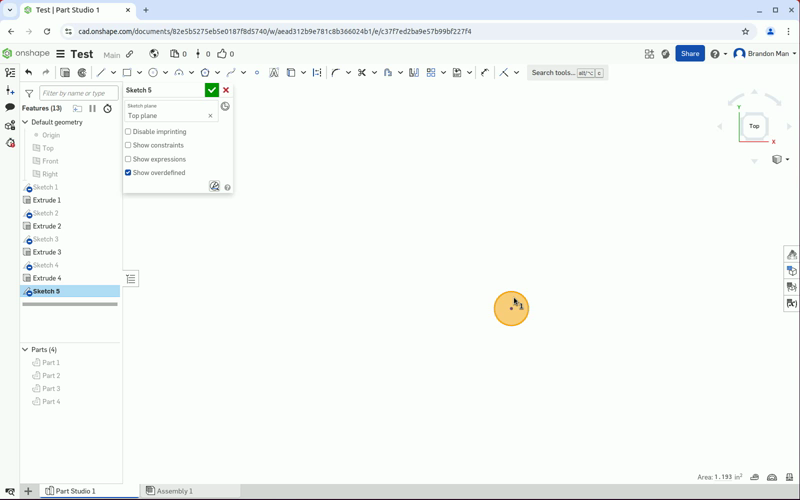
scroll(-6)
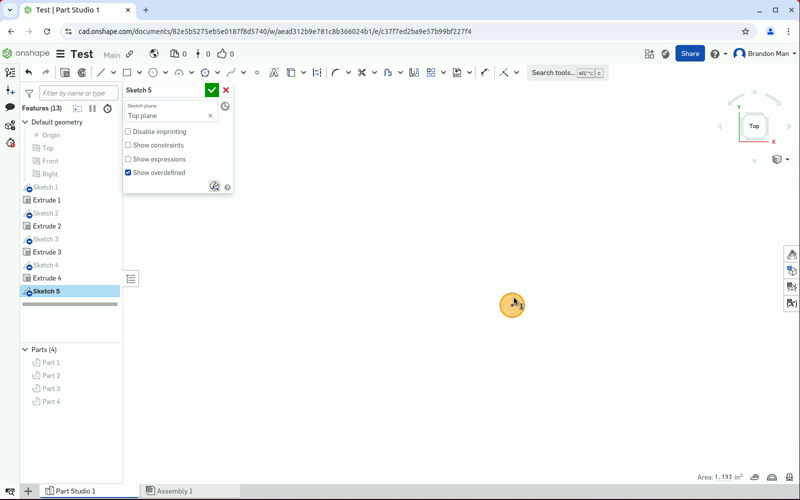
scroll(-6)
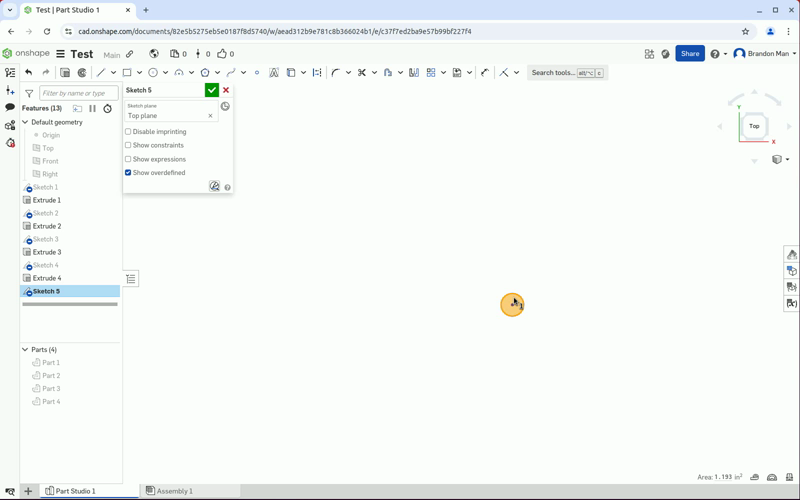
scroll(-6)
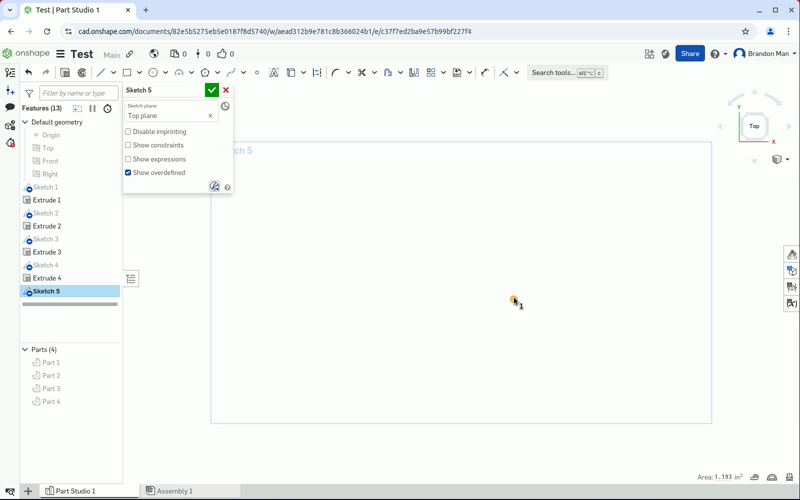
mouse_move(73, 352)
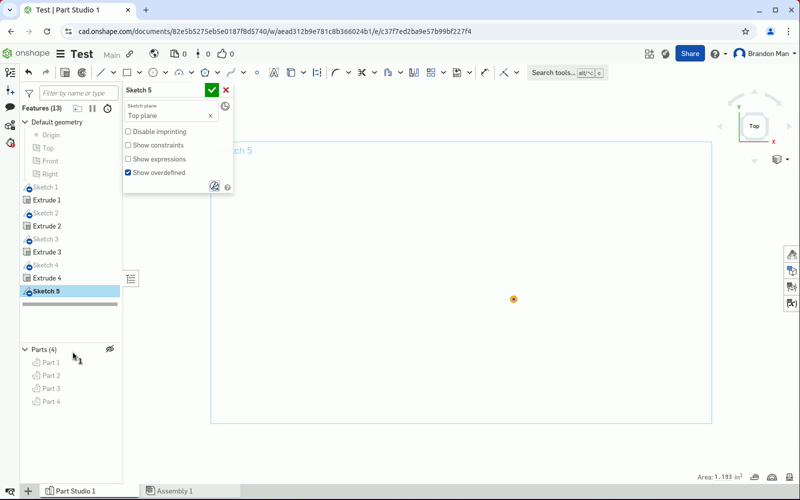
key(shift+y)
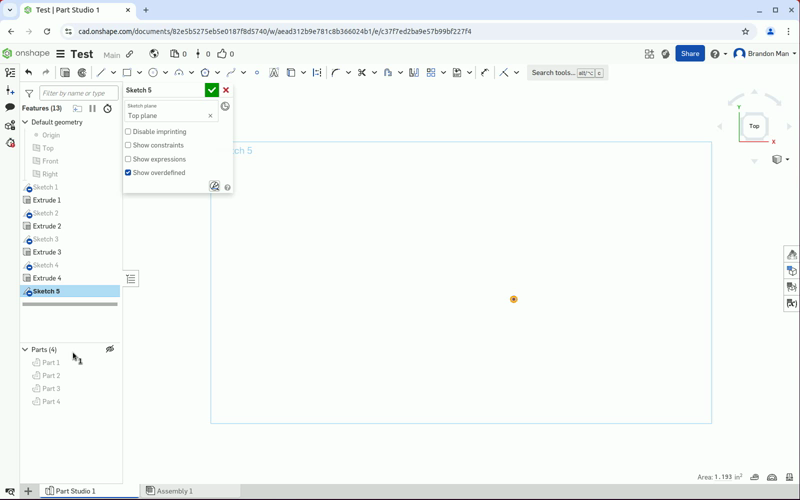
key(shift+e)
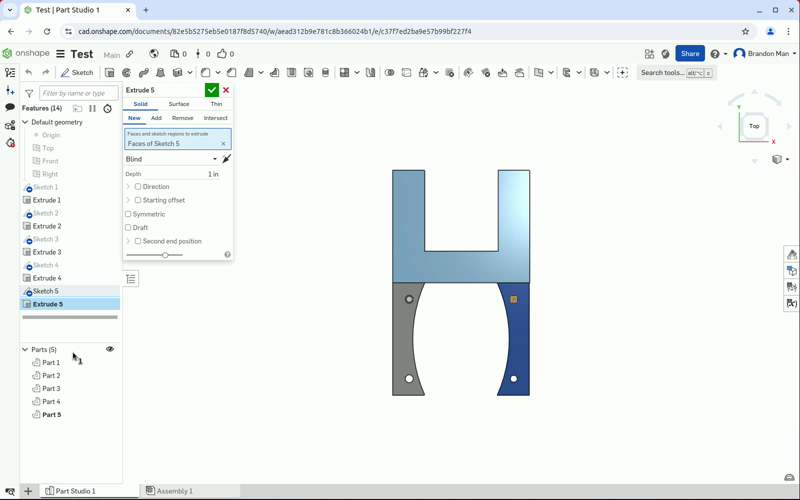
mouse_move(143, 106)
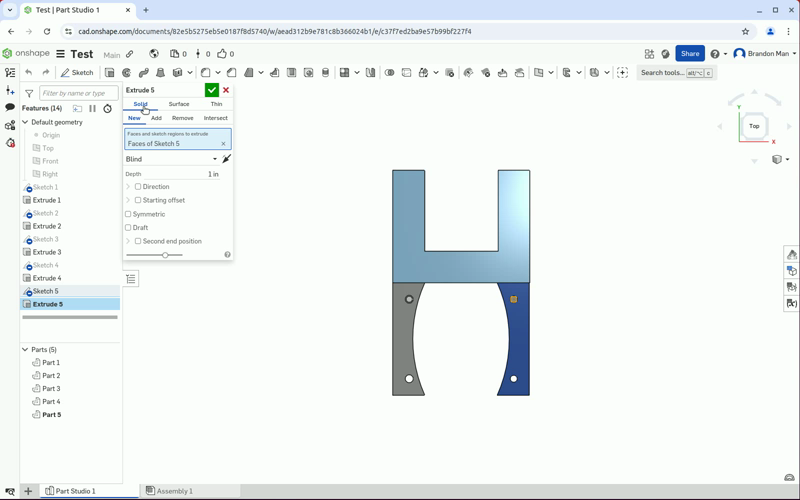
click(143, 106)
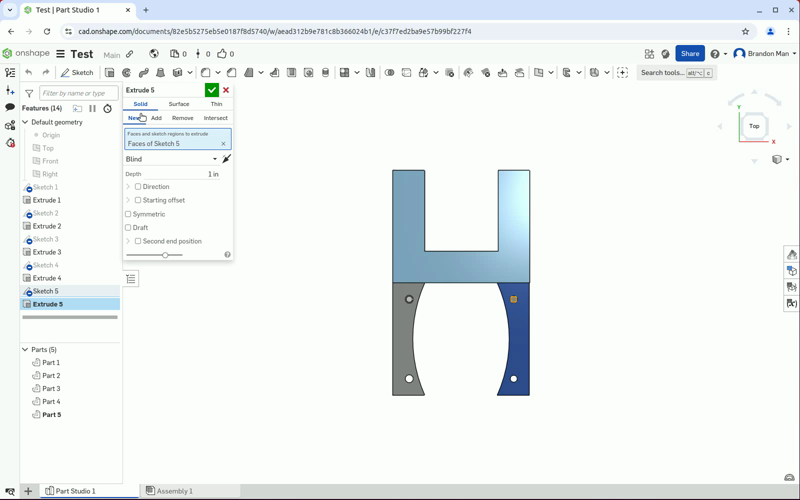
mouse_move(137, 120)
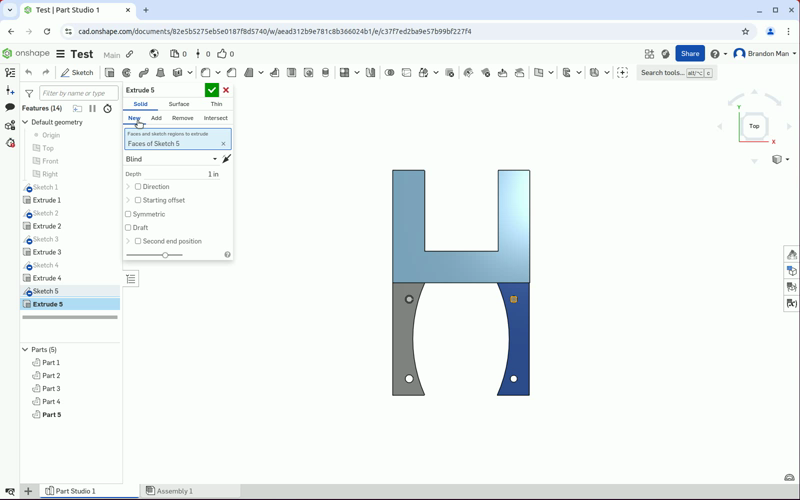
click(137, 120)
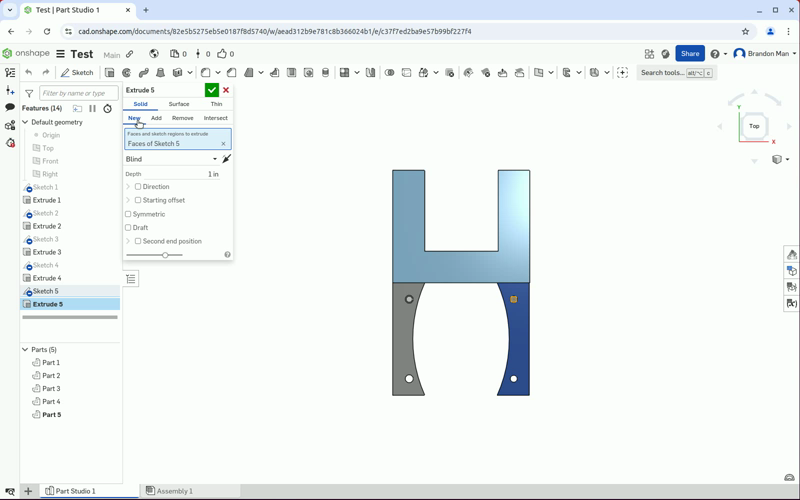
key(tab, 4)
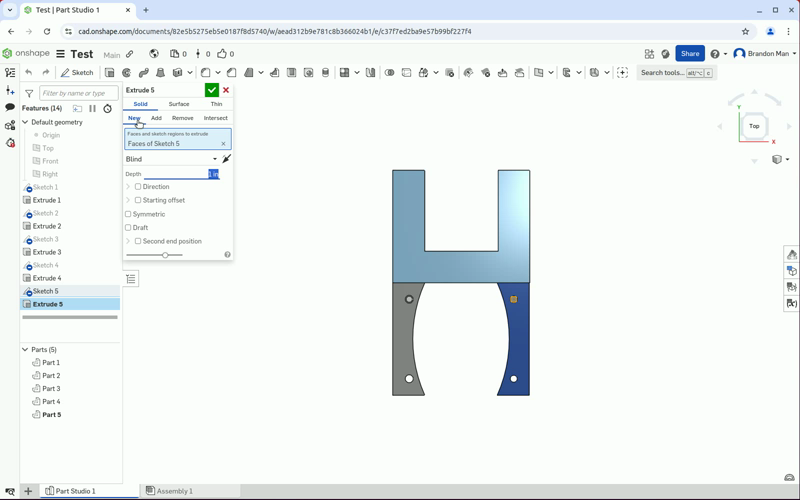
text(1.685)
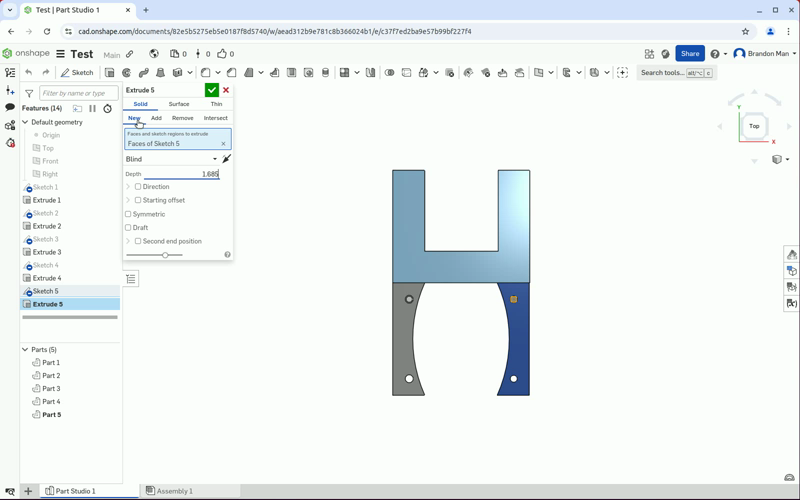
key(enter)
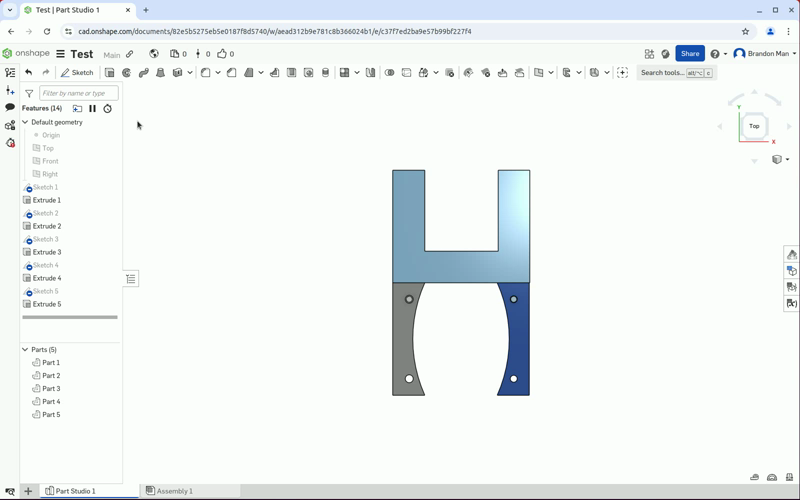
key(shift+h)
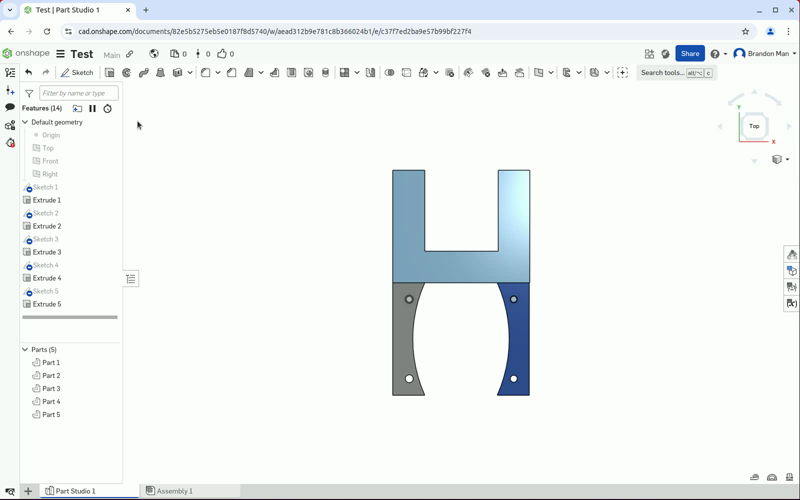
key(shift+h)
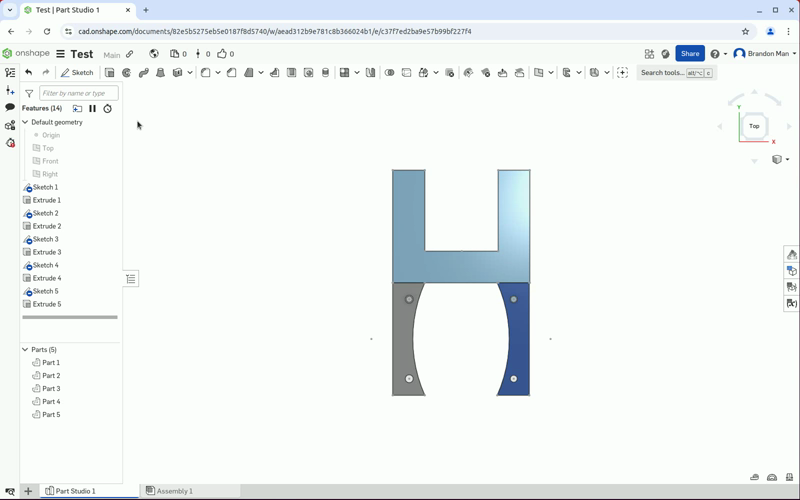
key(shift+7)
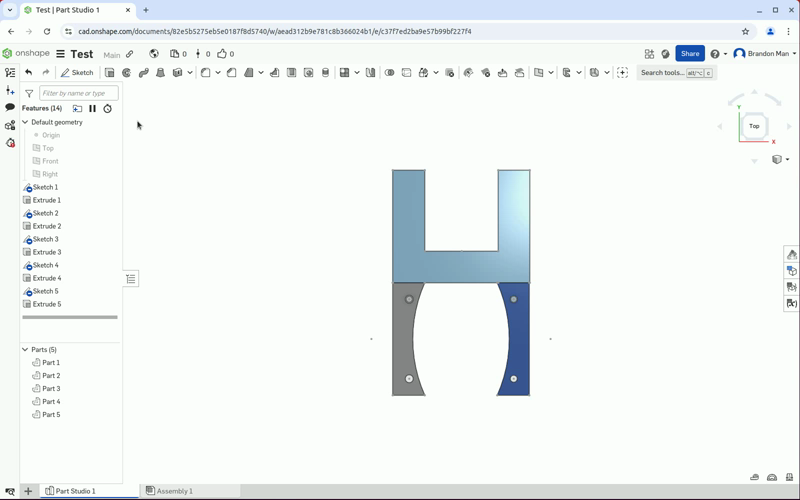
key(up, 3)
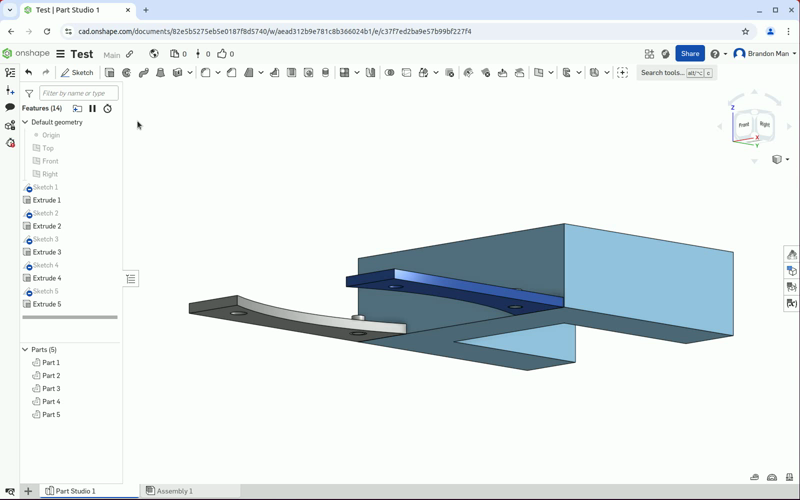
key(left, 3)
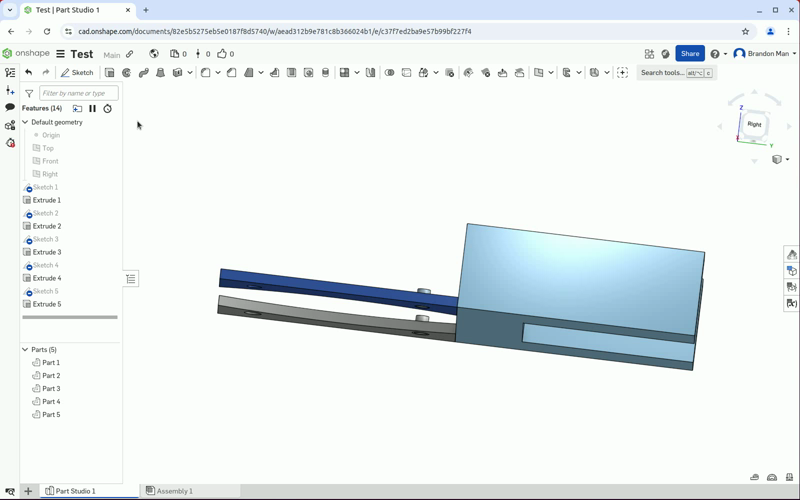
key(right, 3)
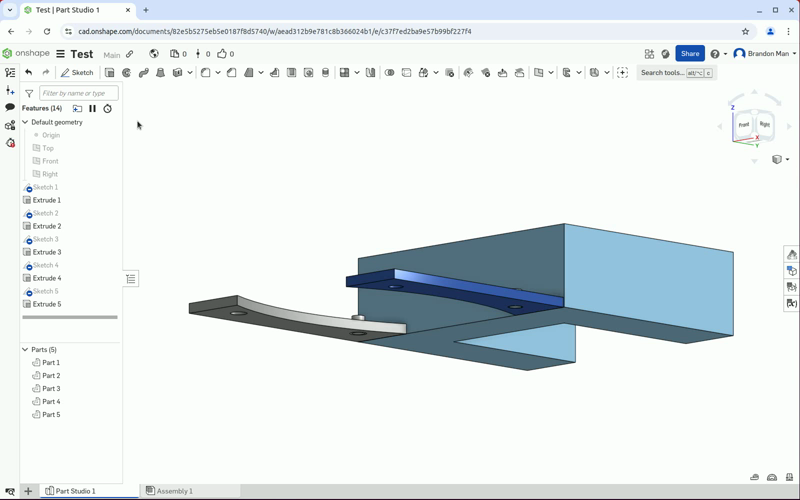
key(down, 3)
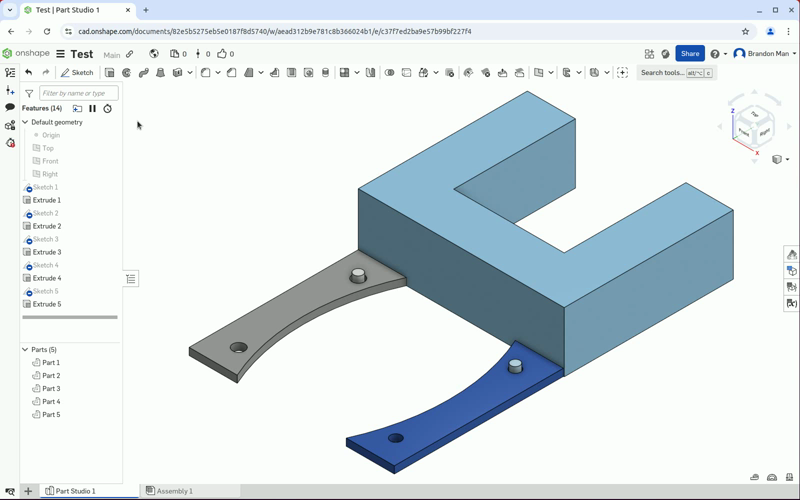
mouse_move(73, 189)
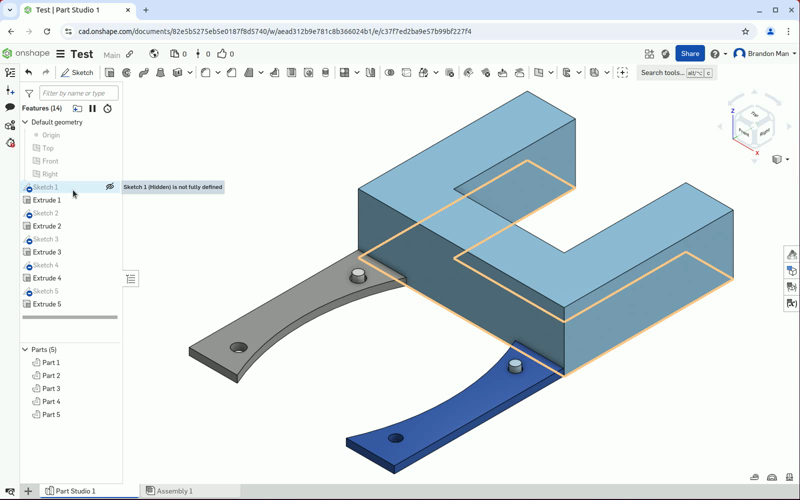
click(73, 189)